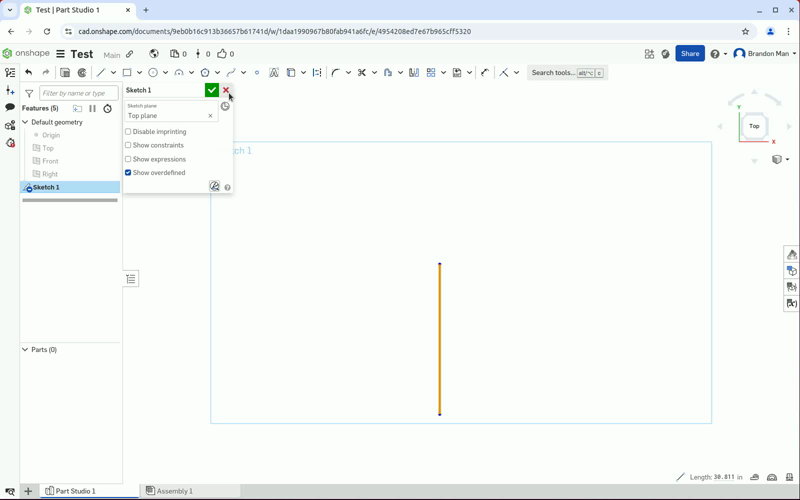
key(shift+h)
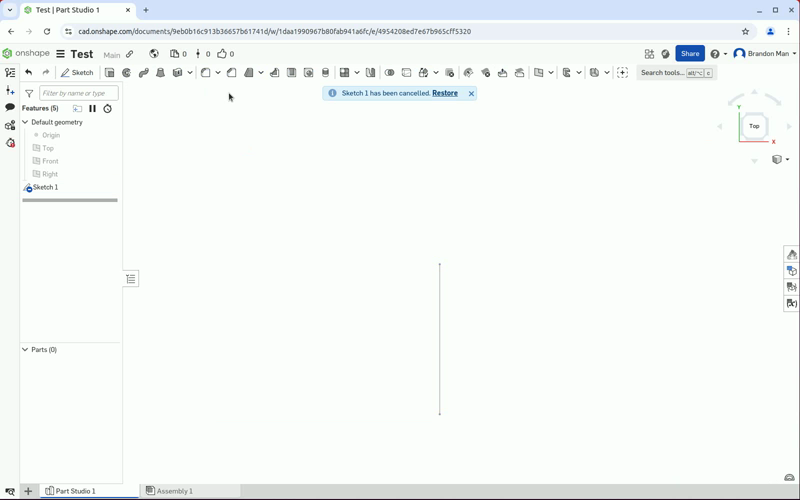
key(shift+s)
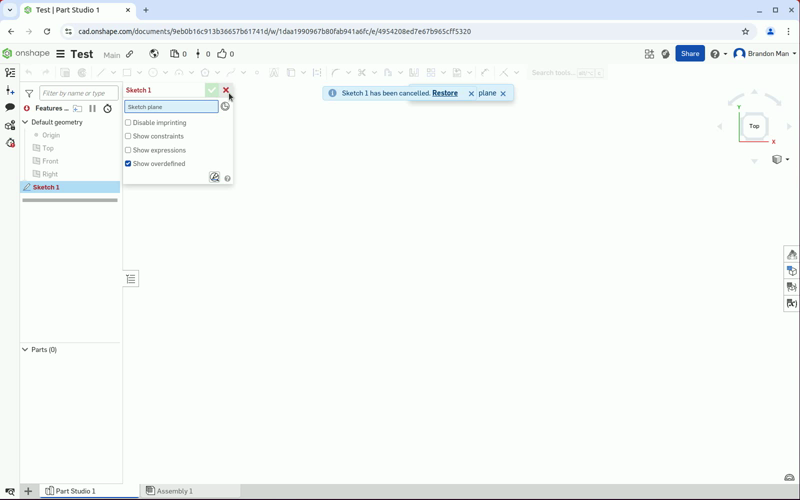
mouse_move(73, 150)
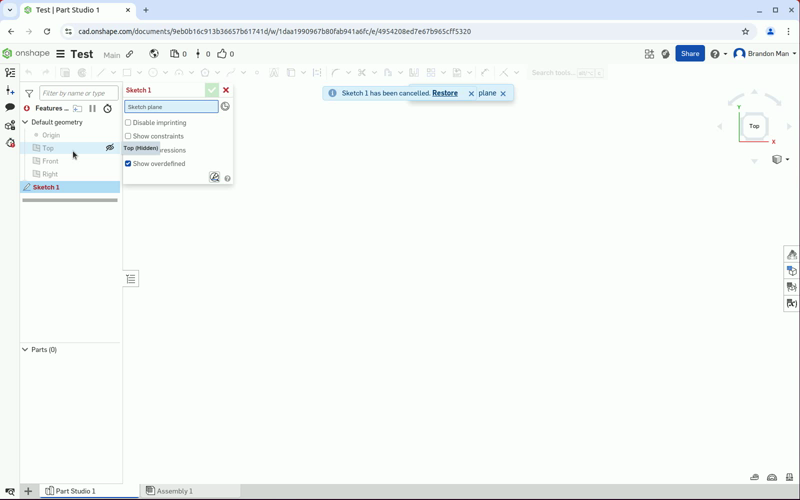
click(73, 150)
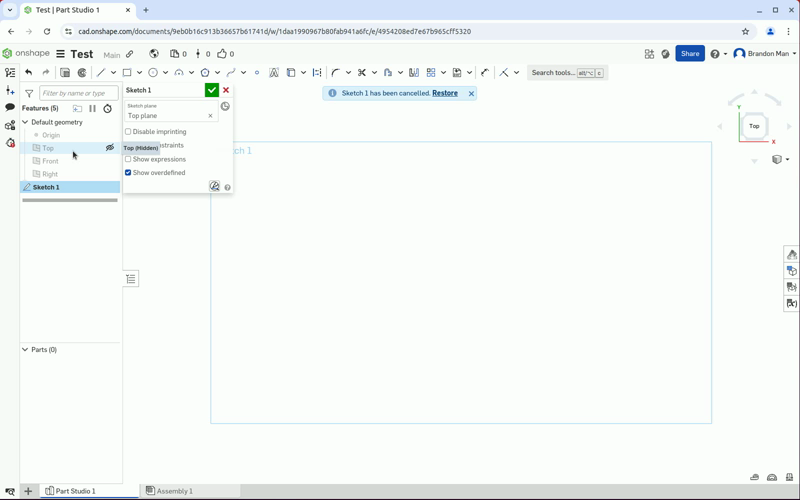
mouse_move(73, 352)
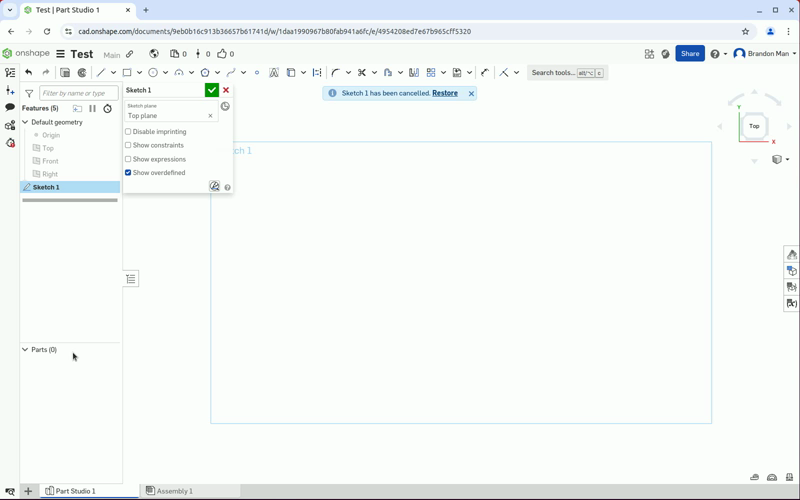
key(y)
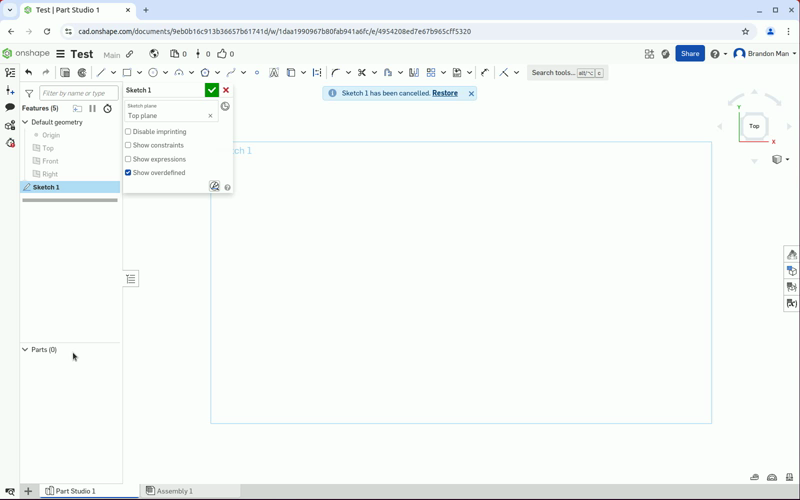
key(l)
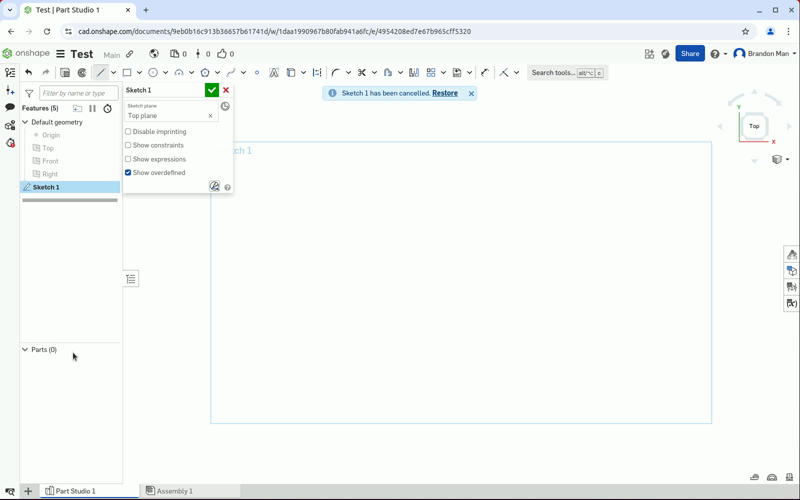
key_down(shift)
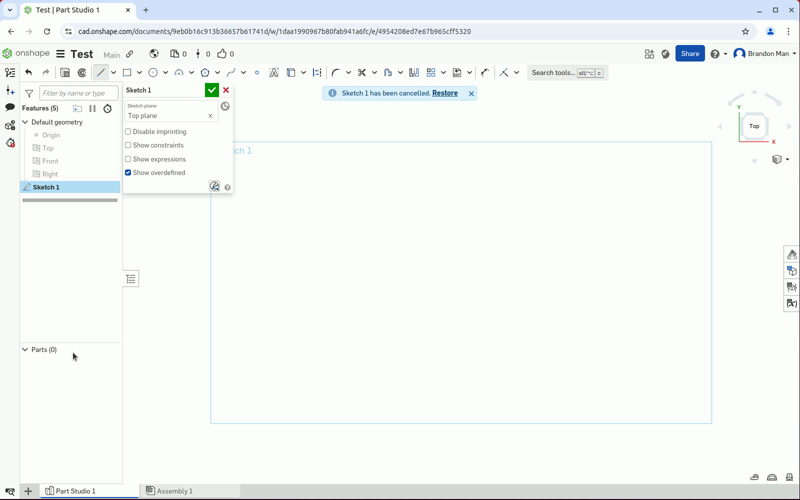
mouse_move(416, 301)
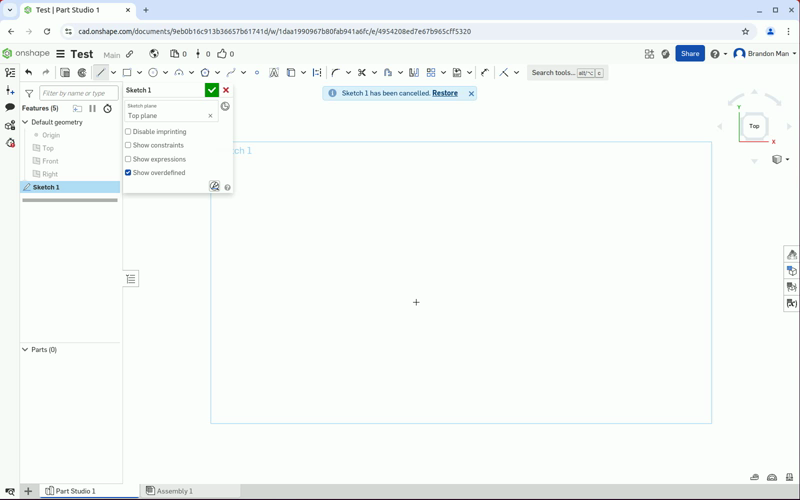
click(416, 301)
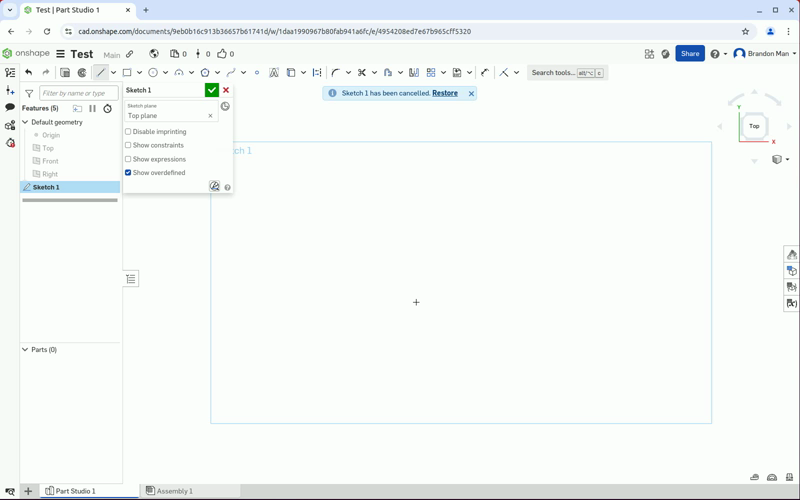
key_up(shift)
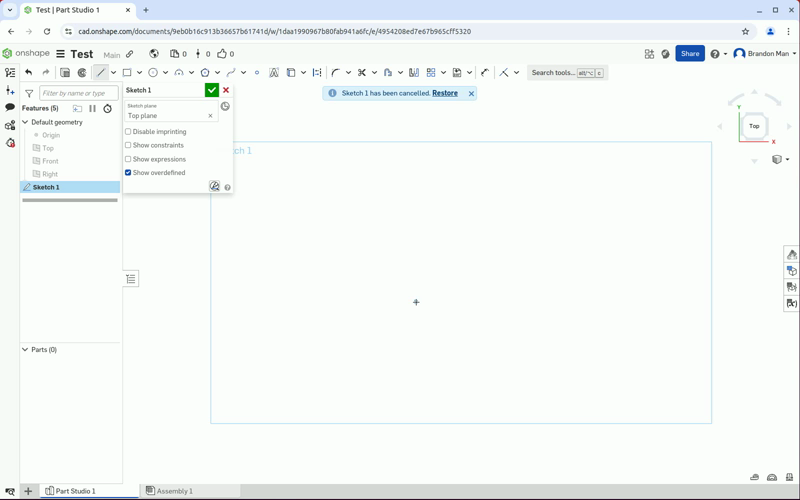
key_down(shift)
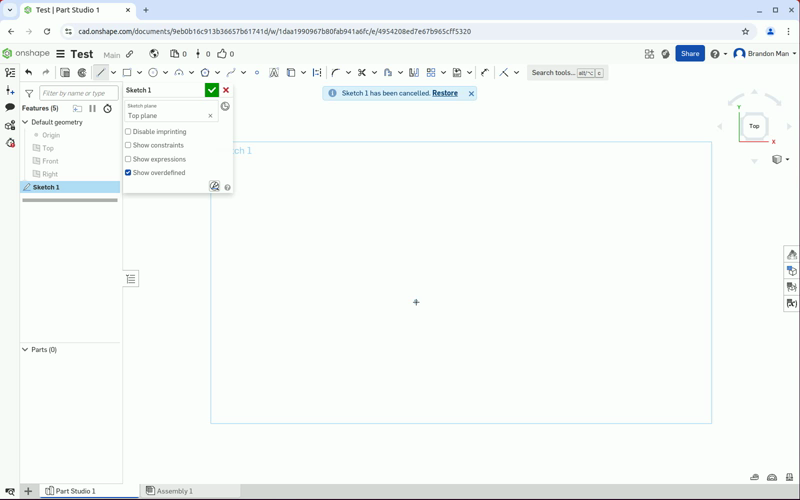
mouse_move(506, 301)
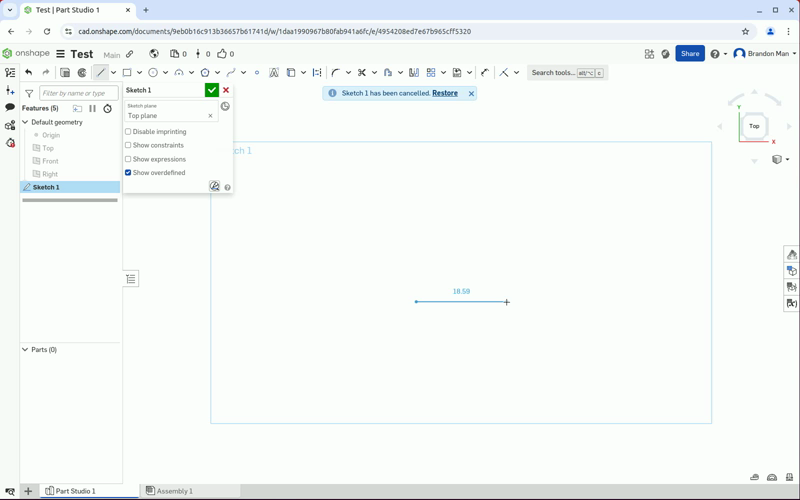
click(506, 301)
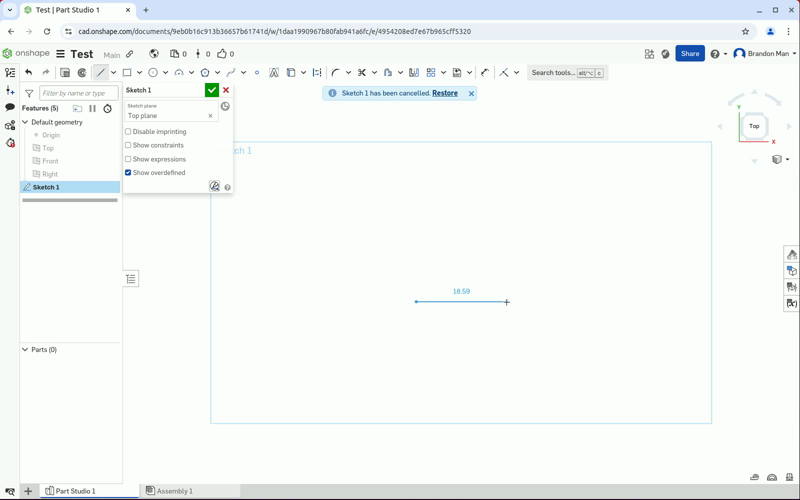
key_up(shift)
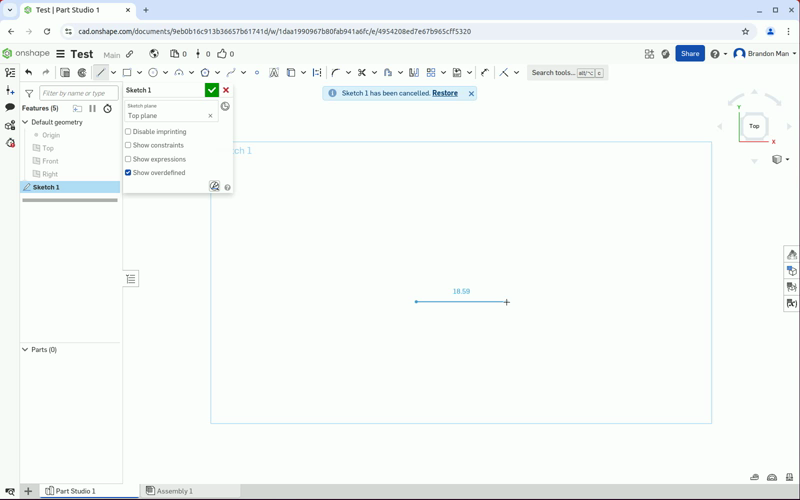
key_down(shift)
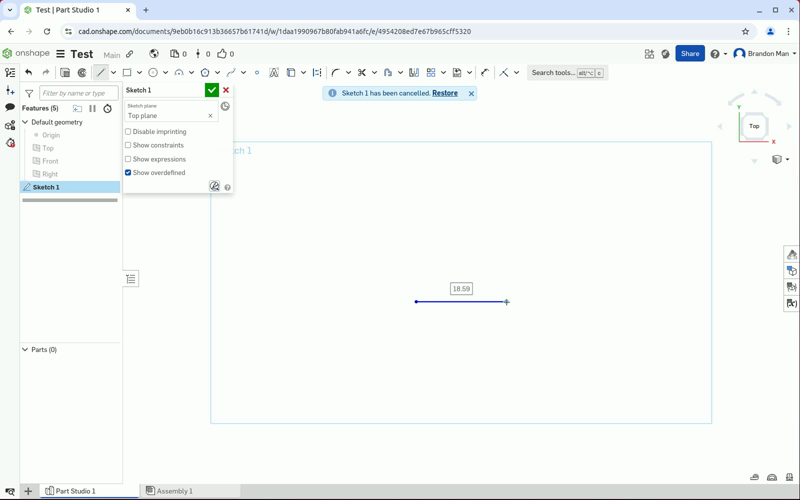
mouse_move(536, 301)
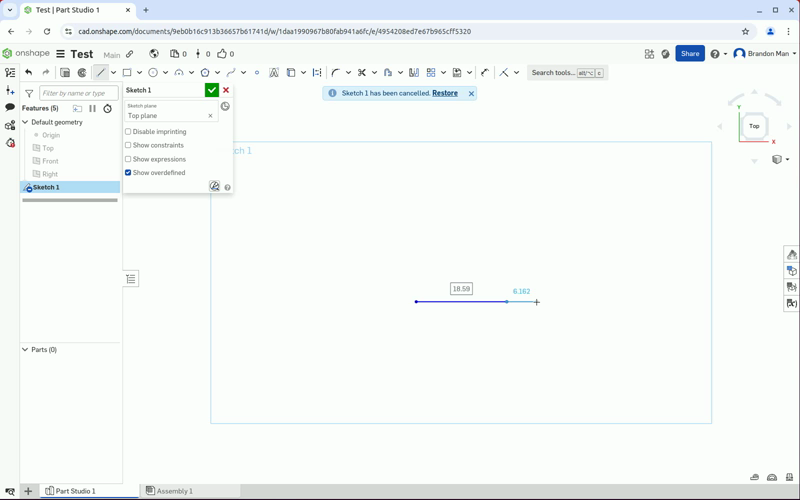
mouse_move(506, 263)
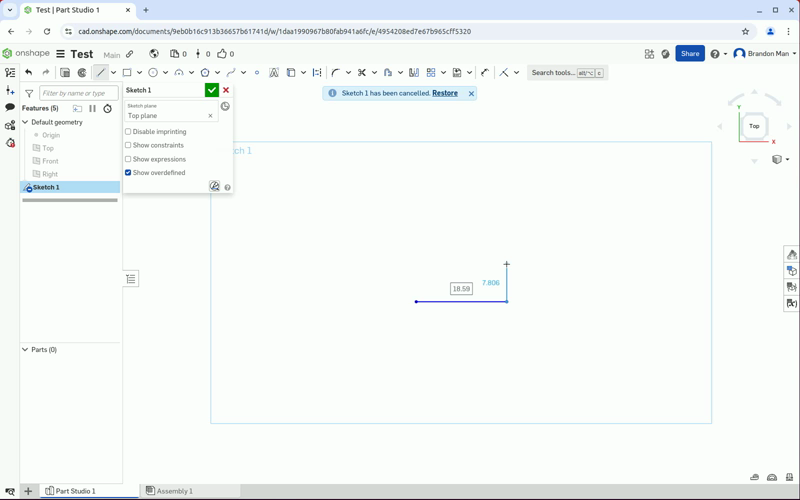
click(506, 263)
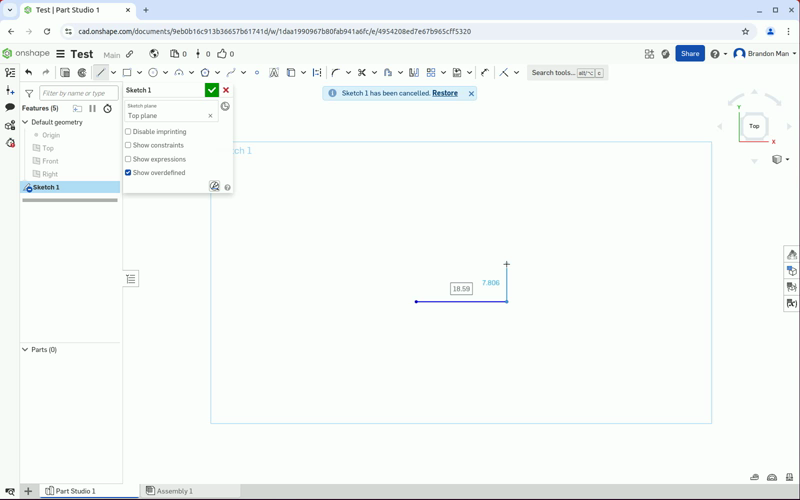
key_up(shift)
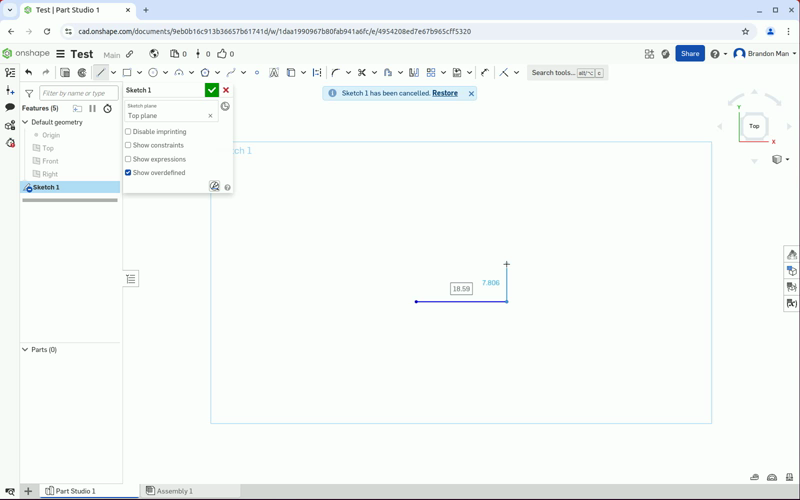
key_down(shift)
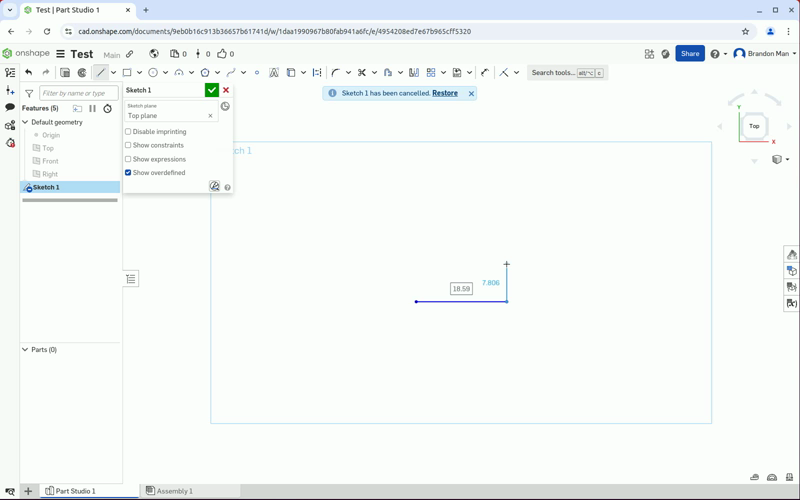
mouse_move(416, 263)
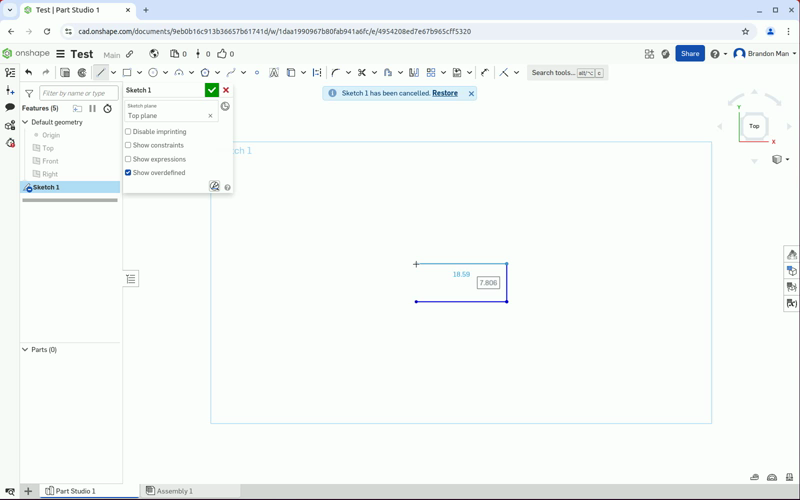
click(416, 263)
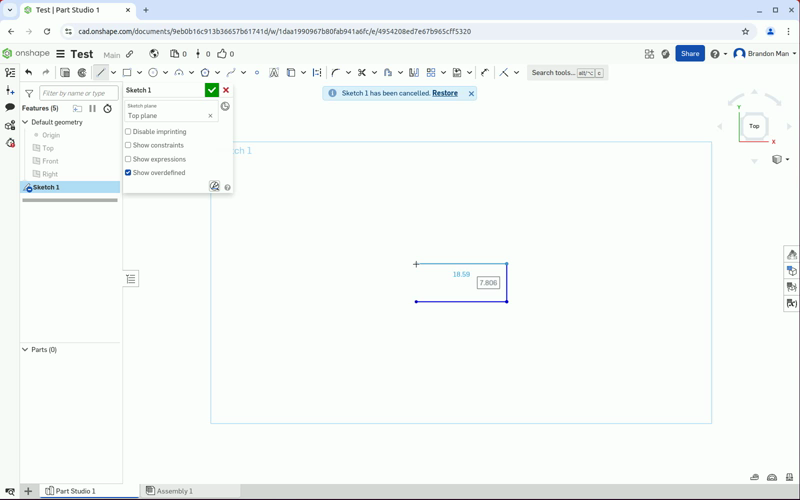
key_up(shift)
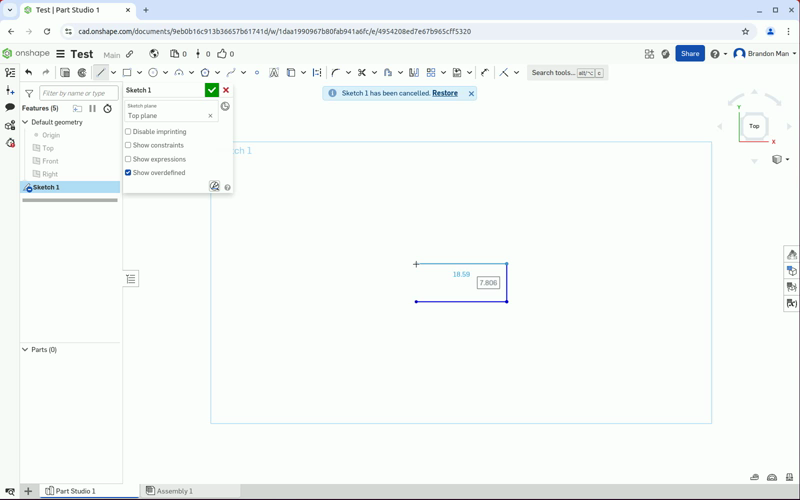
mouse_move(446, 263)
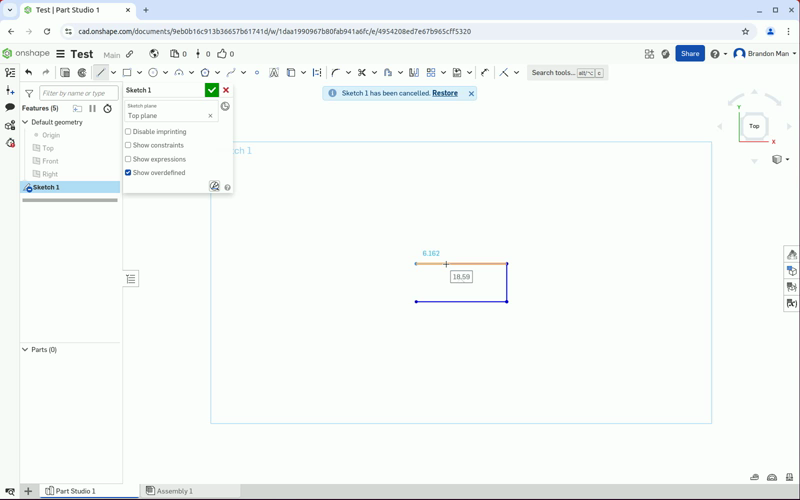
key_down(shift)
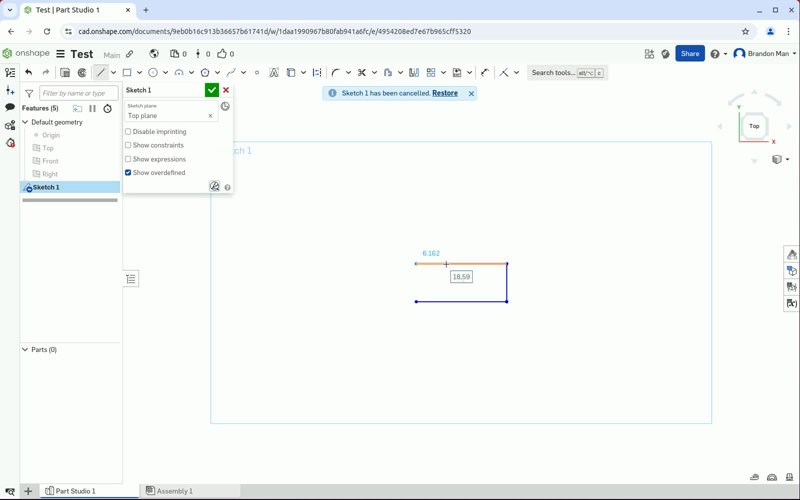
mouse_move(416, 301)
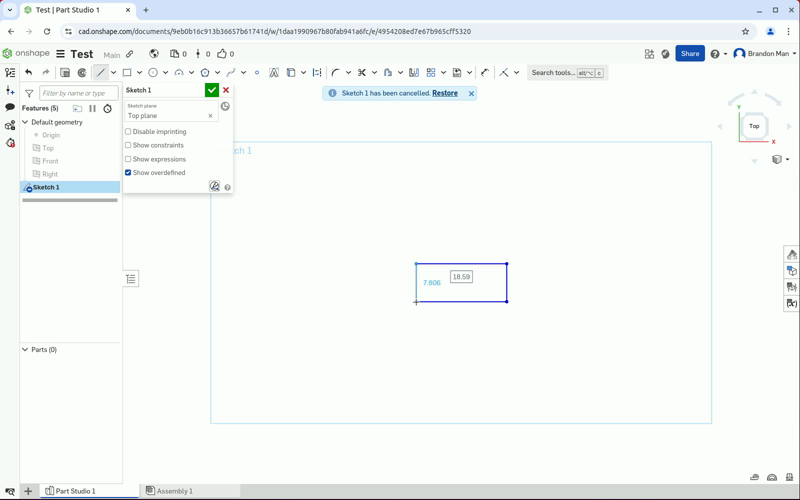
key_up(shift)
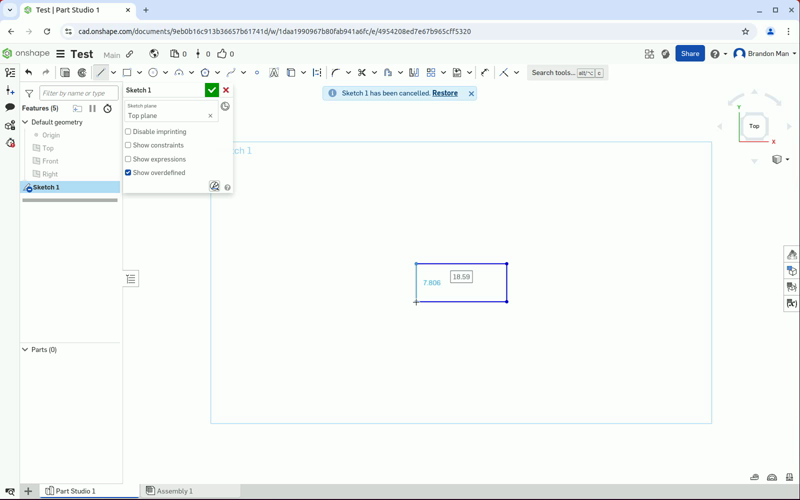
click(416, 301)
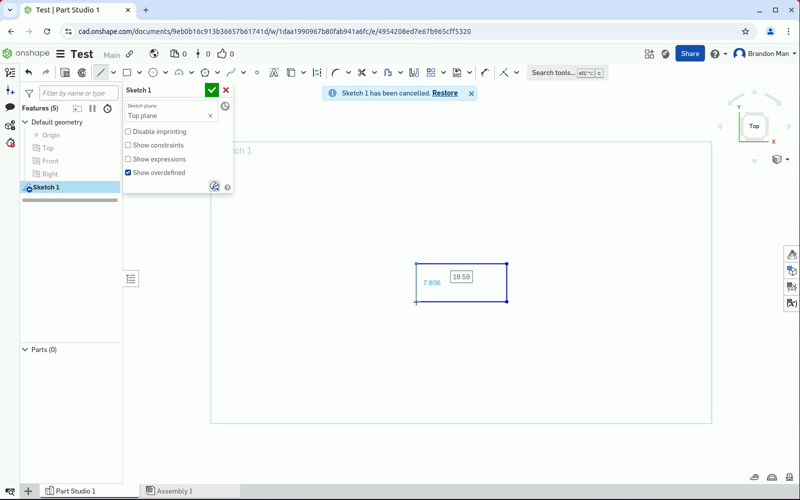
key(esc)
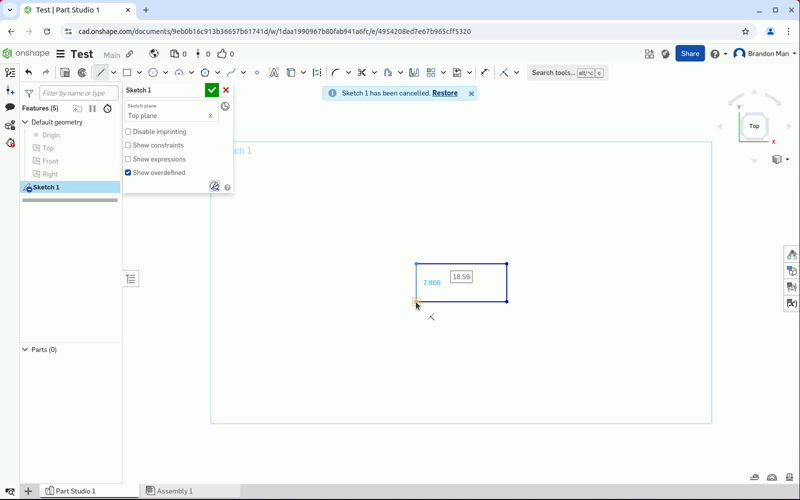
mouse_move(457, 286)
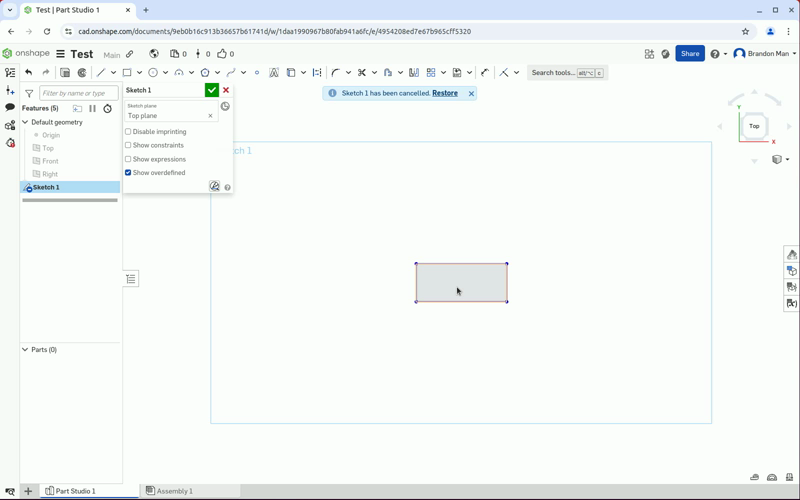
click(457, 286)
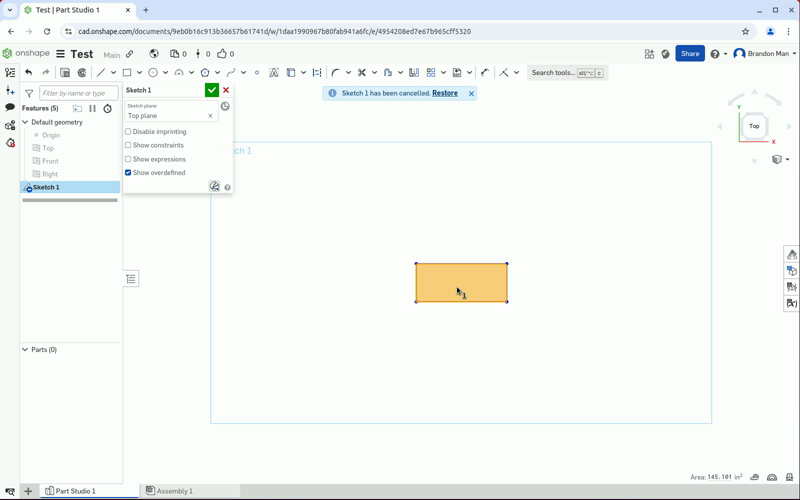
mouse_move(73, 352)
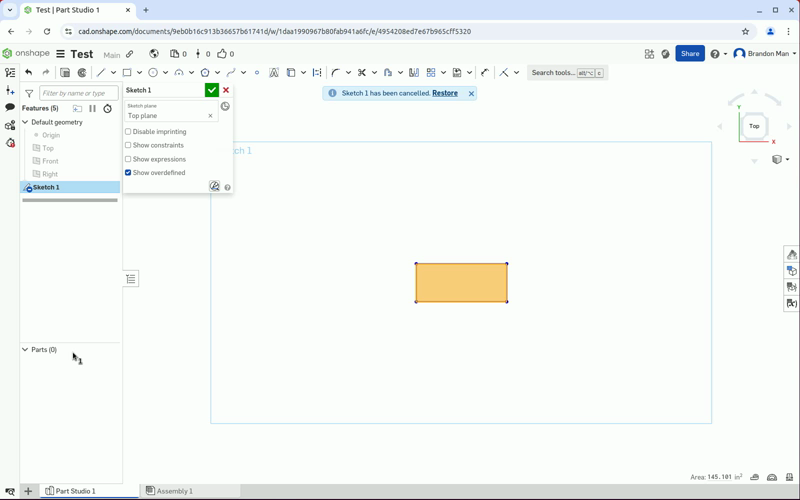
key(shift+y)
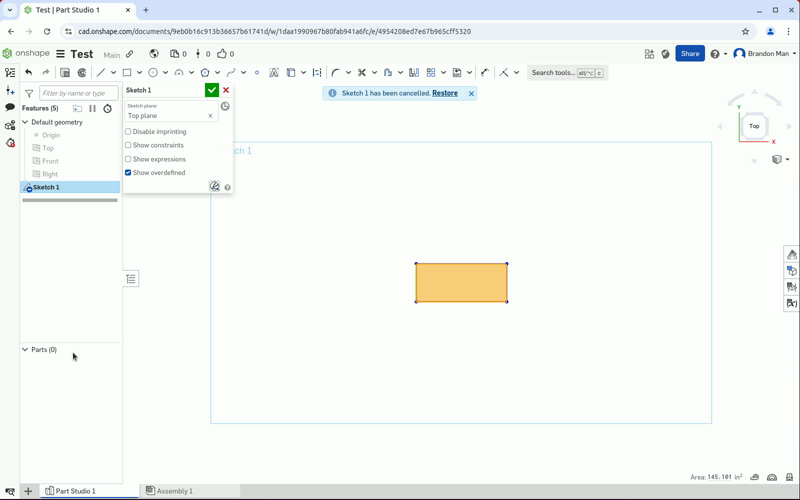
key(shift+e)
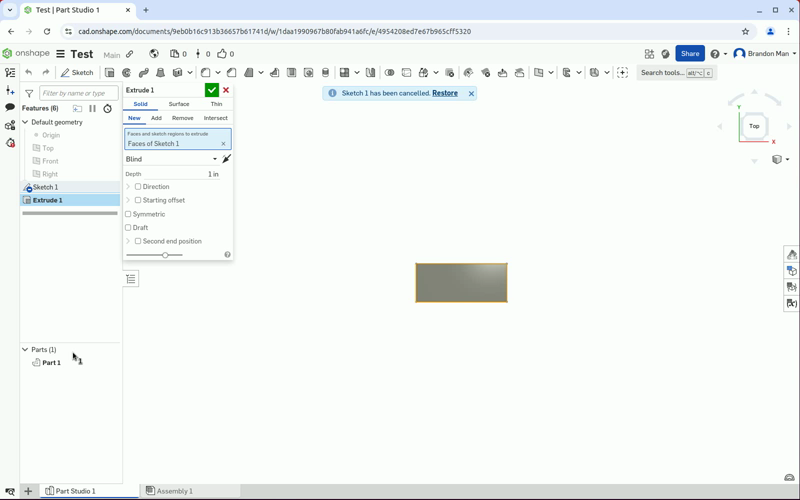
mouse_move(143, 106)
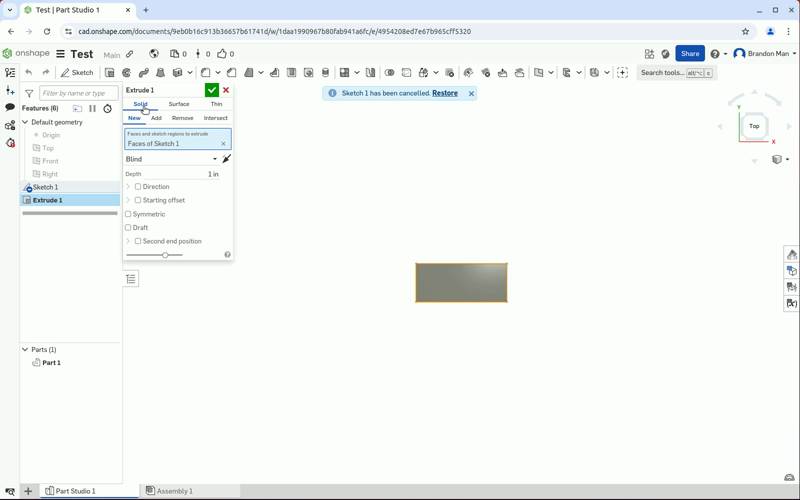
click(143, 106)
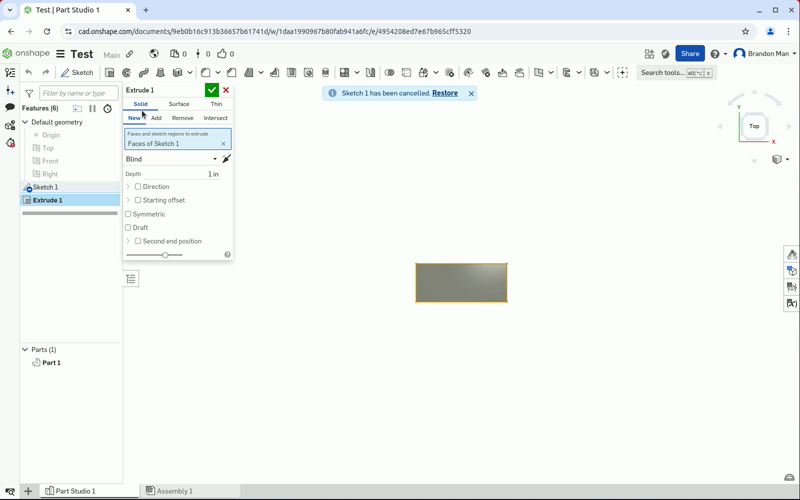
mouse_move(137, 120)
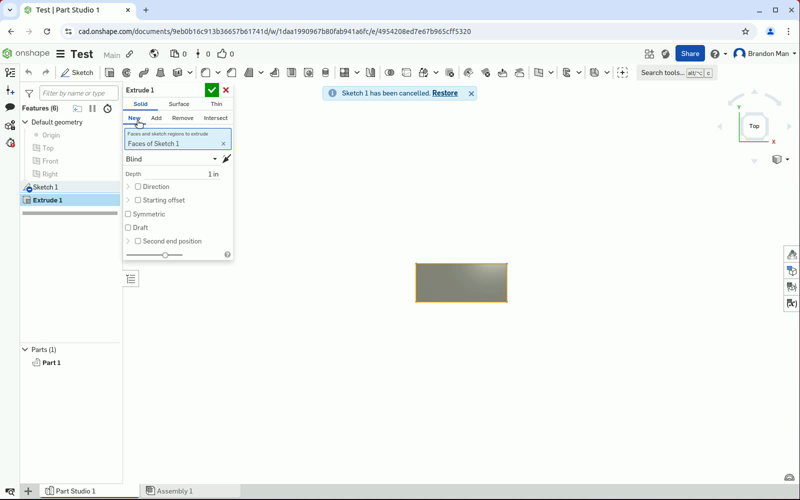
click(137, 120)
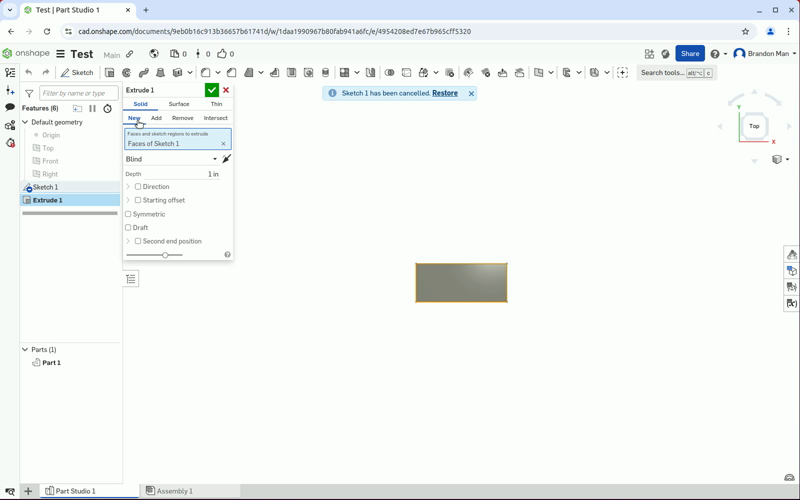
key(tab, 4)
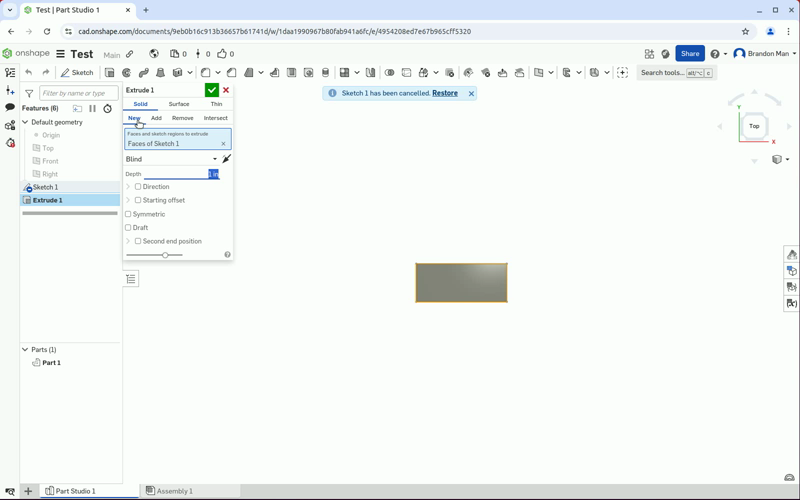
text(7.703)
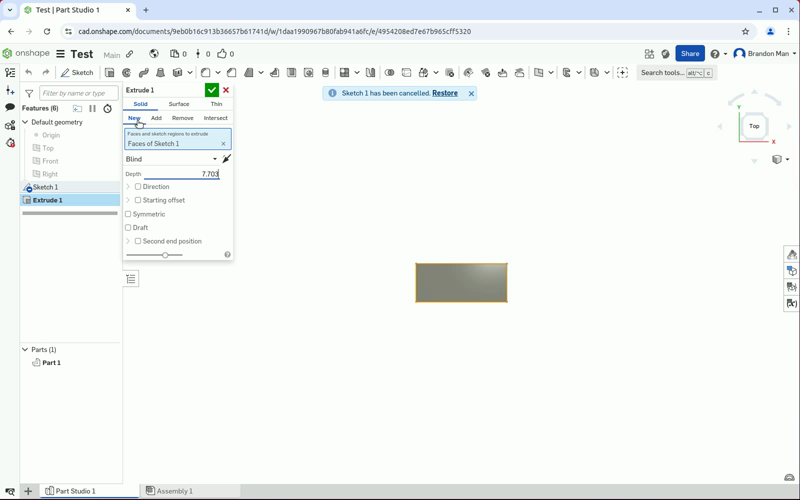
key(enter)
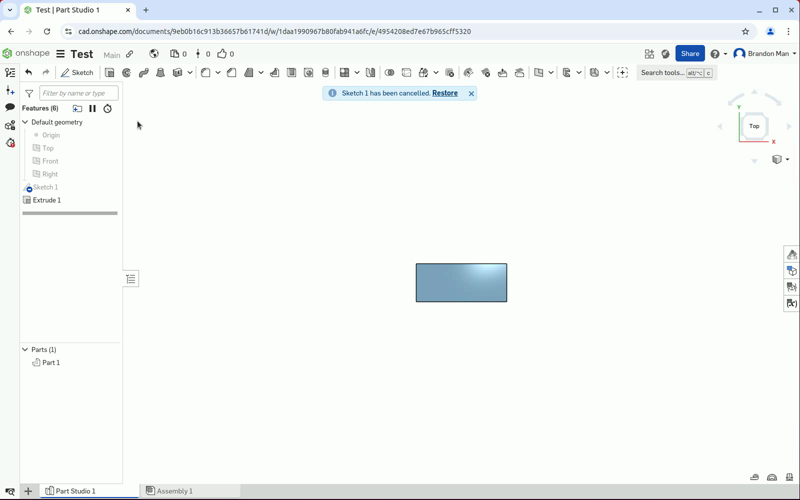
key(shift+h)
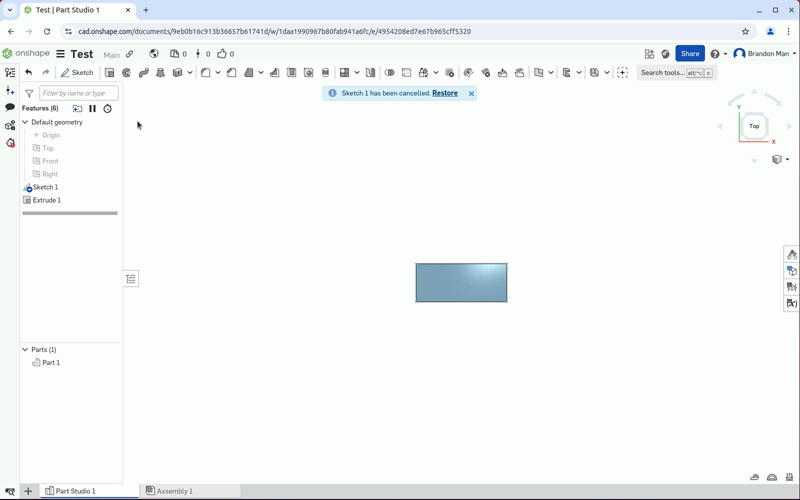
key(shift+h)
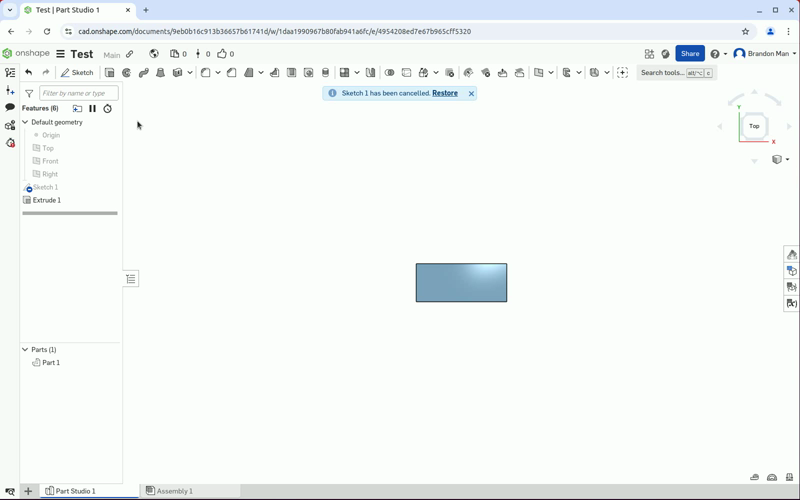
mouse_move(73, 189)
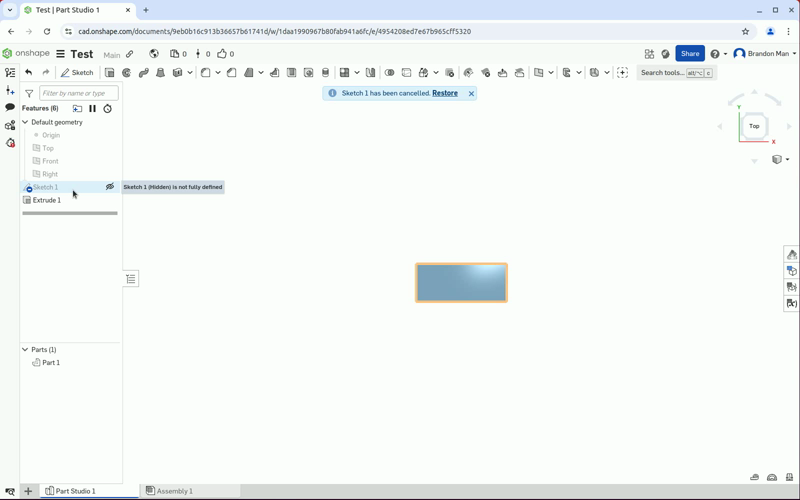
click(73, 189)
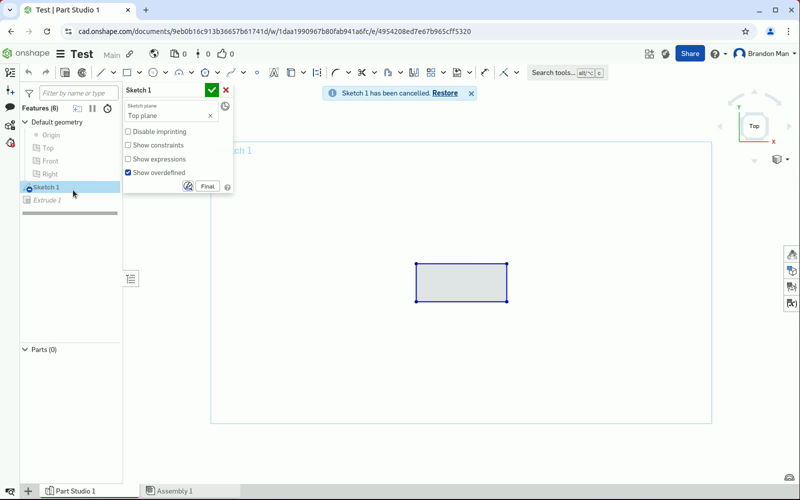
mouse_move(229, 92)
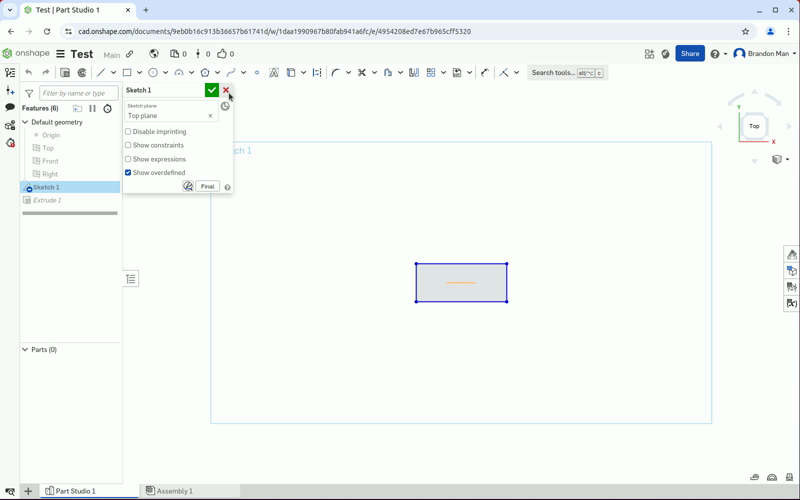
click(229, 92)
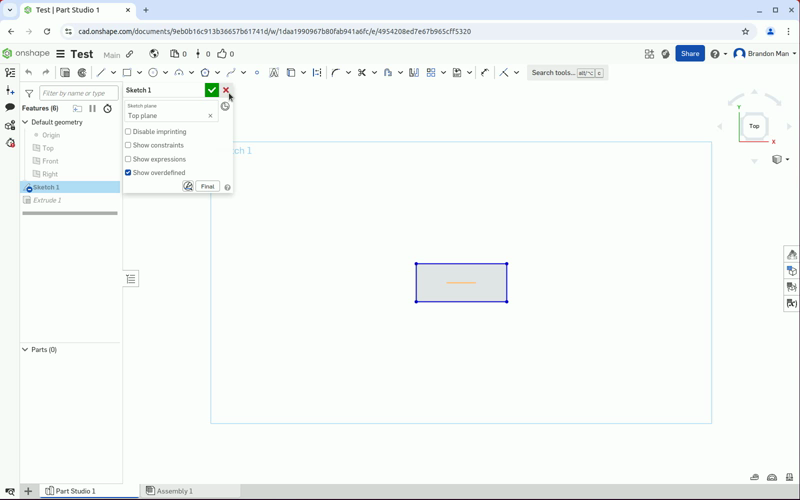
key(shift+s)
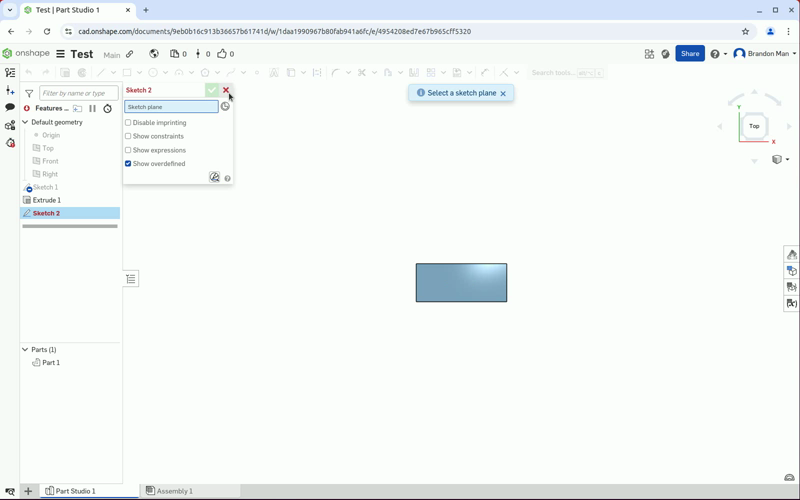
mouse_move(73, 150)
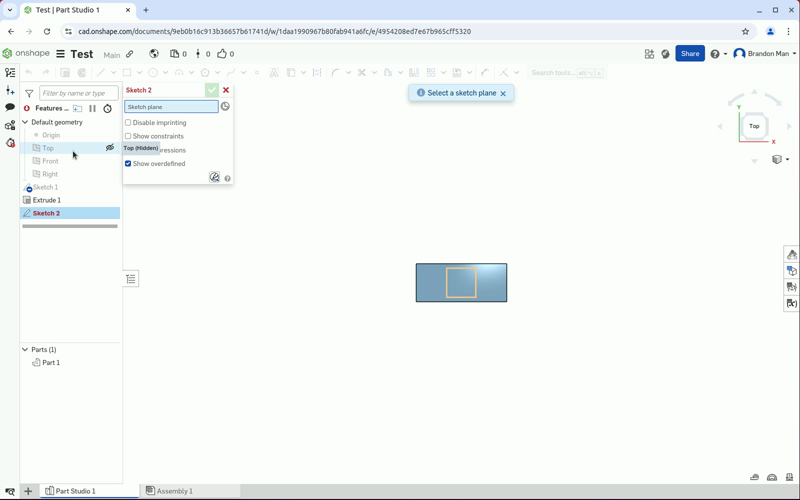
click(73, 150)
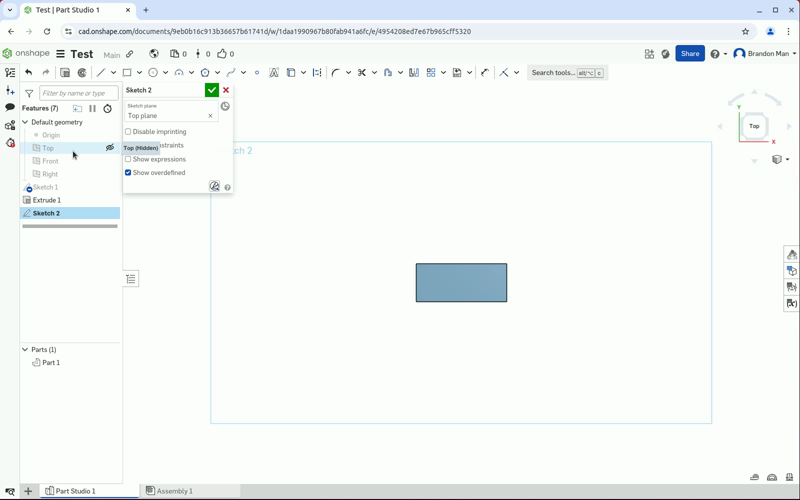
mouse_move(73, 352)
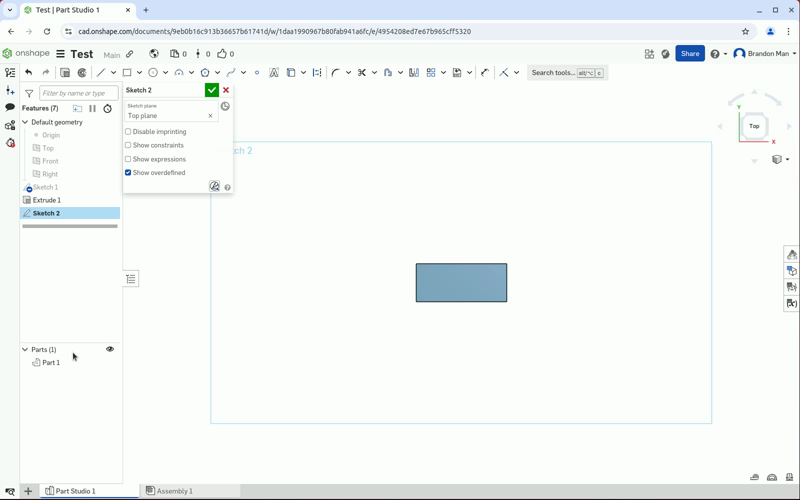
key(y)
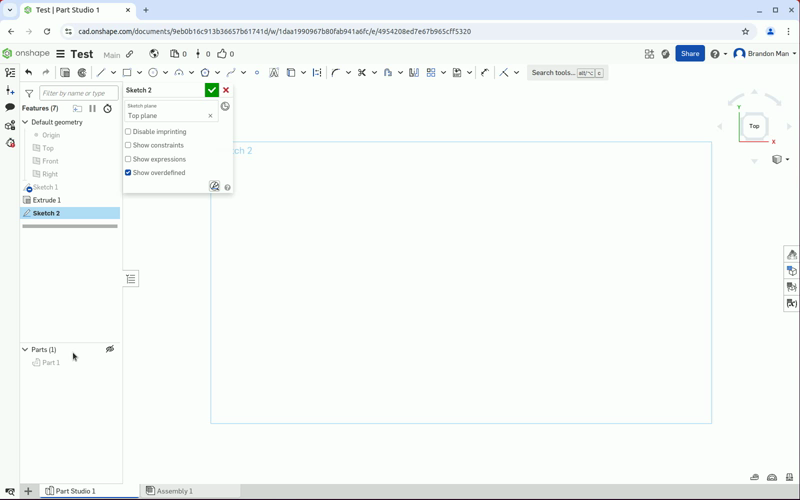
key(l)
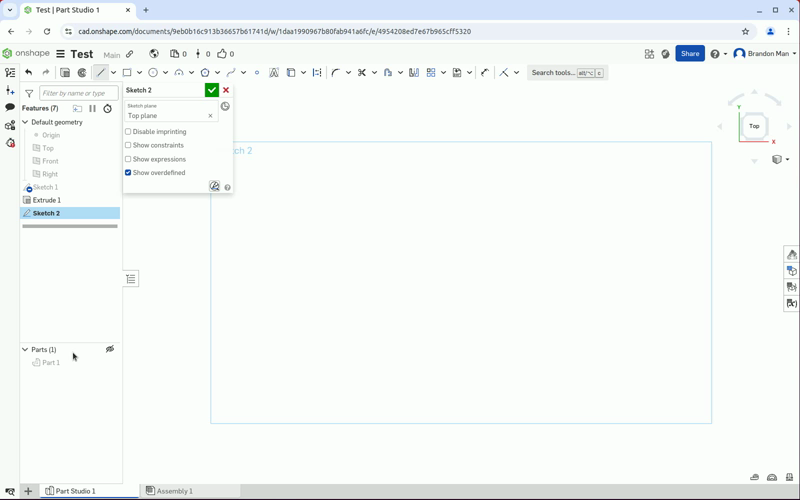
key_down(shift)
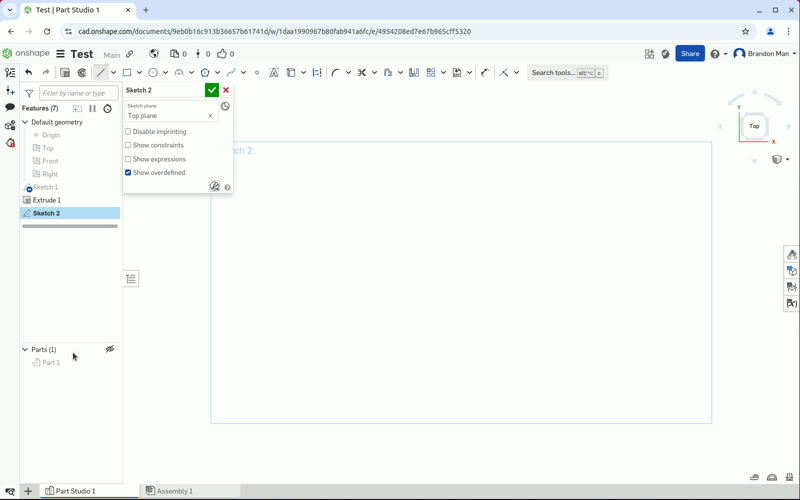
mouse_move(416, 301)
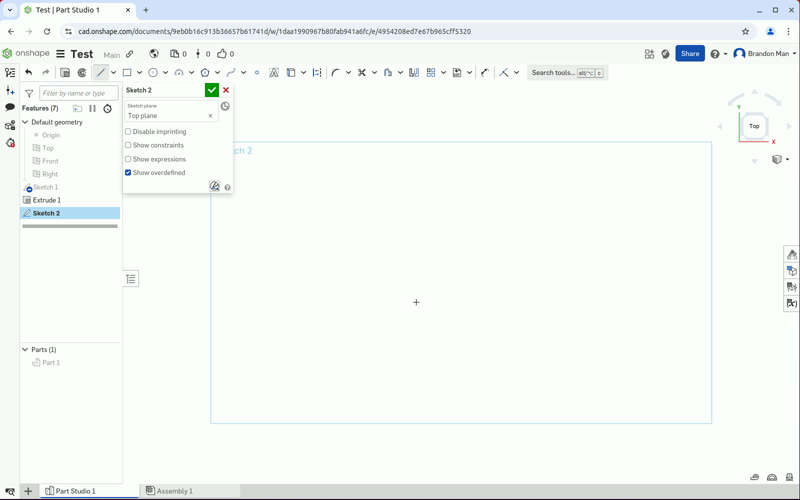
click(416, 301)
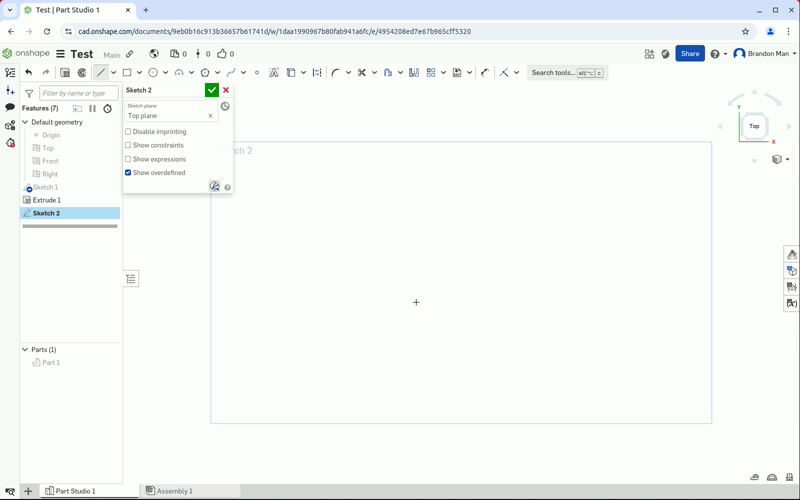
key_up(shift)
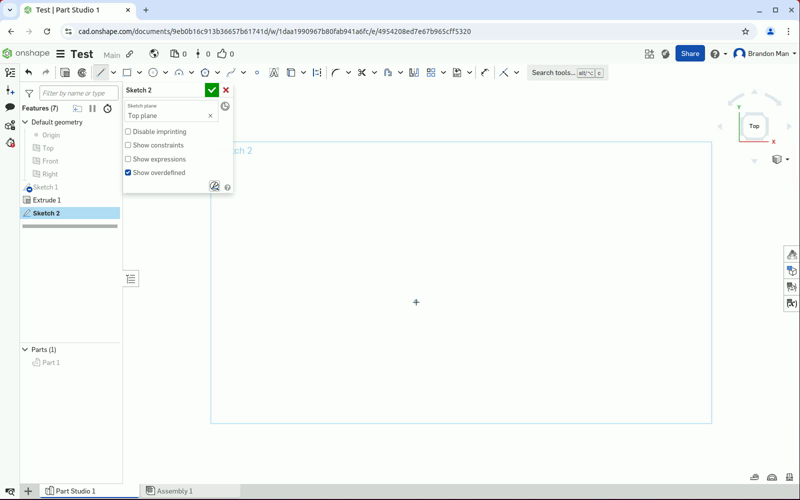
key_down(shift)
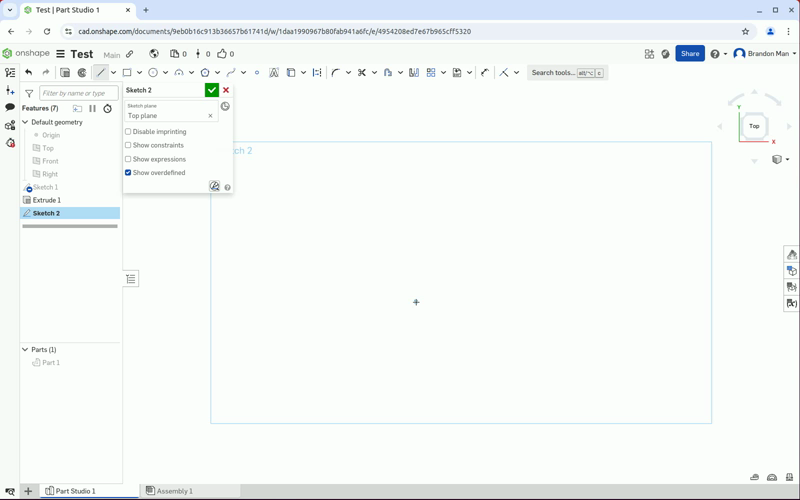
mouse_move(506, 301)
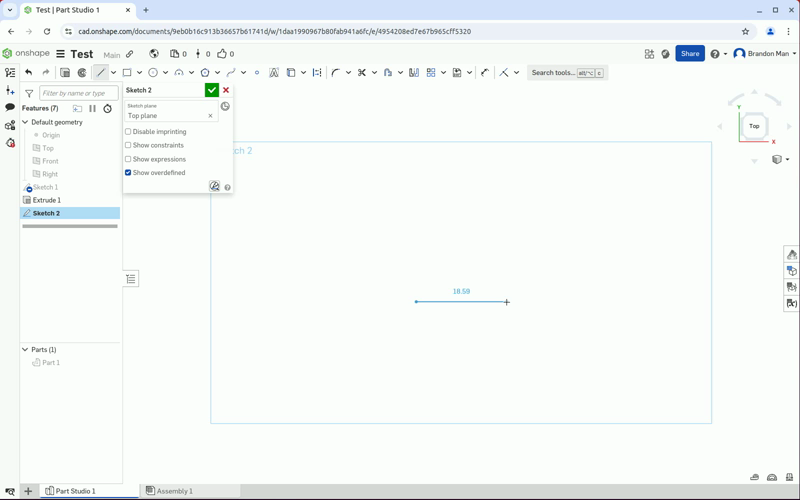
click(506, 301)
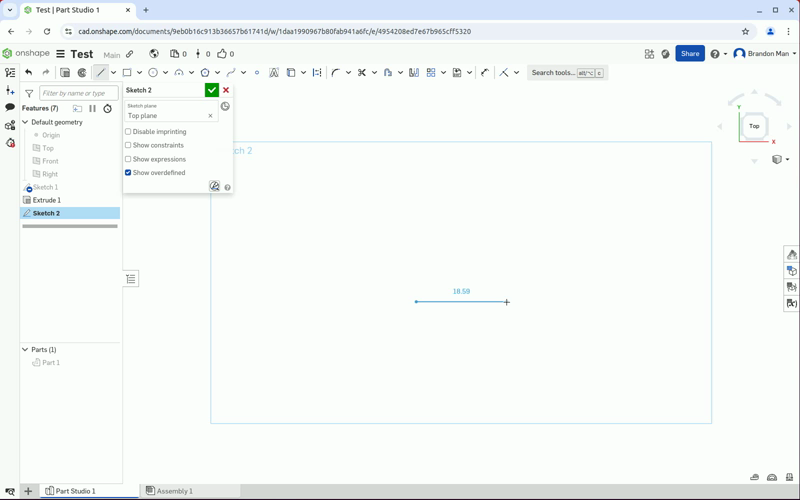
key_up(shift)
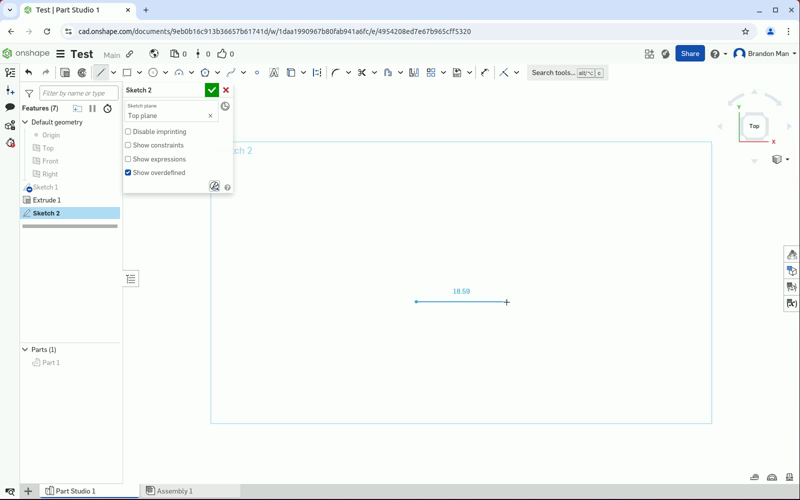
key_down(shift)
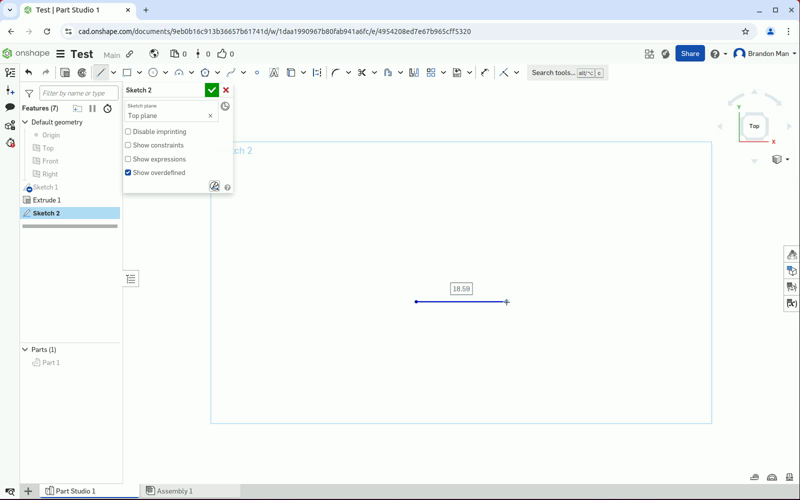
mouse_move(536, 301)
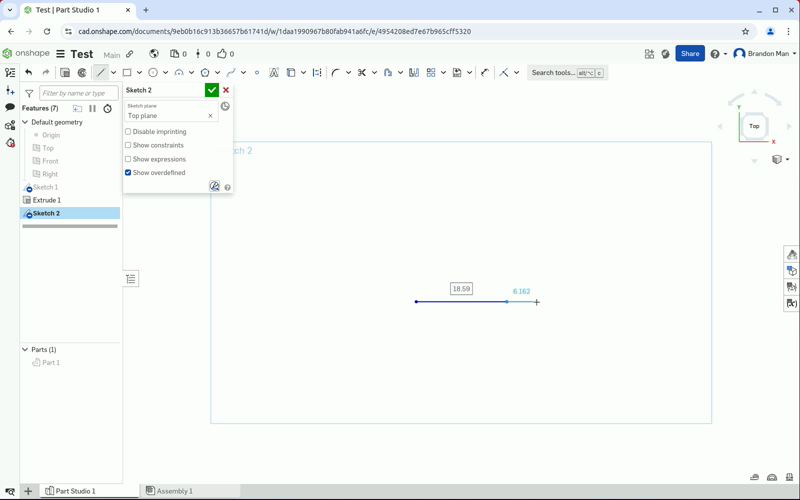
mouse_move(506, 263)
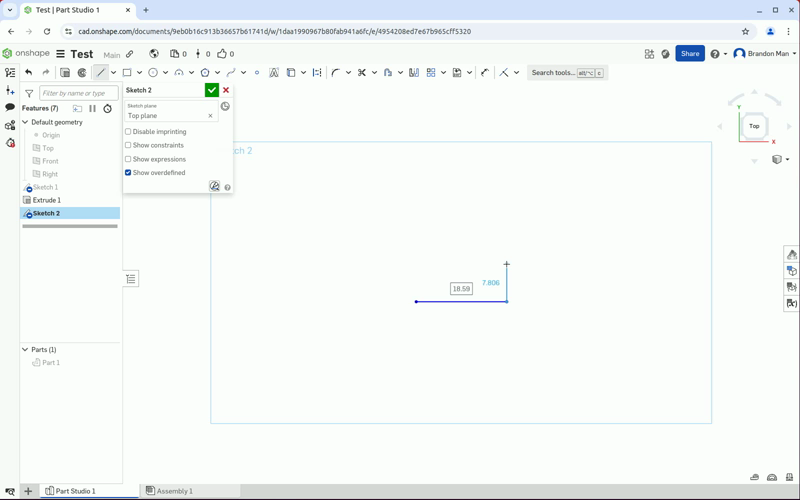
click(506, 263)
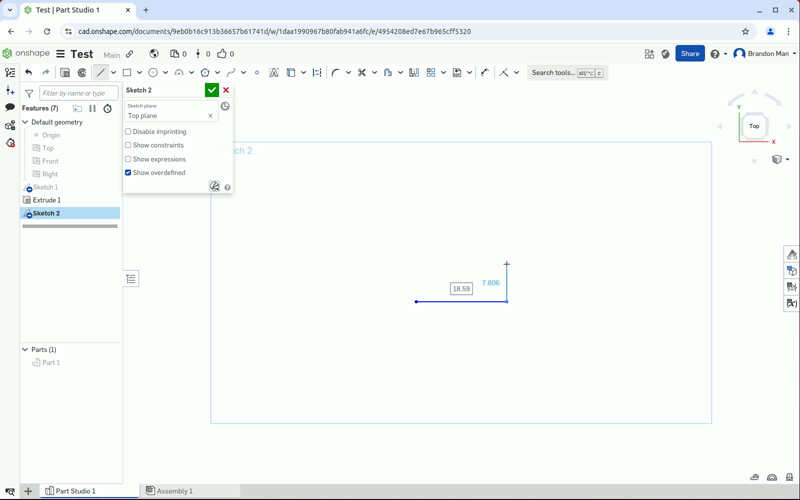
key_up(shift)
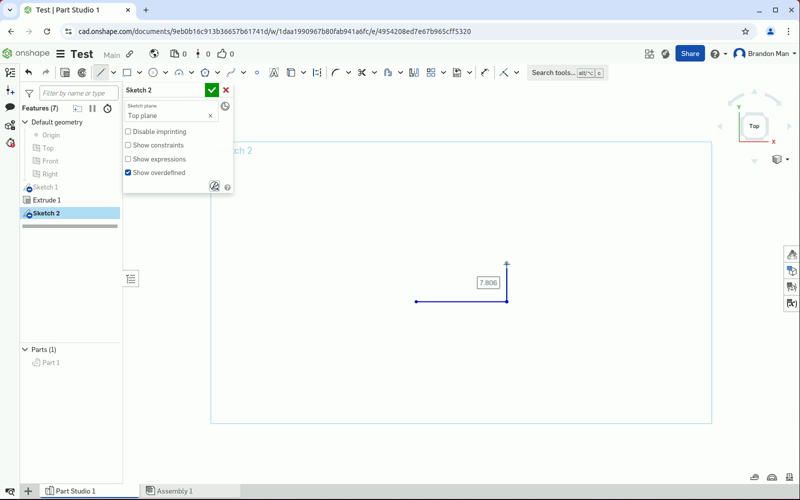
key_down(shift)
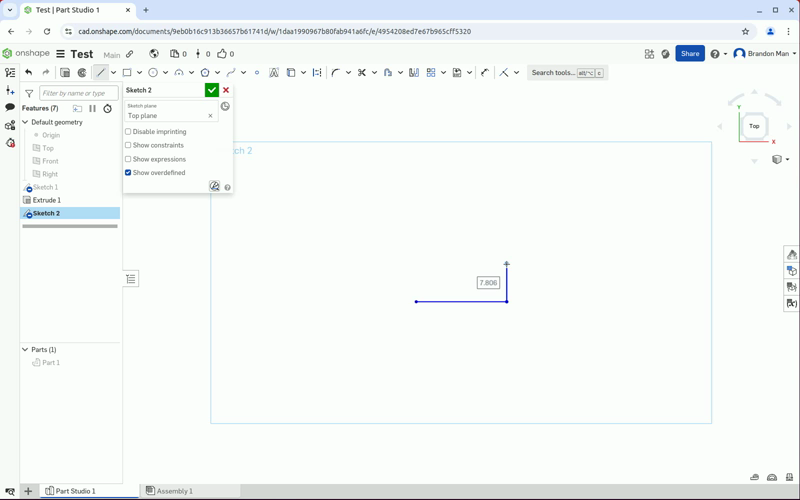
mouse_move(416, 263)
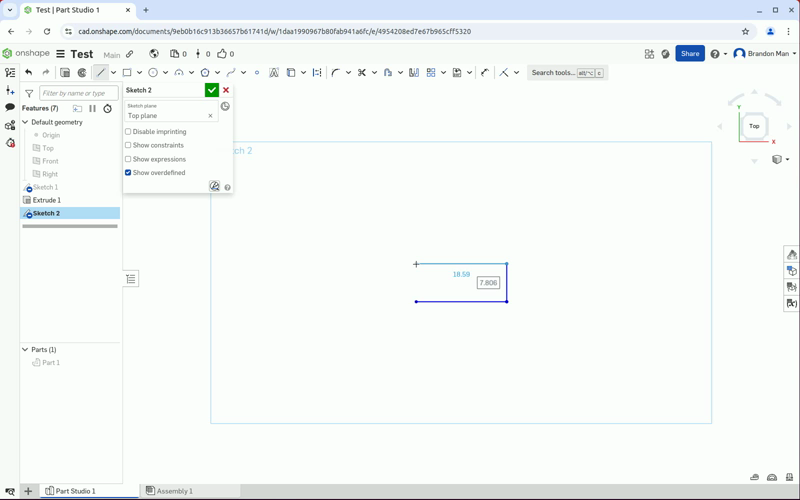
click(416, 263)
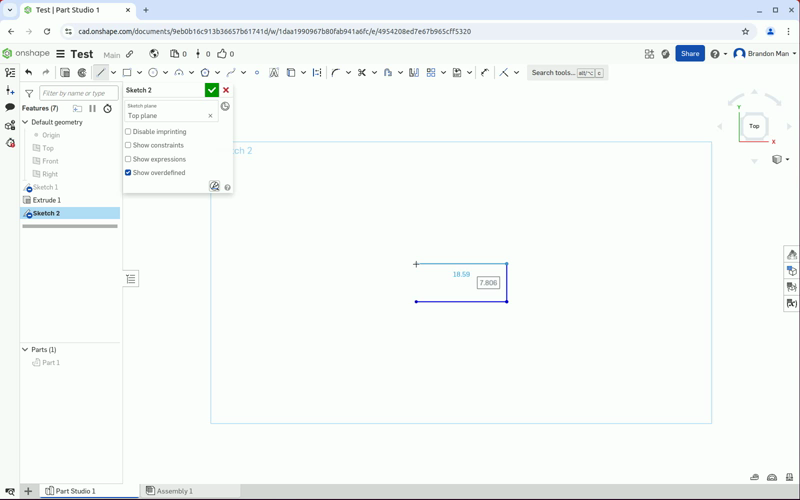
key_up(shift)
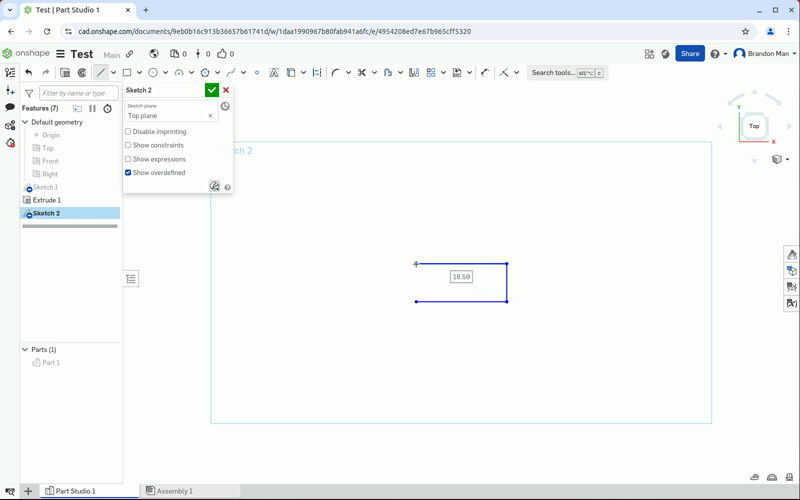
mouse_move(446, 263)
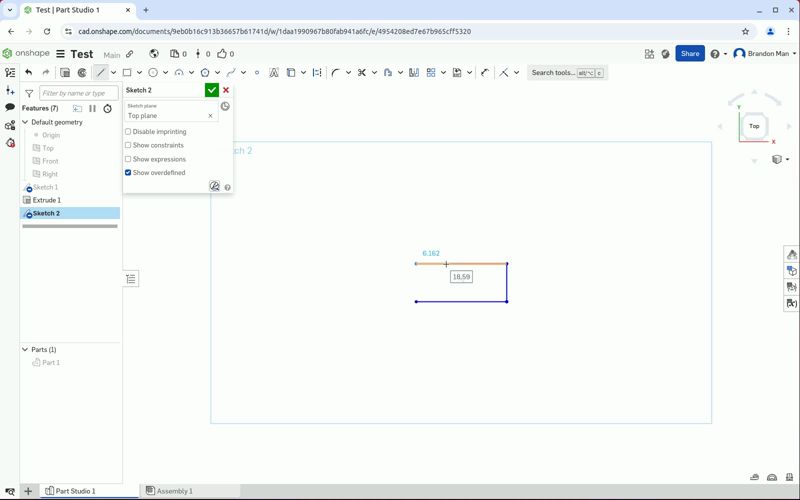
key_down(shift)
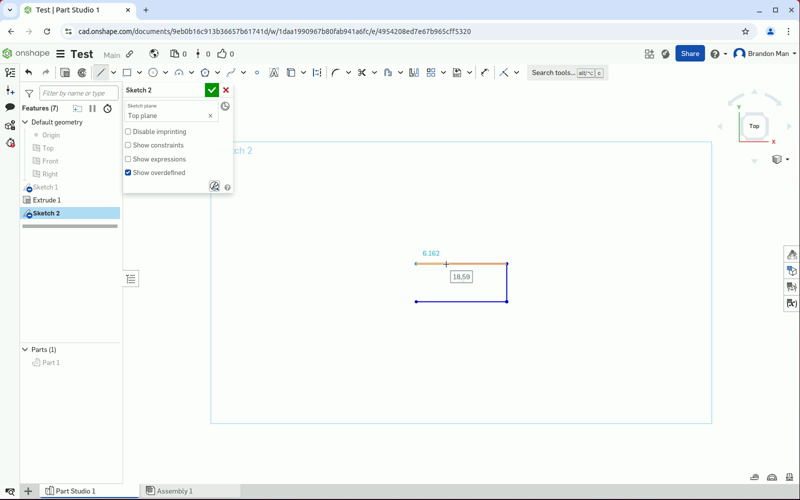
mouse_move(416, 301)
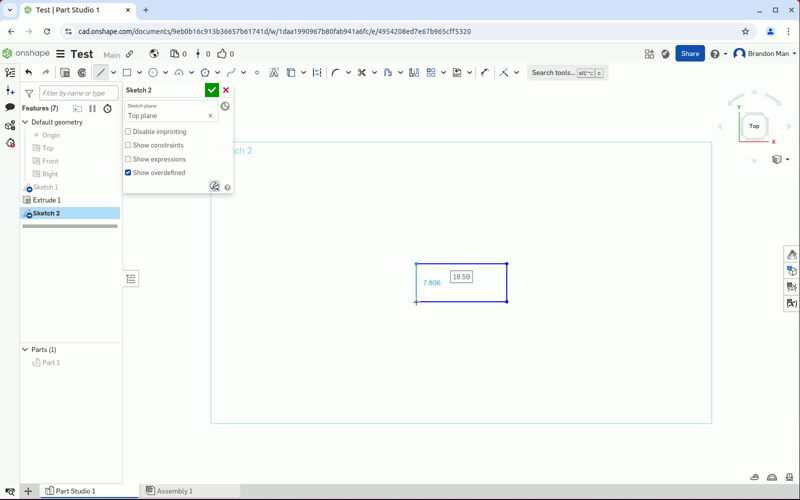
key_up(shift)
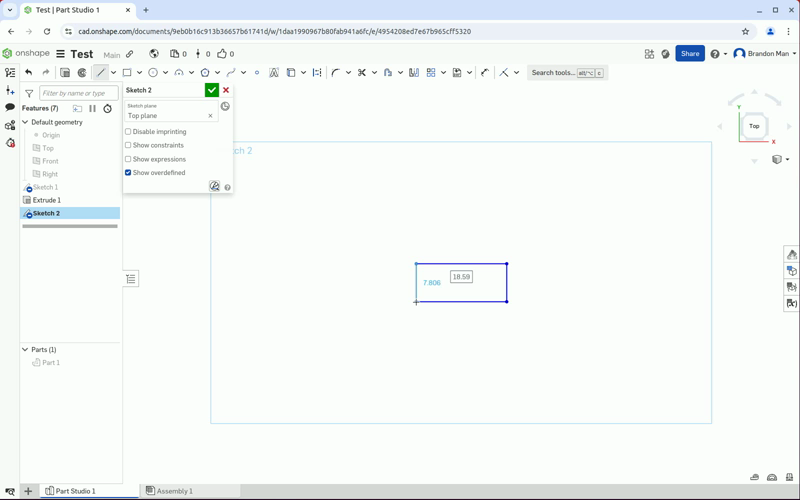
click(416, 301)
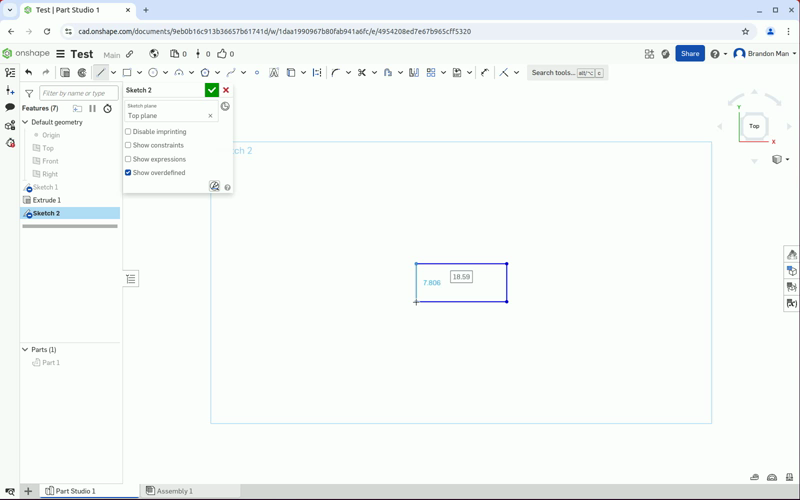
key(esc)
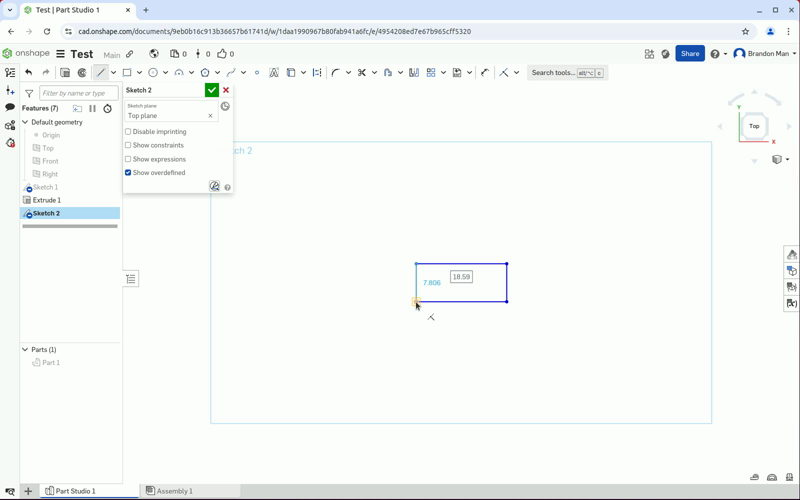
mouse_move(465, 295)
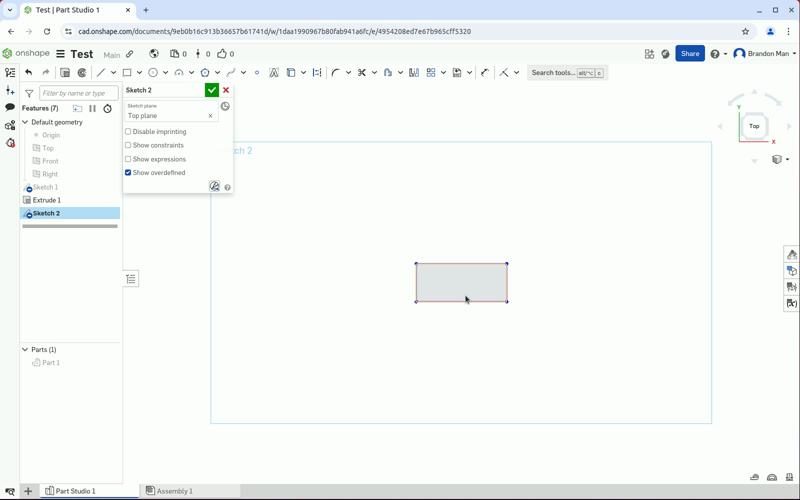
click(465, 295)
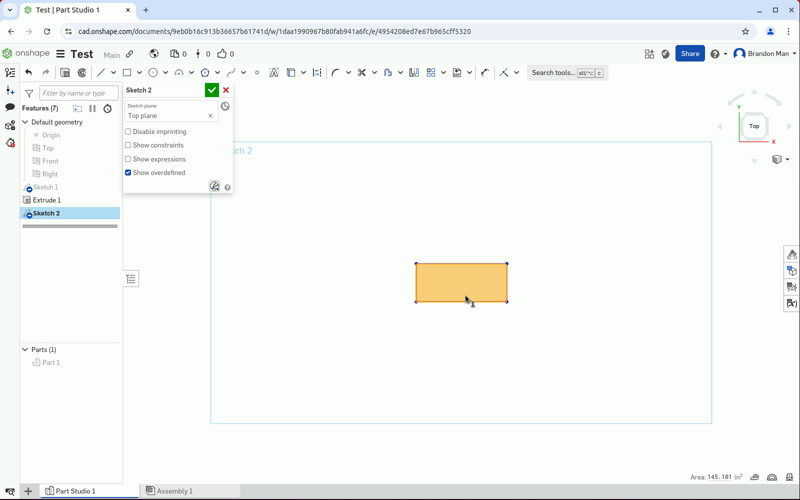
mouse_move(73, 352)
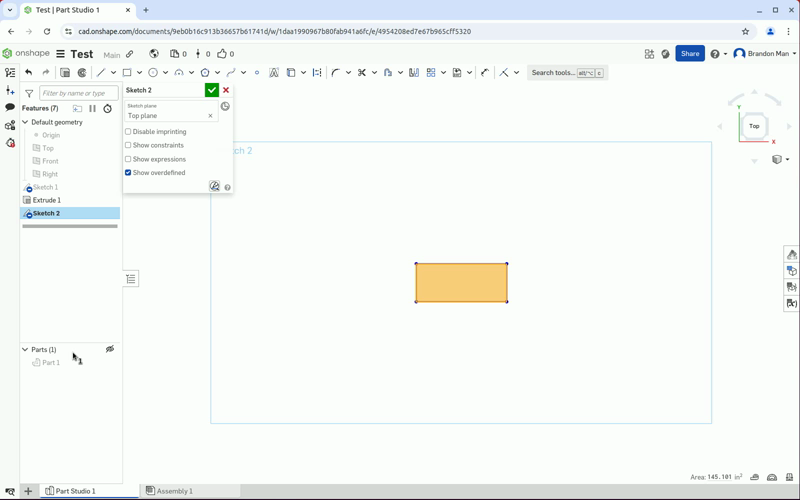
key(shift+y)
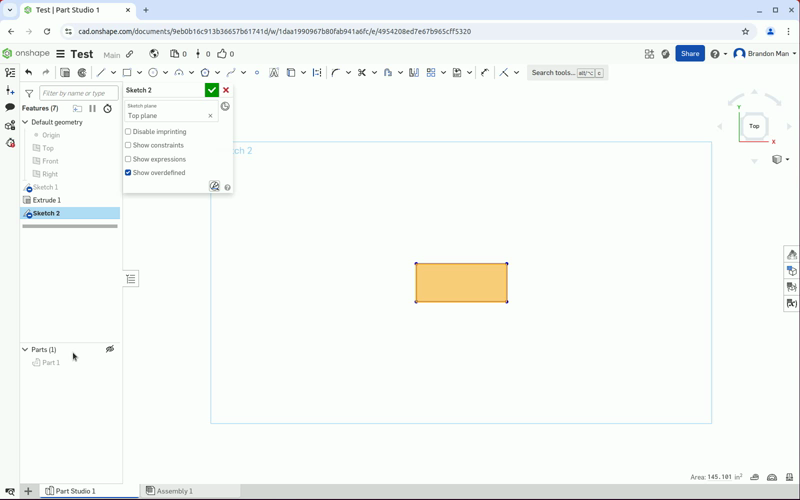
key(shift+e)
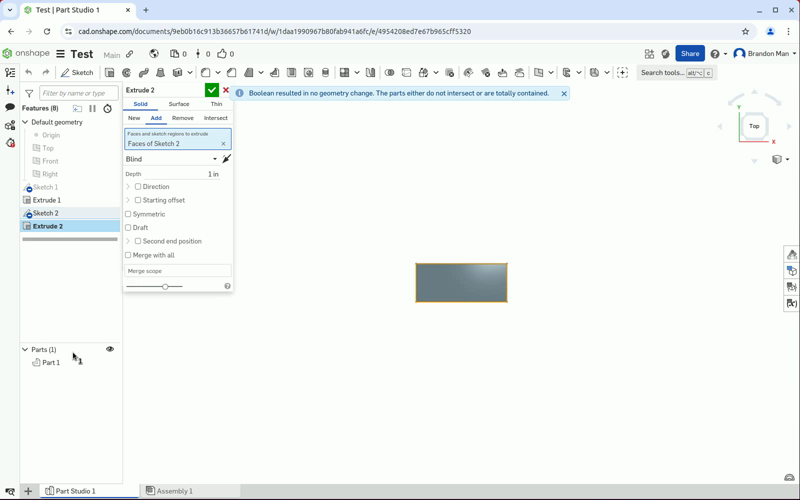
mouse_move(143, 106)
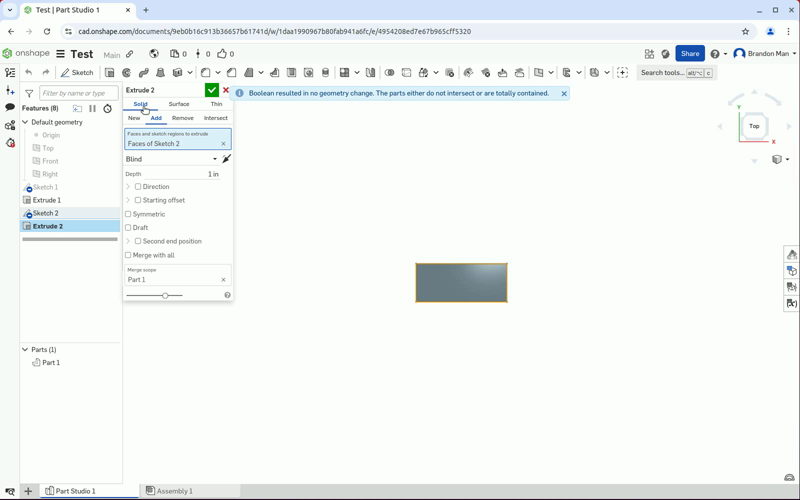
click(143, 106)
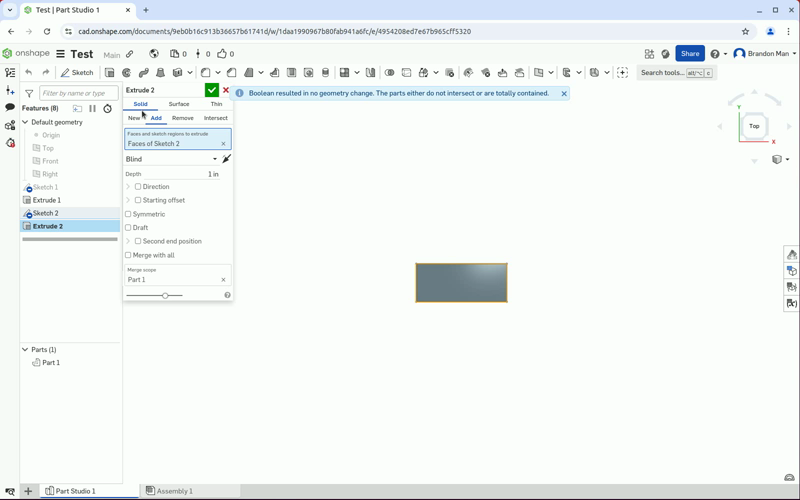
mouse_move(137, 120)
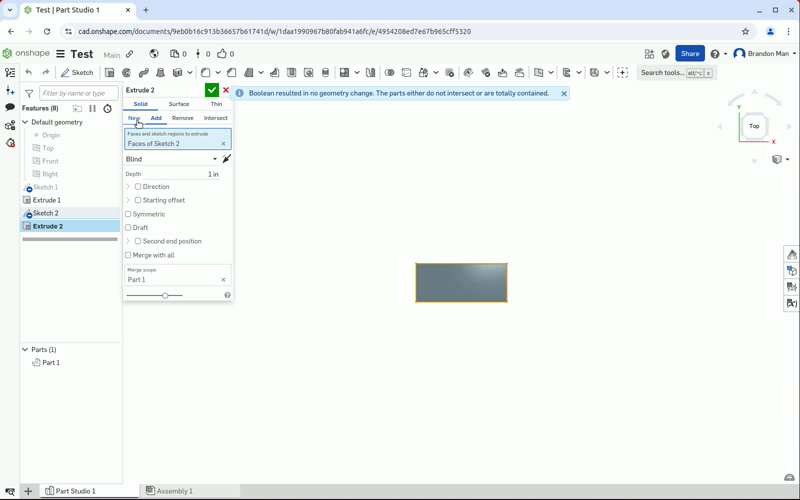
click(137, 120)
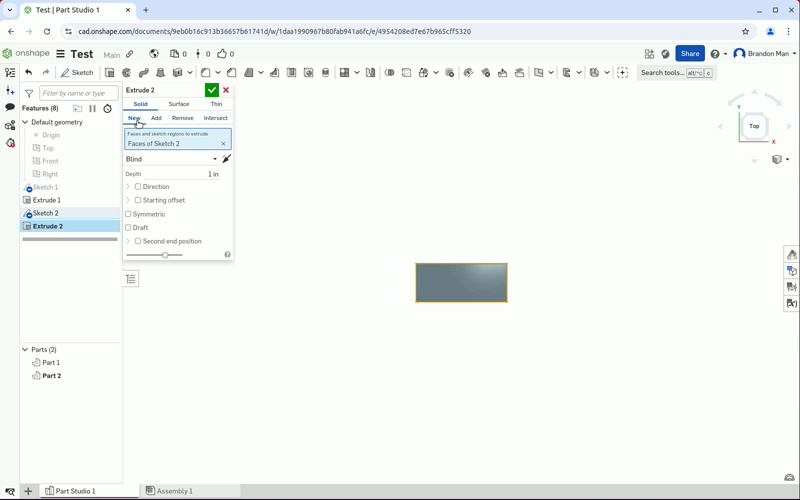
key(tab, 4)
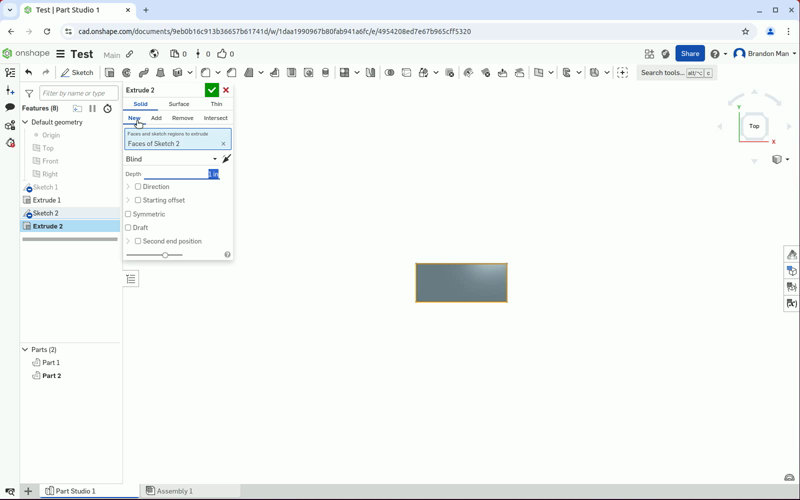
text(7.703)
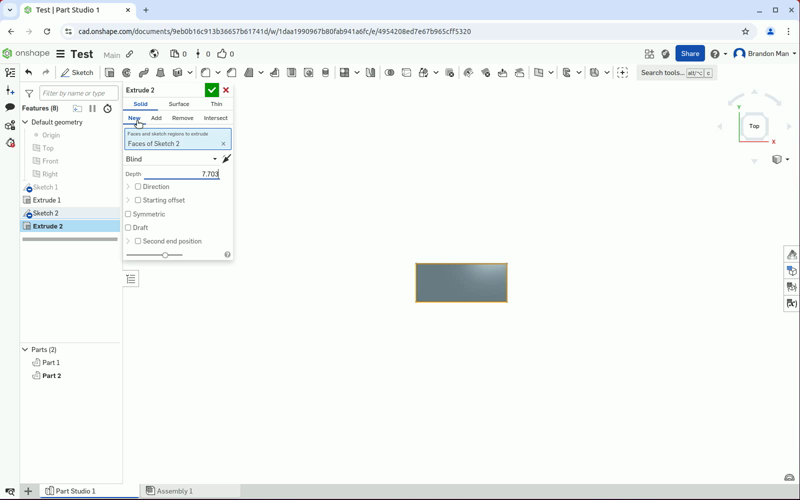
key(enter)
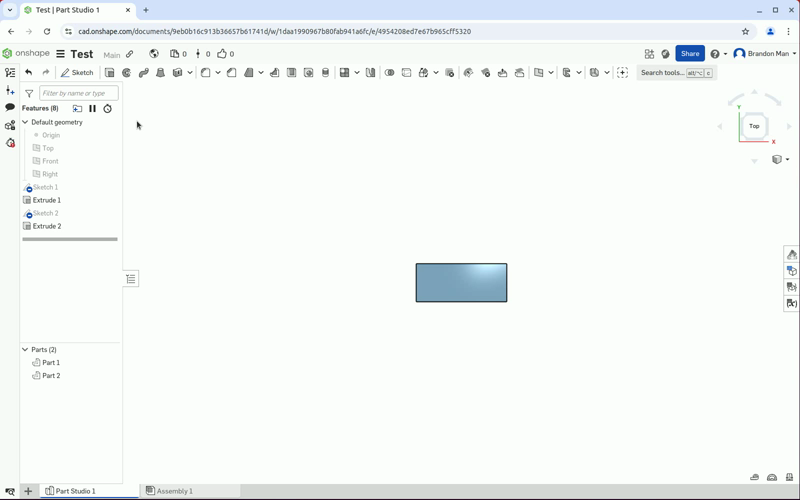
key(shift+h)
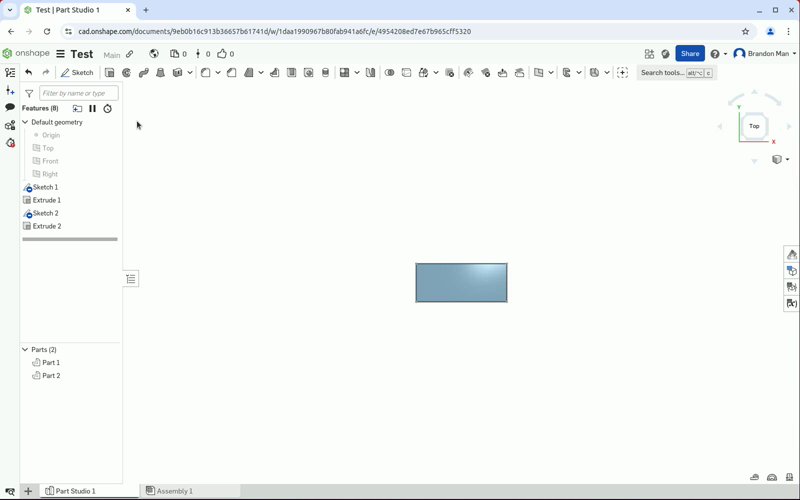
key(shift+h)
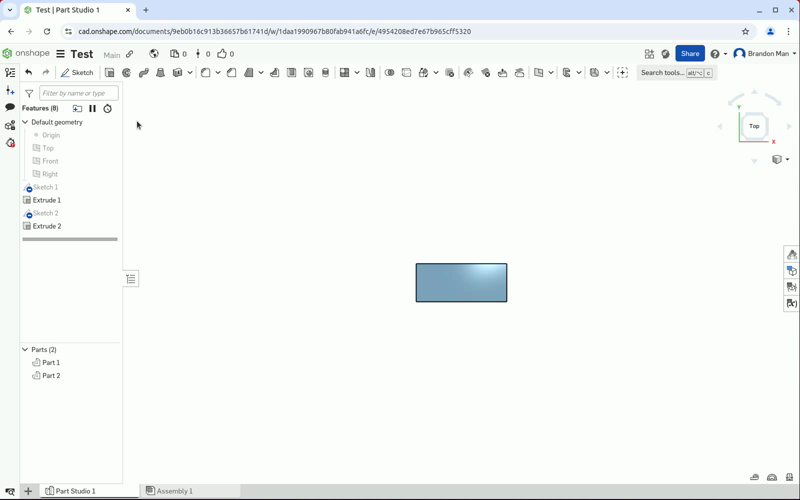
mouse_move(73, 189)
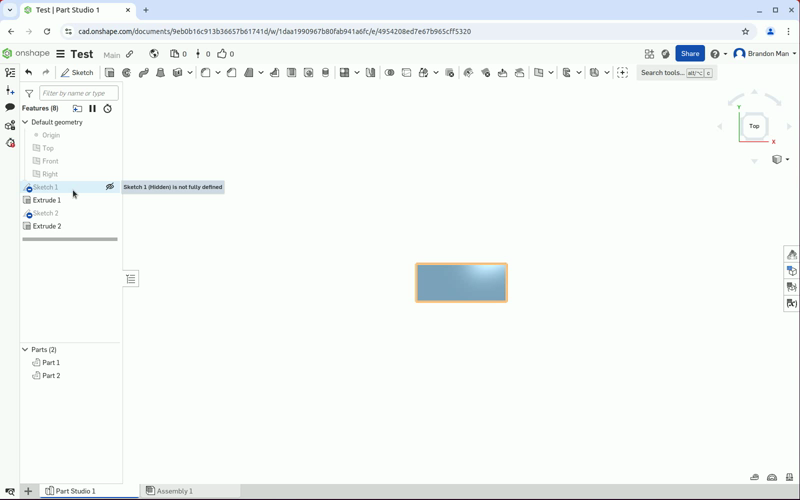
click(73, 189)
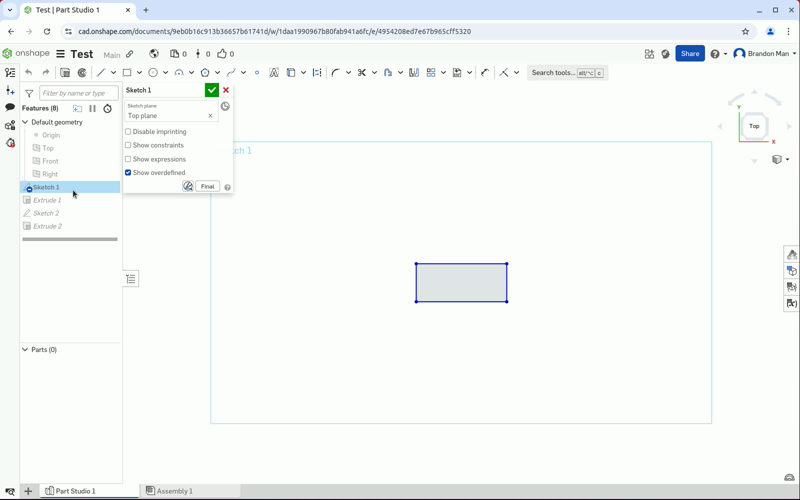
mouse_move(229, 92)
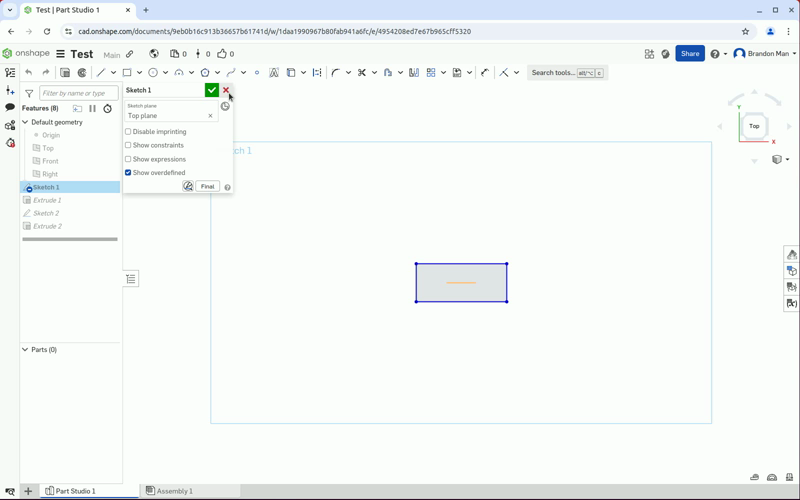
click(229, 92)
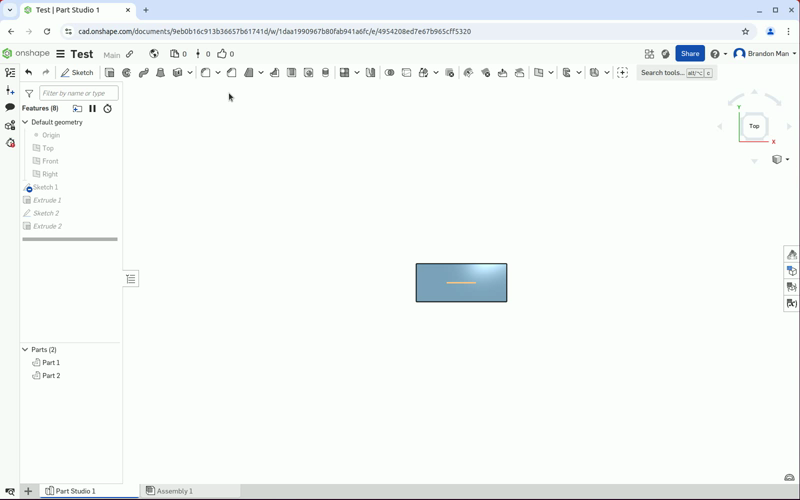
mouse_move(541, 75)
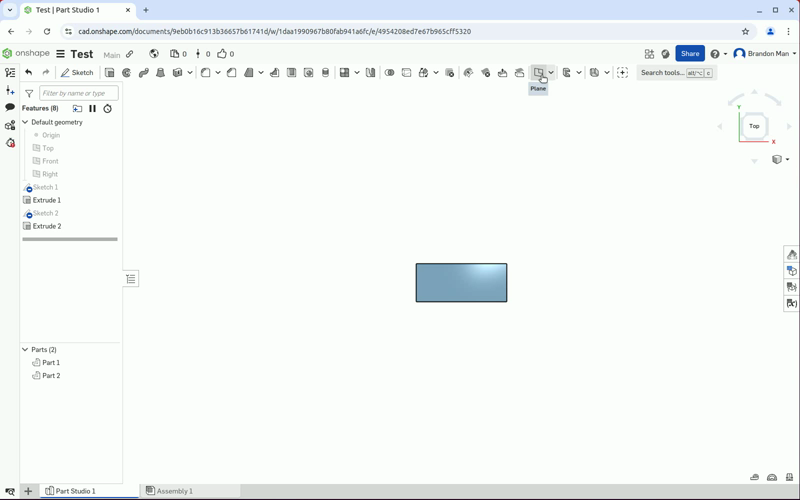
click(541, 75)
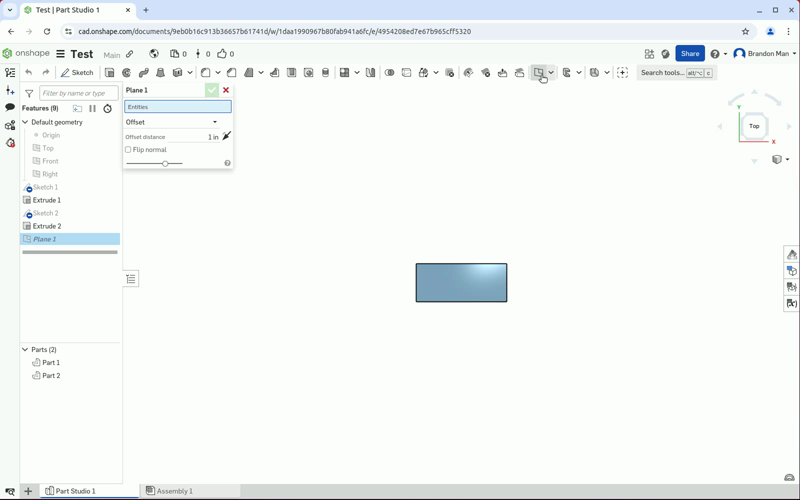
mouse_move(73, 150)
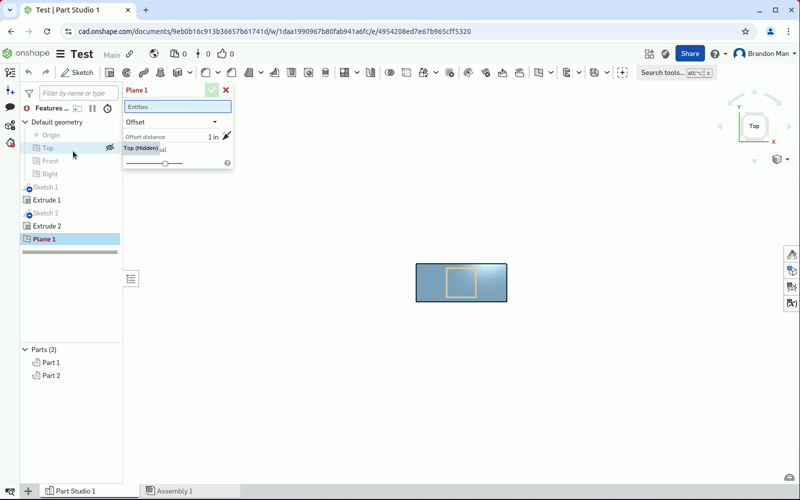
click(73, 150)
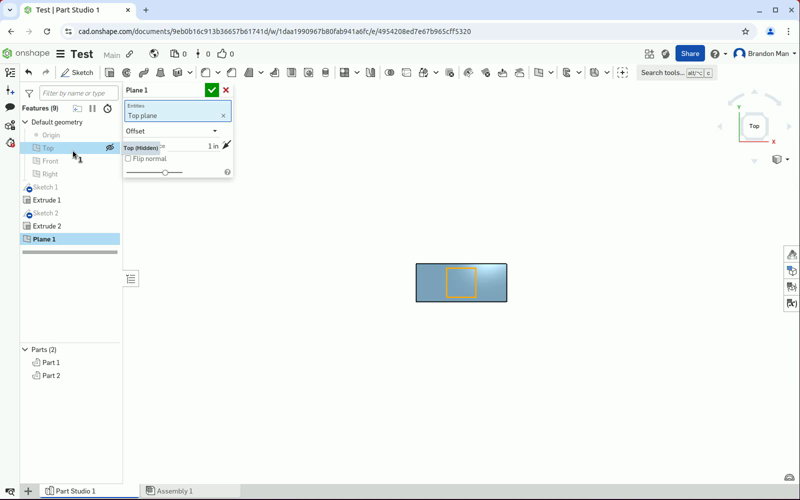
key(tab, 2)
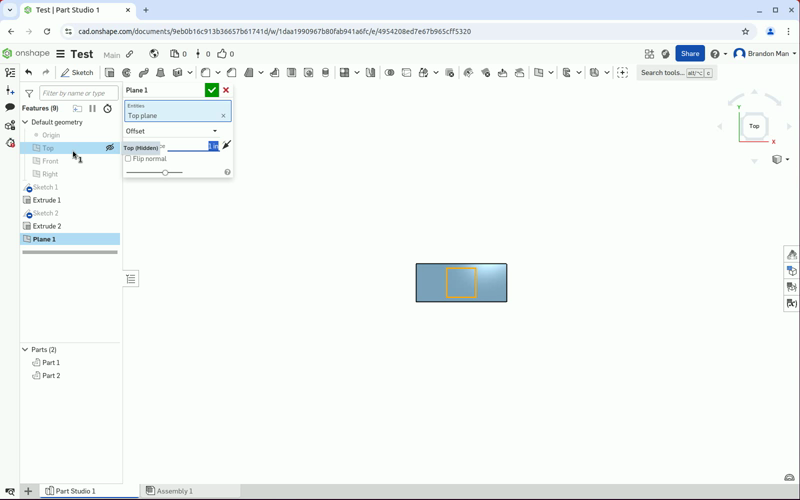
text(7.703)
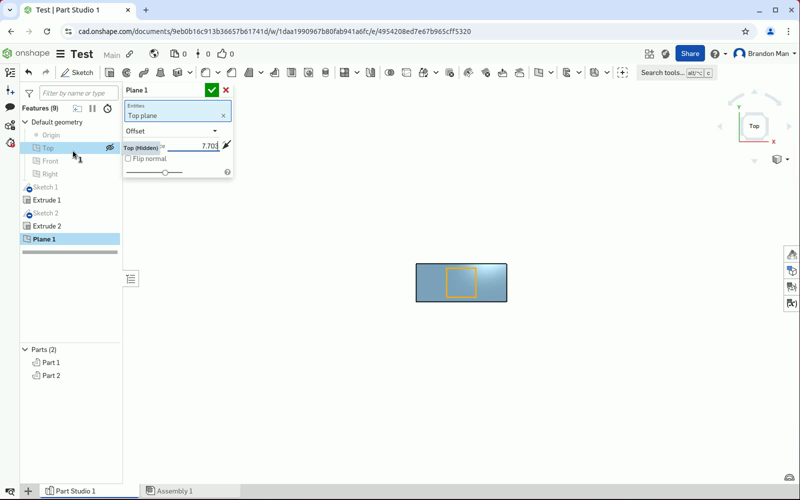
key(enter, 2)
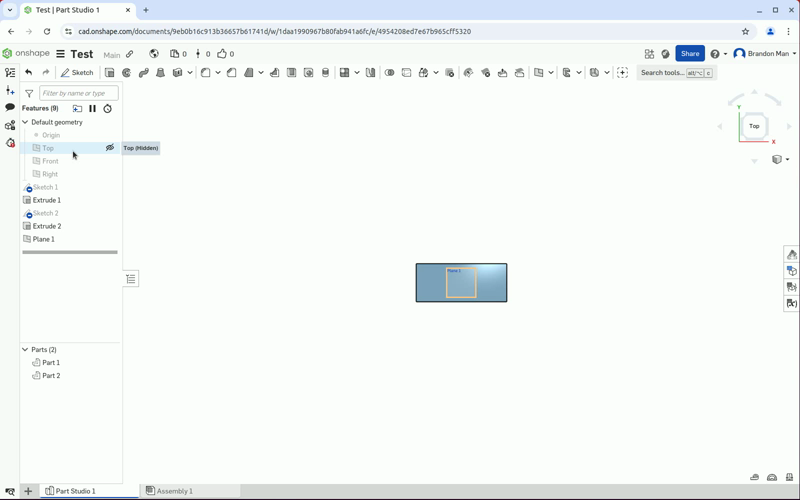
key(shift+s)
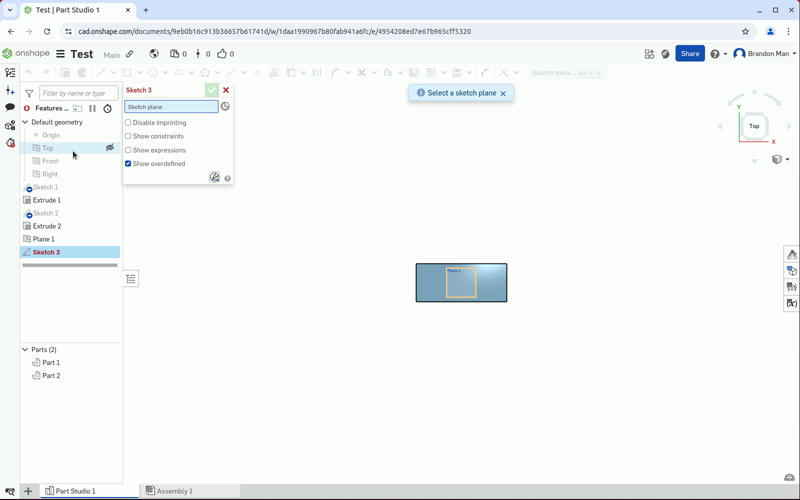
mouse_move(73, 241)
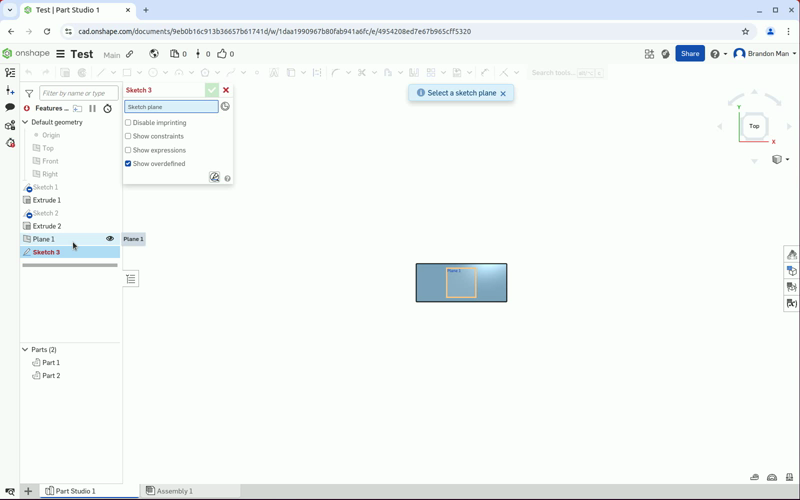
click(73, 241)
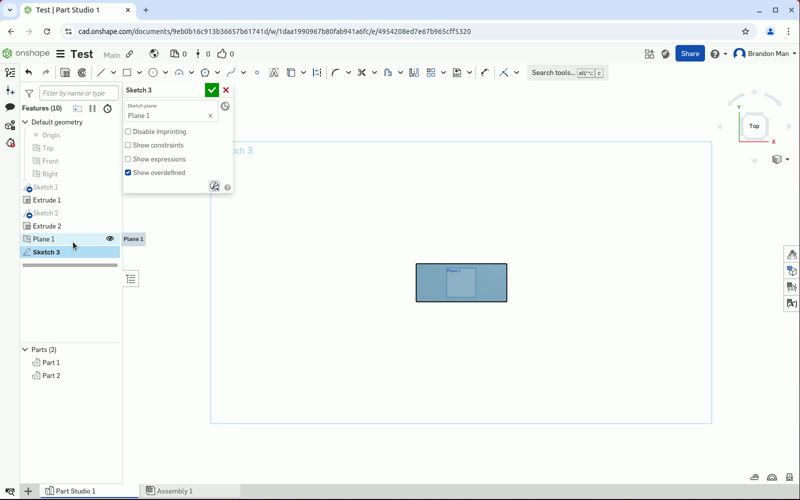
mouse_move(73, 352)
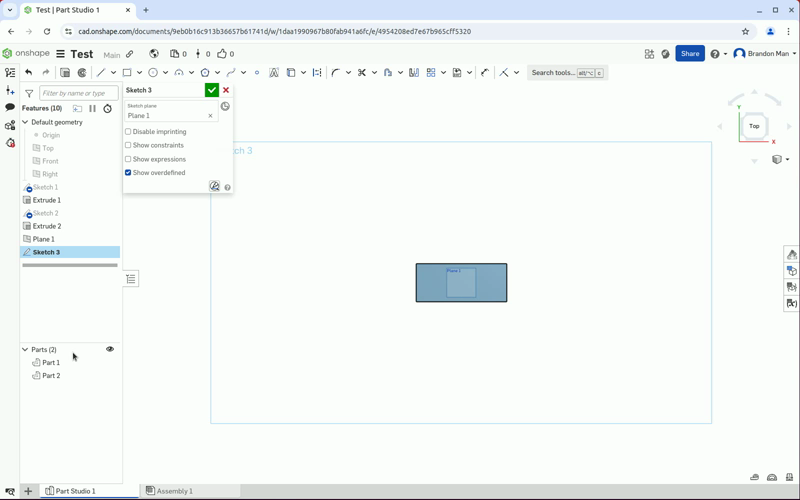
key(y)
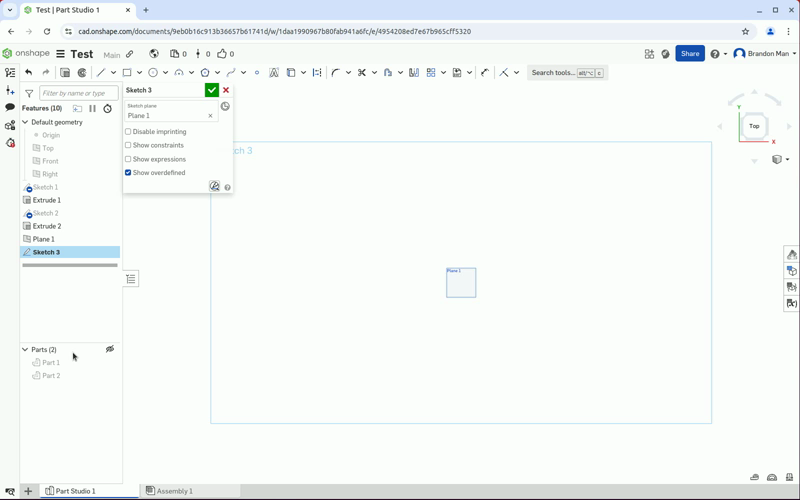
key(c)
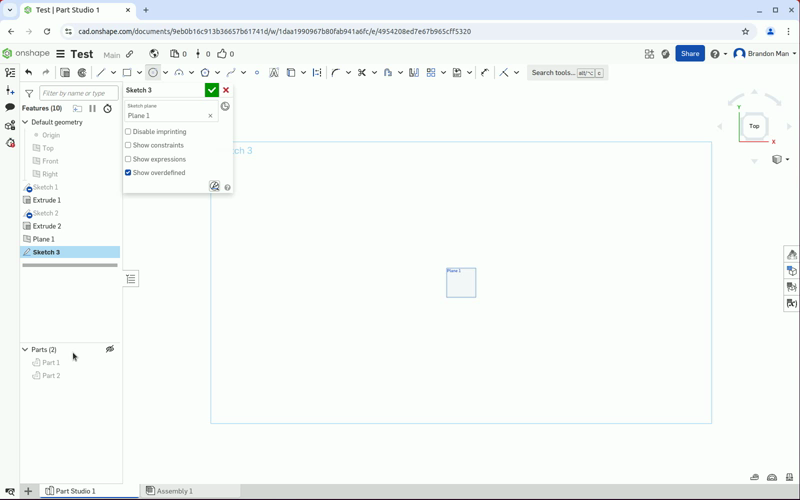
key_down(shift)
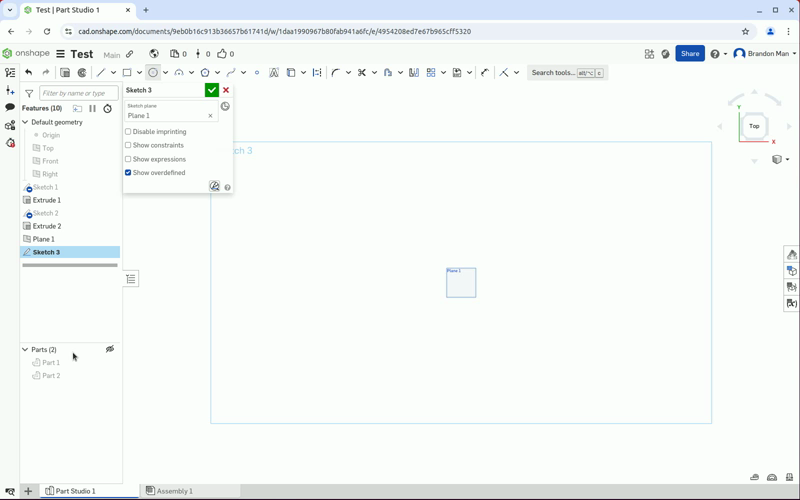
mouse_move(491, 282)
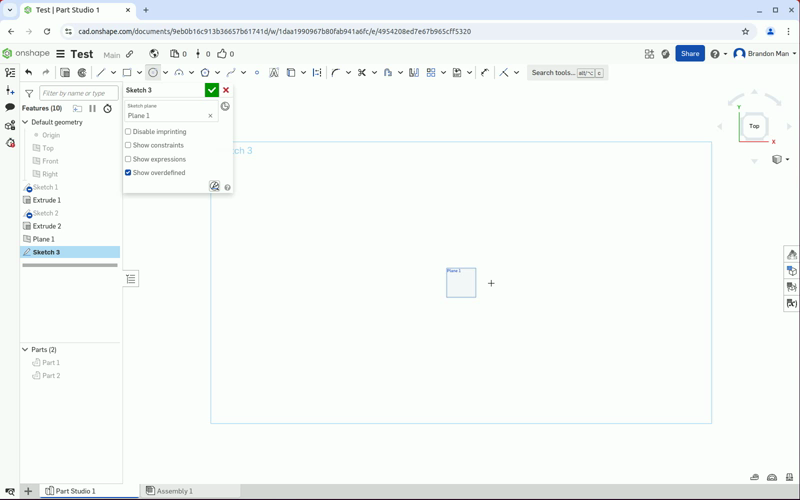
click(491, 282)
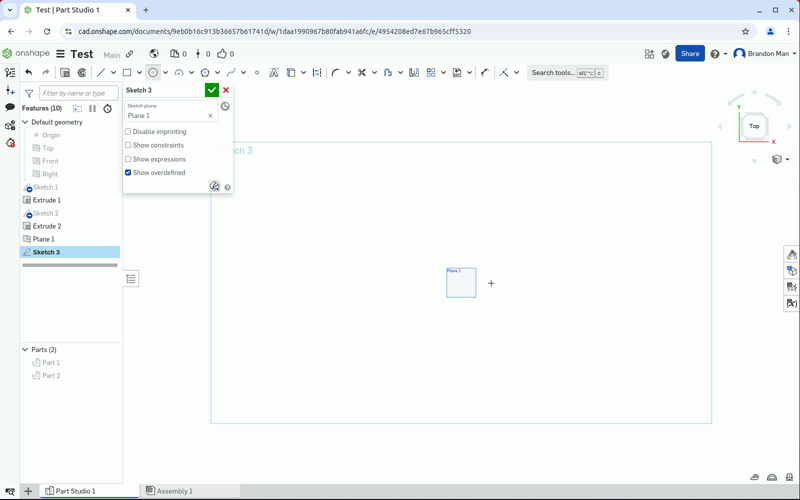
key_up(shift)
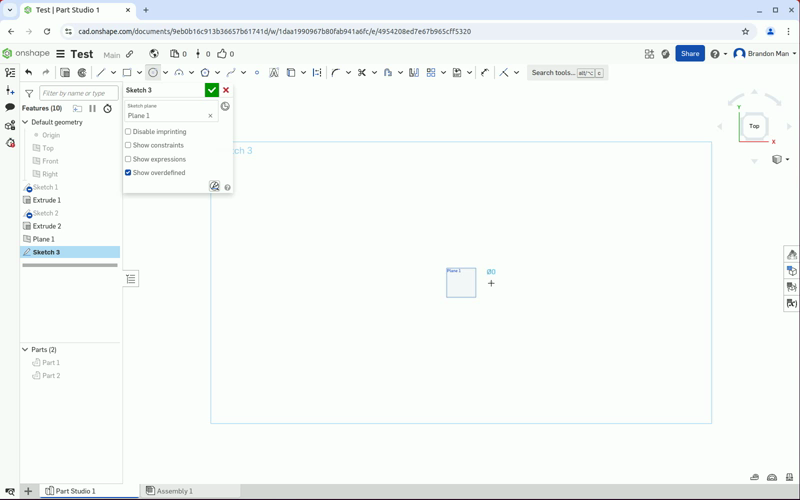
mouse_move(499, 282)
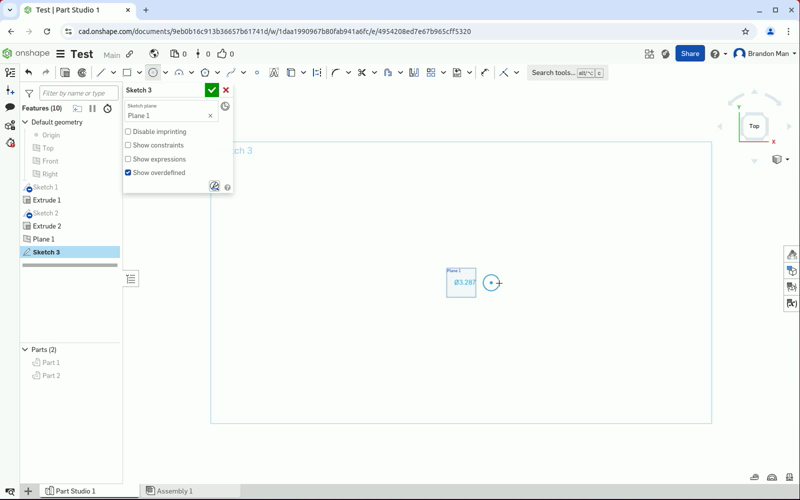
click(499, 282)
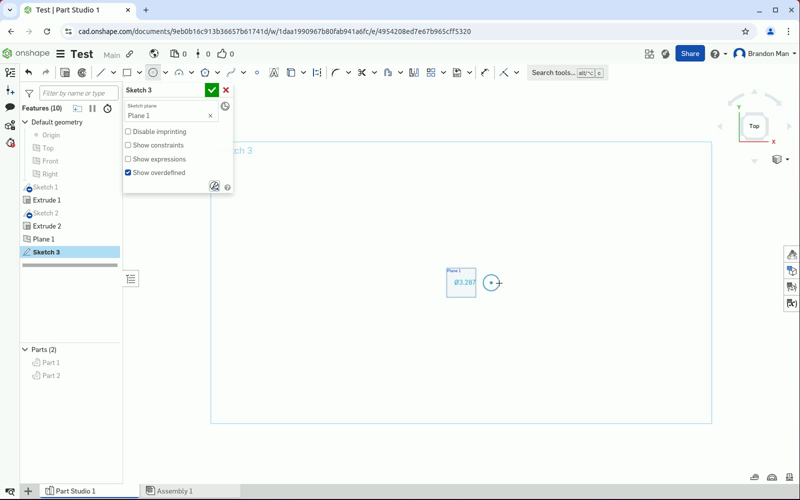
key(esc)
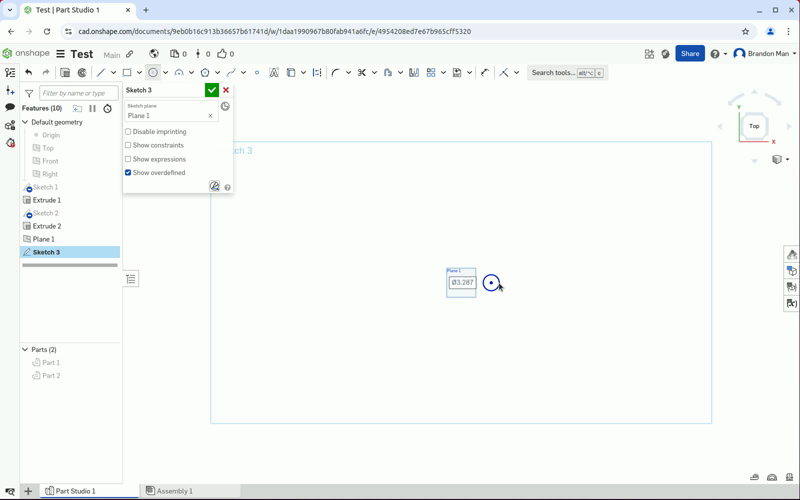
mouse_move(489, 285)
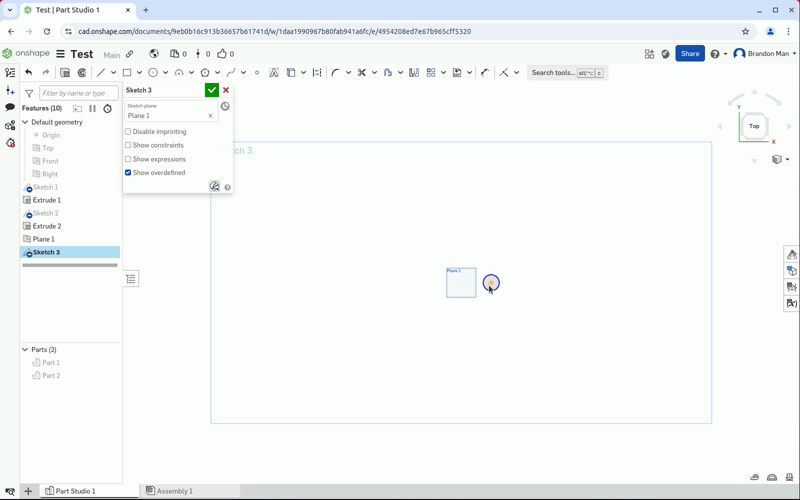
scroll(6)
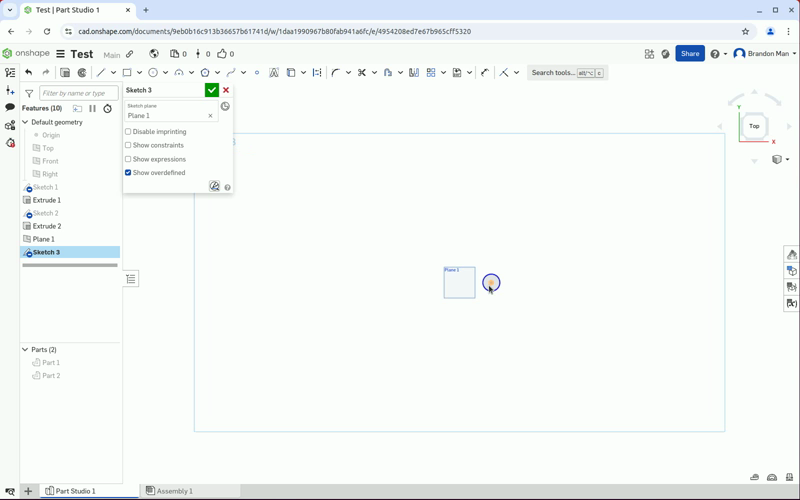
scroll(6)
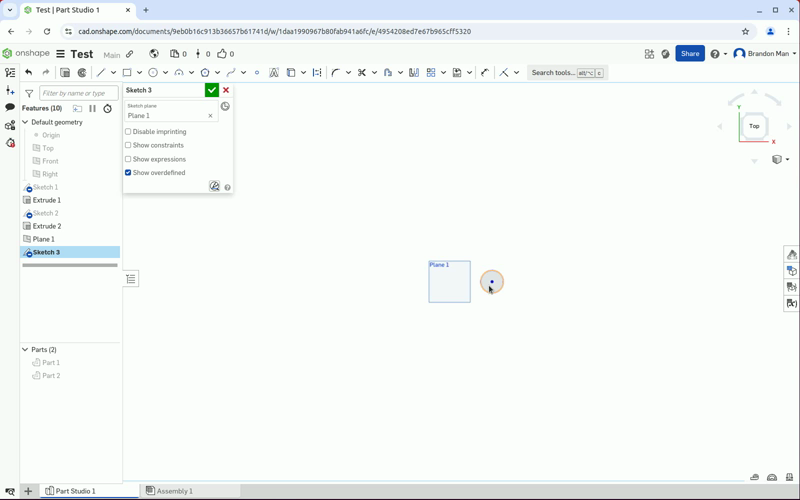
scroll(6)
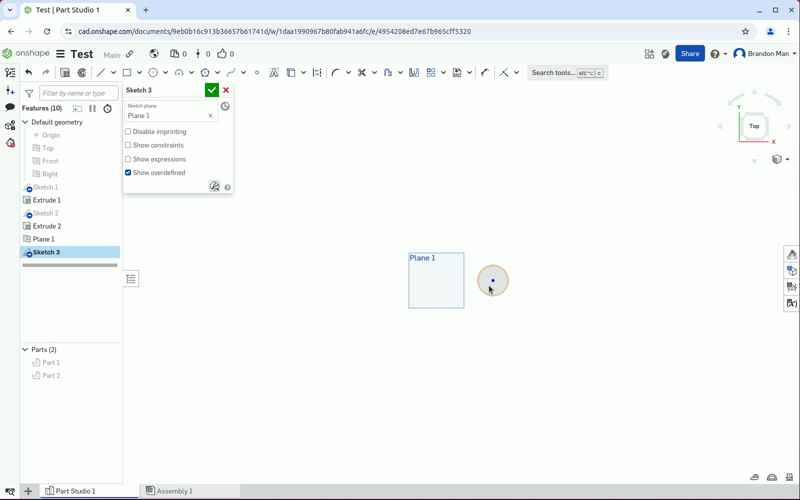
scroll(6)
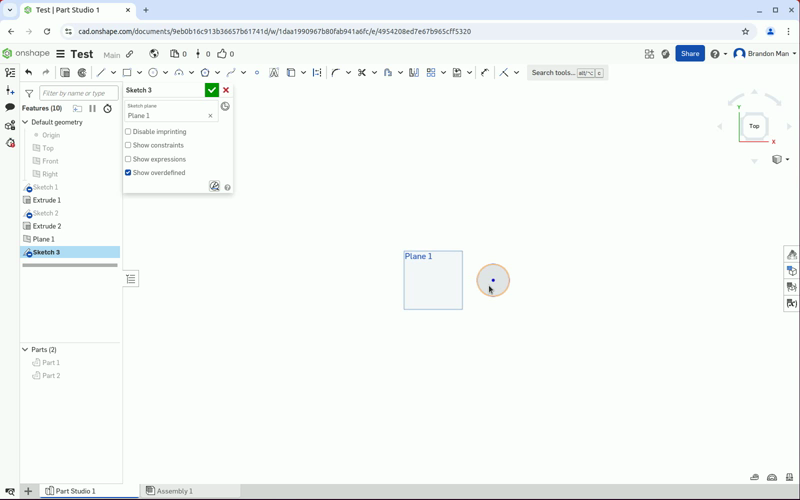
scroll(6)
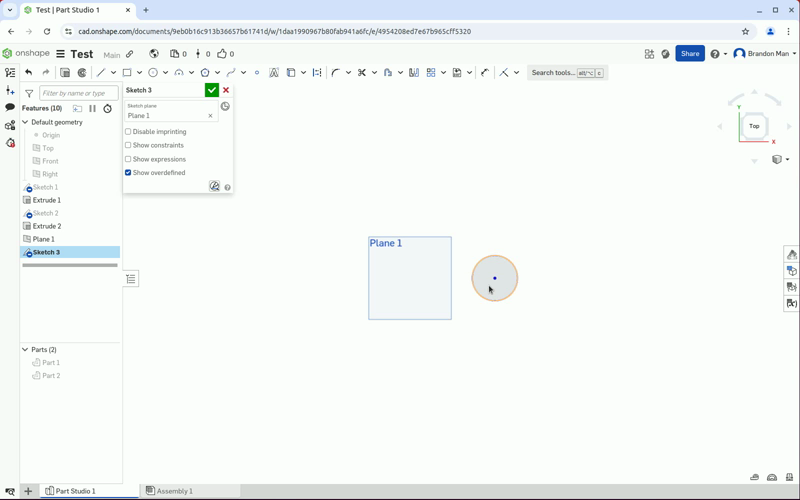
scroll(6)
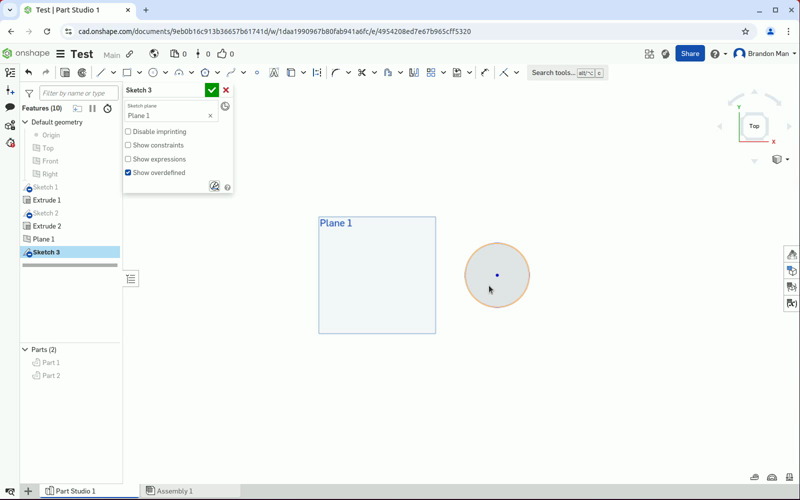
scroll(6)
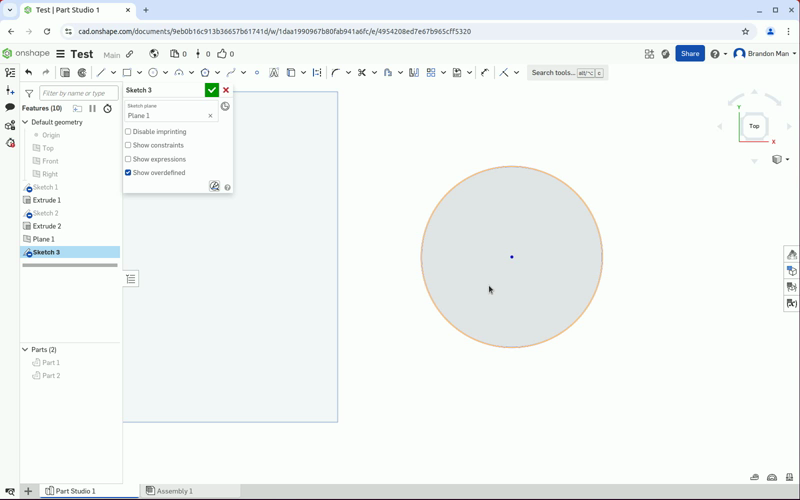
click(489, 285)
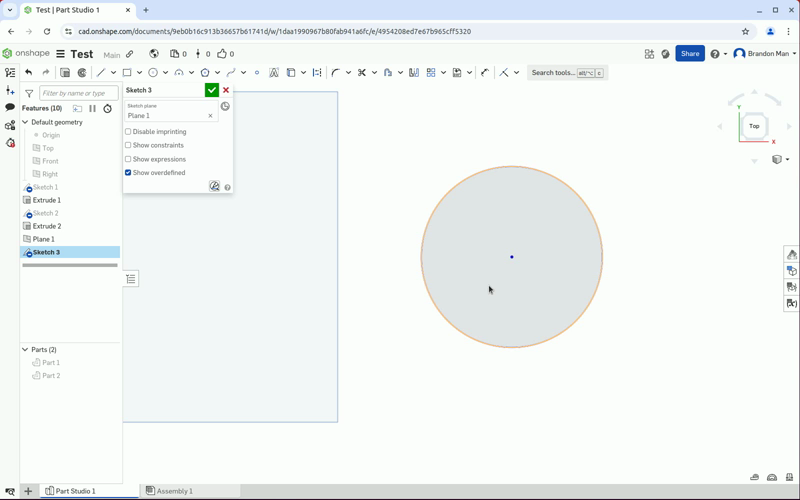
scroll(-6)
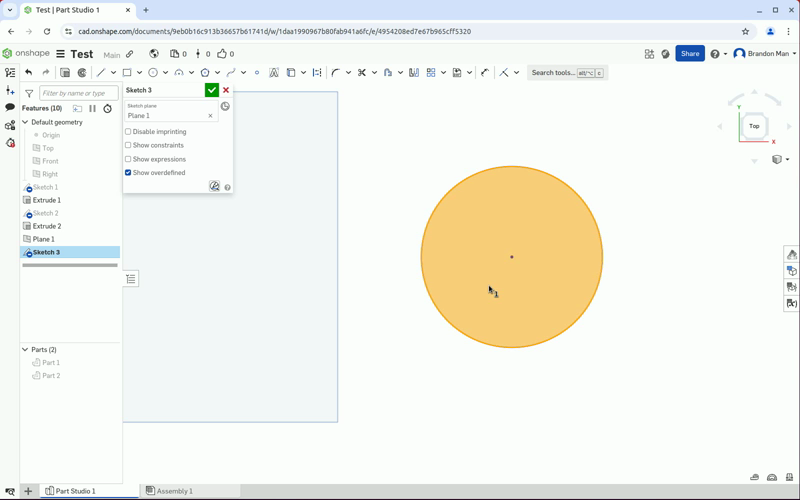
scroll(-6)
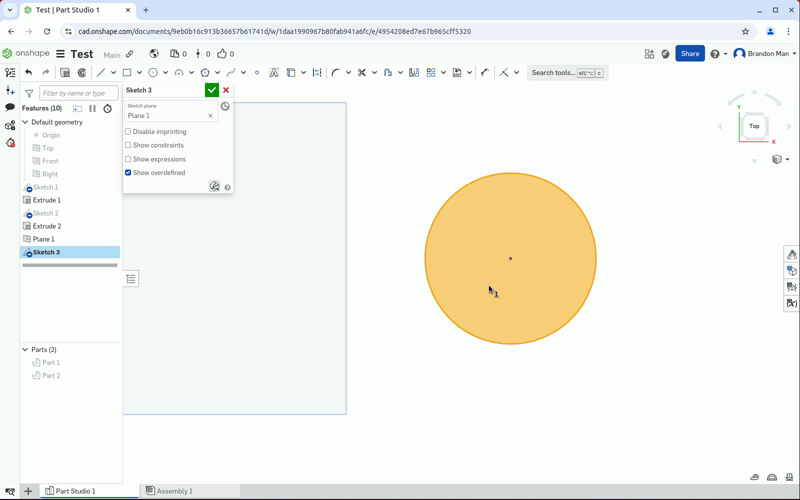
scroll(-6)
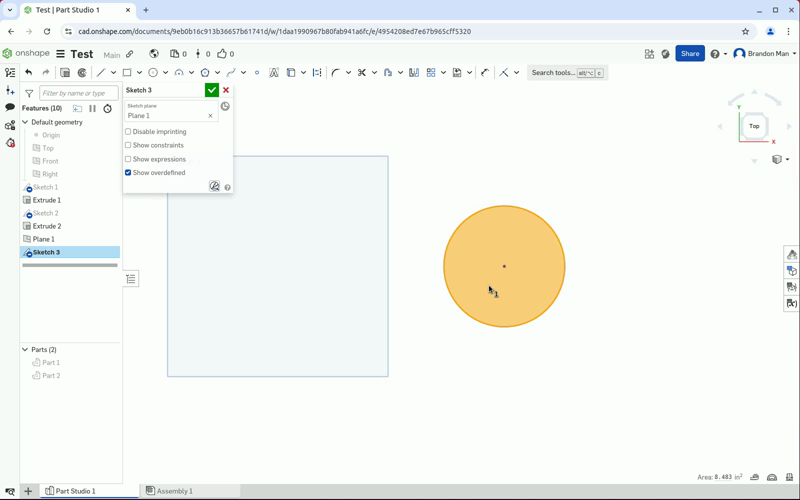
scroll(-6)
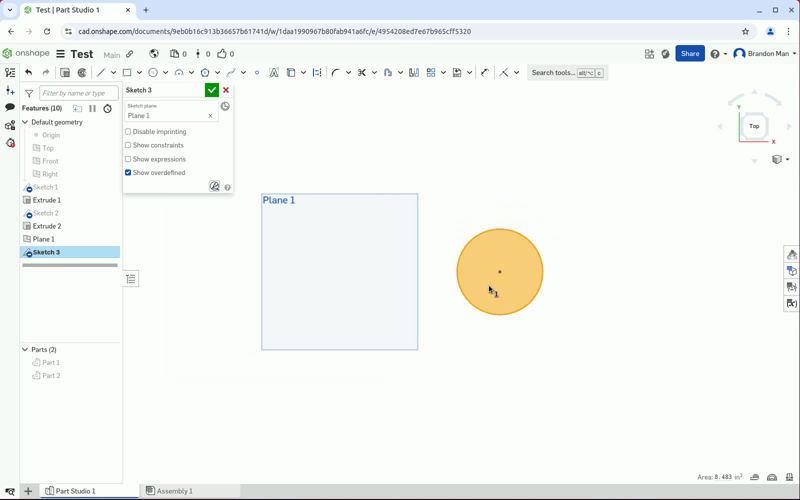
scroll(-6)
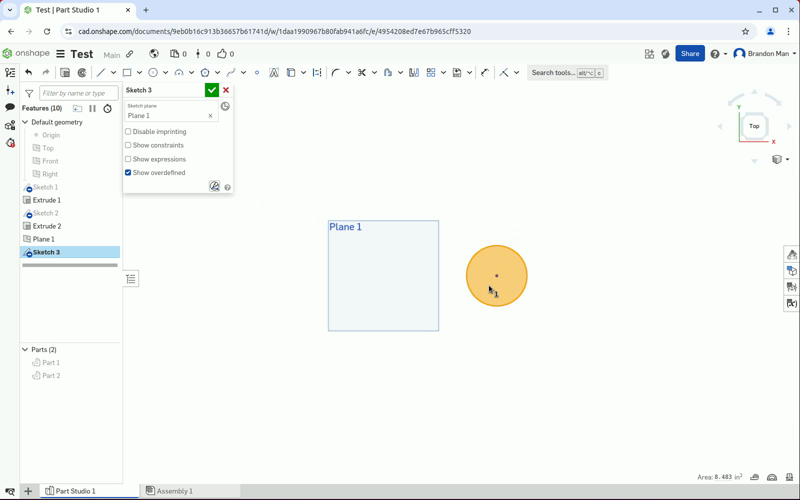
scroll(-6)
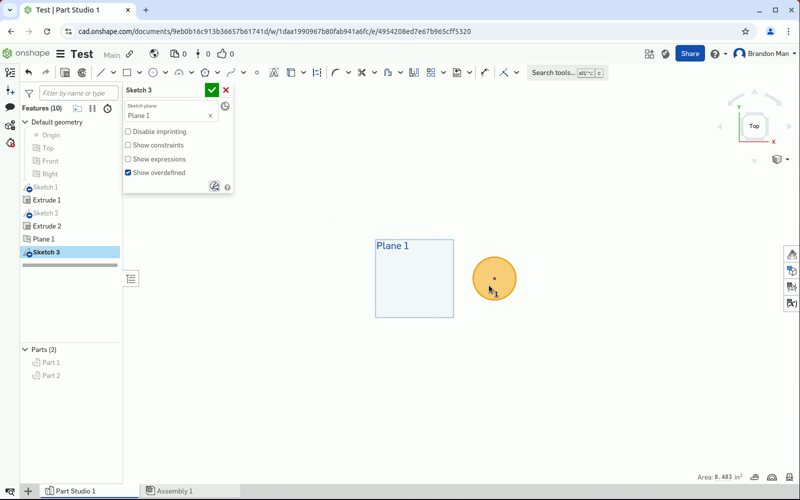
scroll(-6)
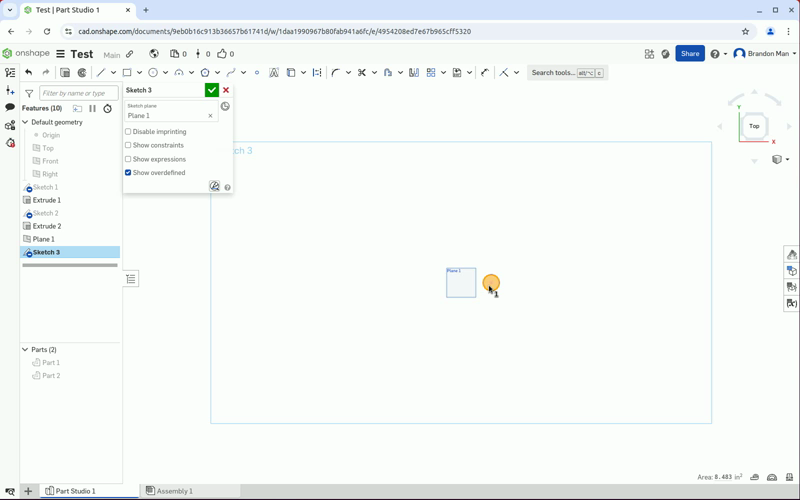
mouse_move(73, 352)
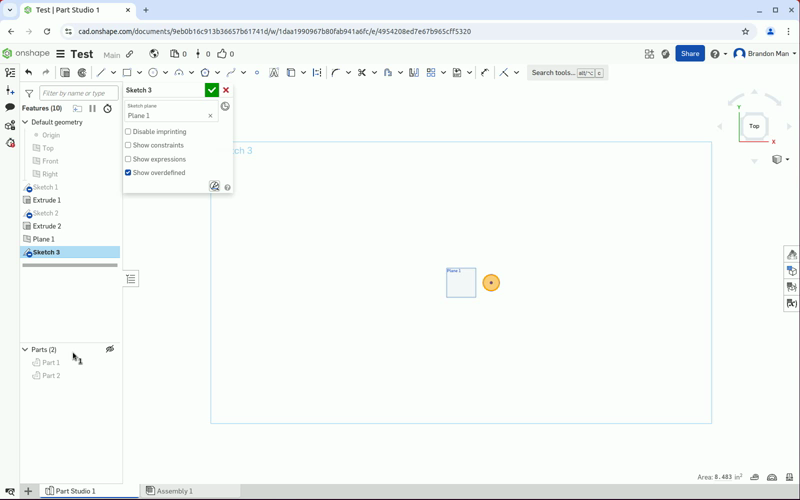
key(shift+y)
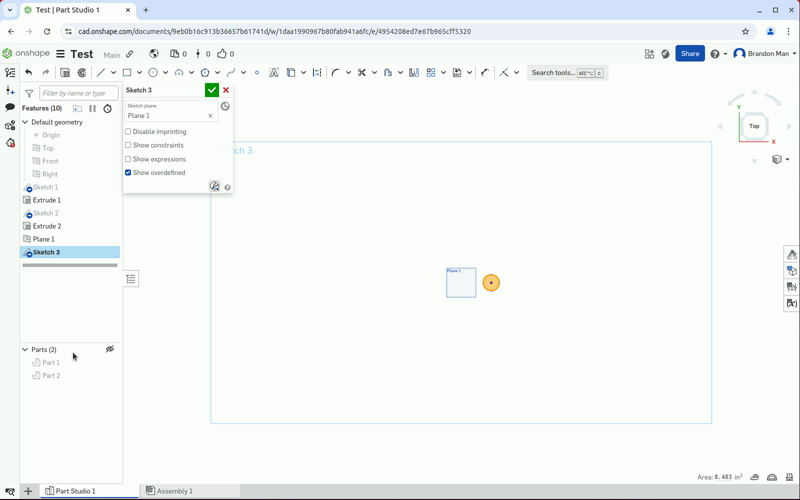
key(shift+e)
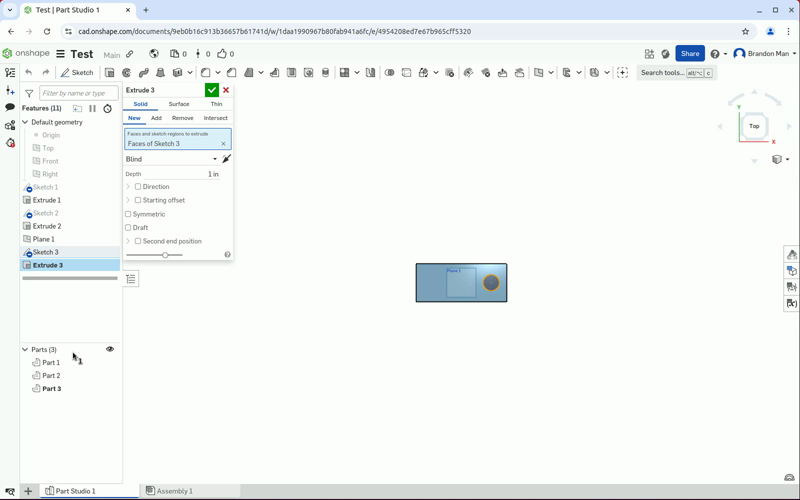
mouse_move(143, 106)
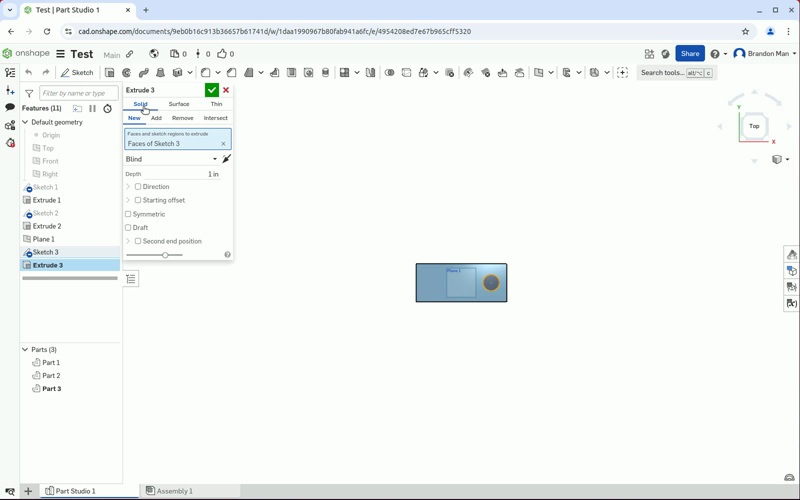
click(143, 106)
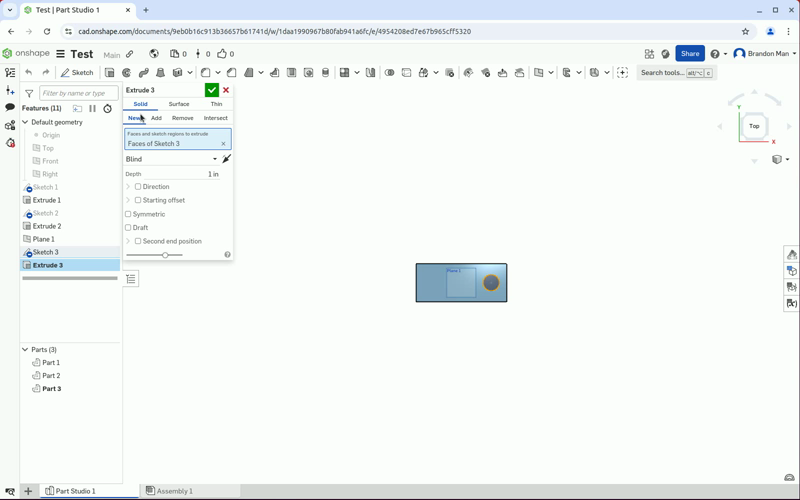
mouse_move(137, 120)
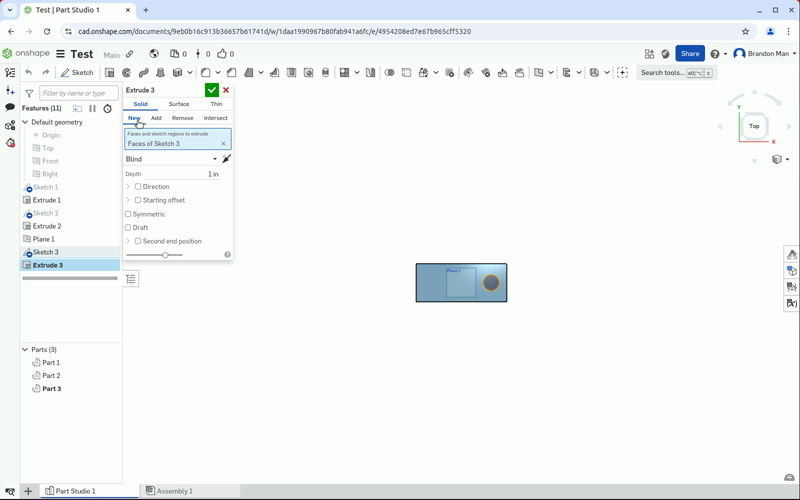
click(137, 120)
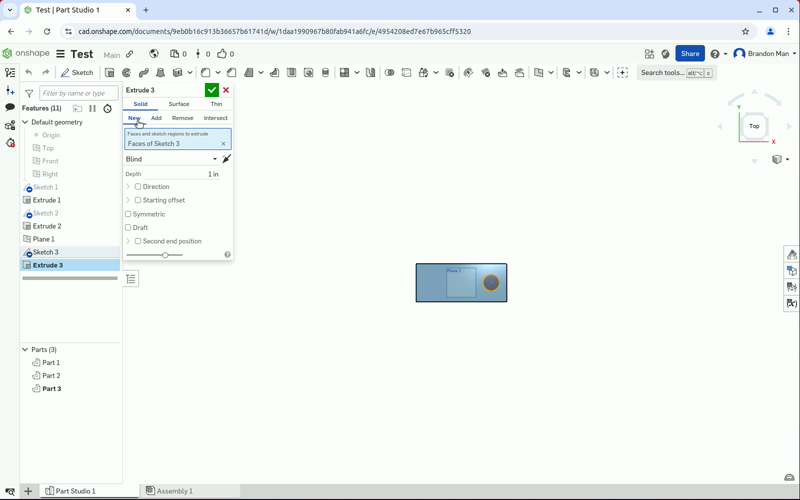
key(tab, 4)
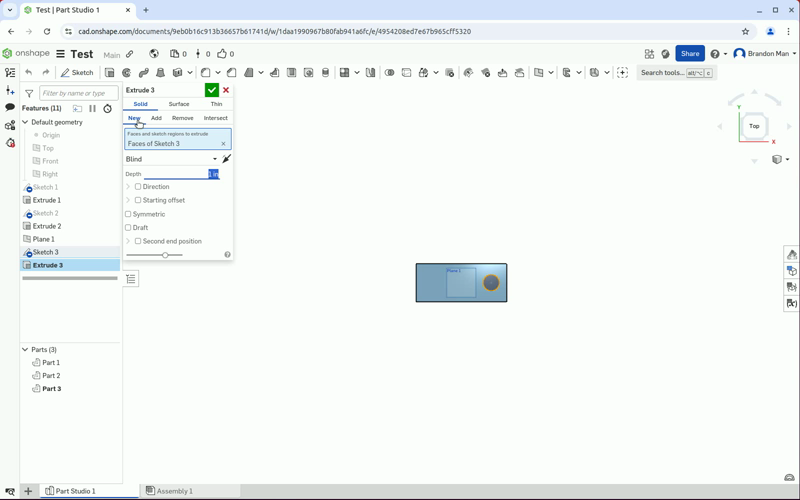
text(15.405)
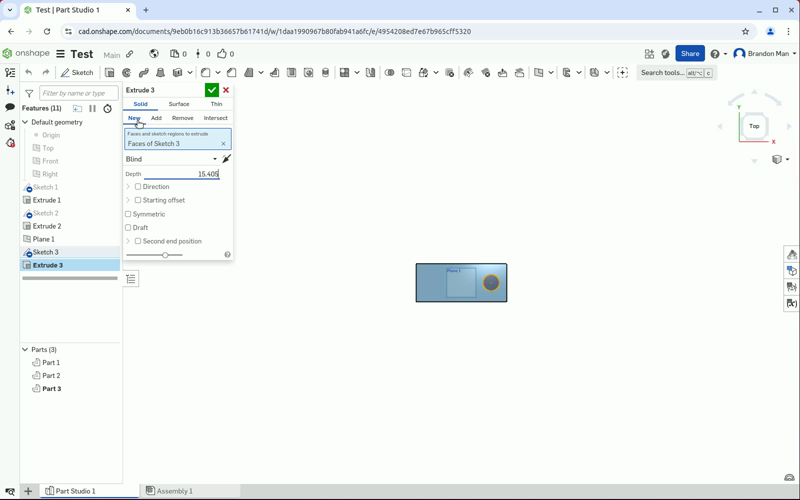
key(enter)
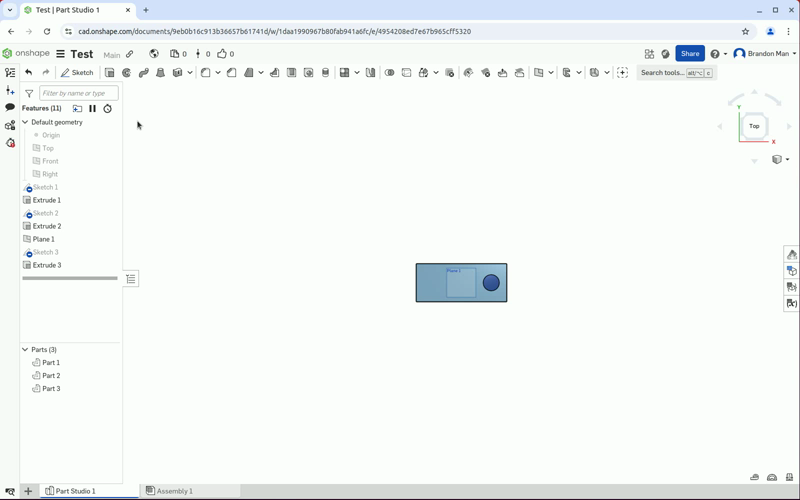
key(shift+h)
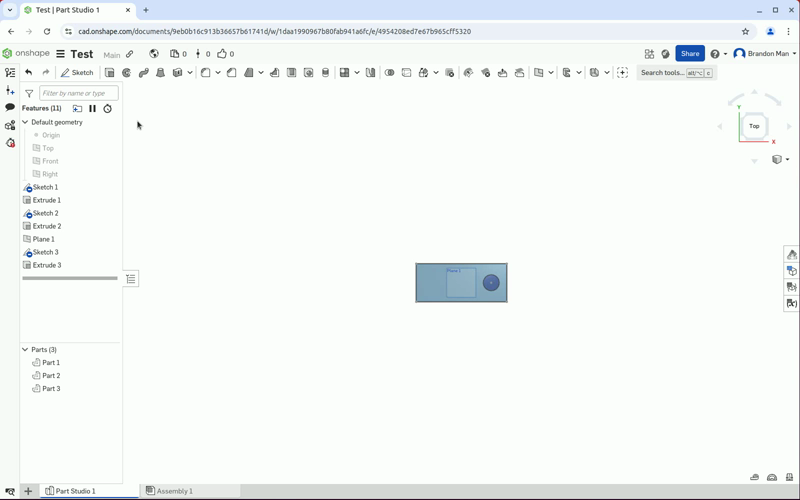
key(shift+h)
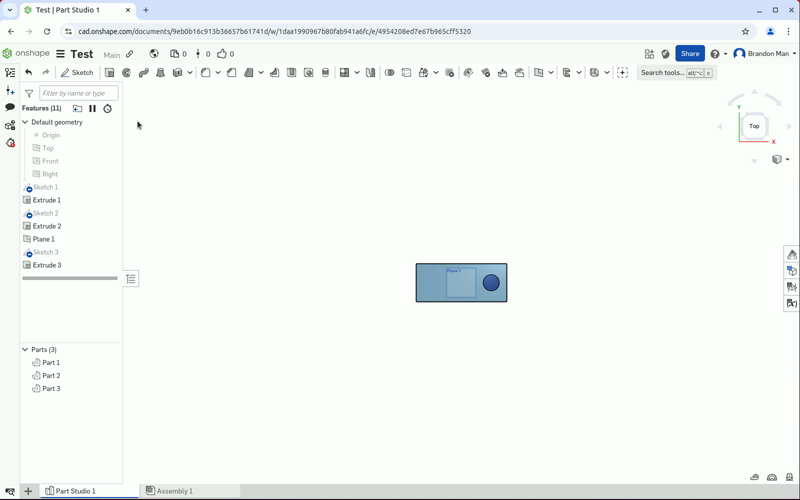
mouse_move(73, 189)
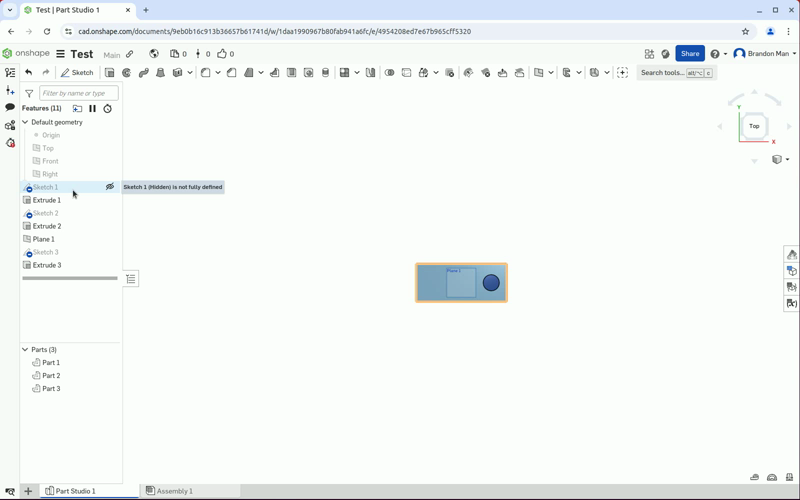
click(73, 189)
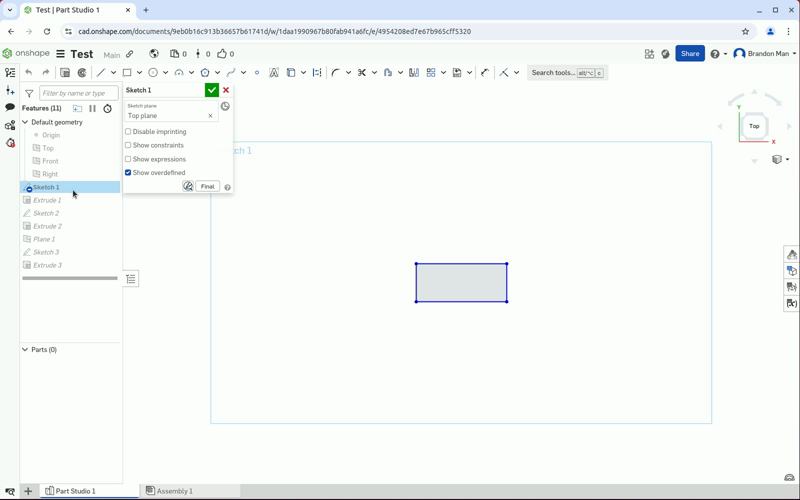
mouse_move(229, 92)
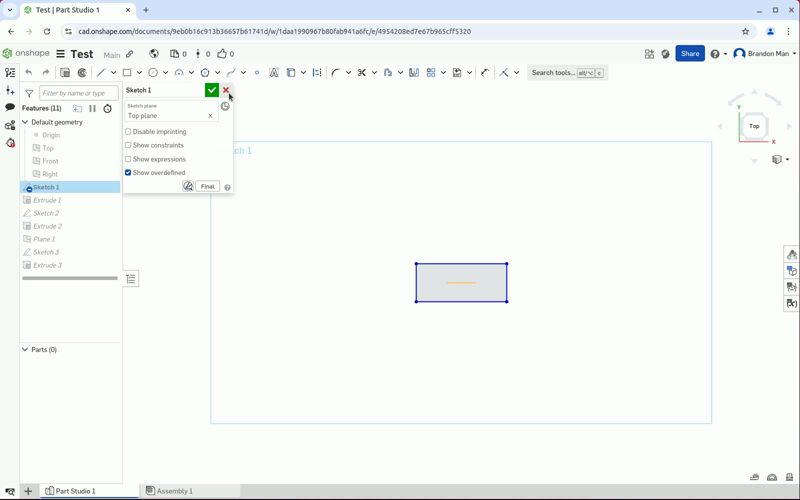
click(229, 92)
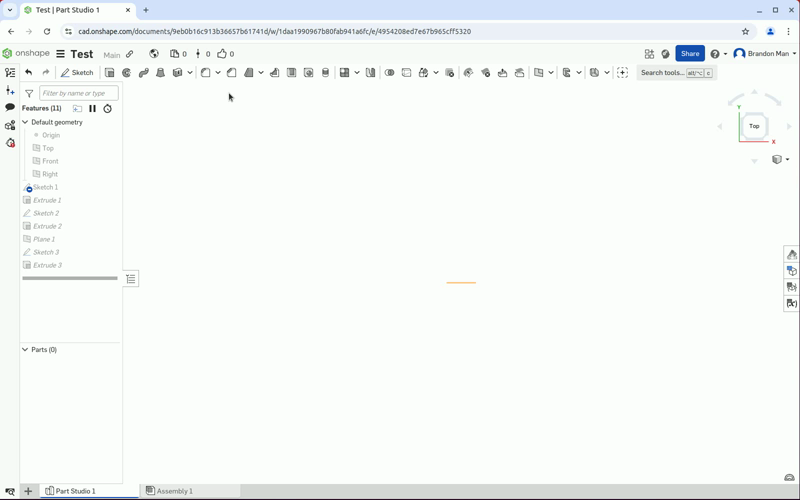
mouse_move(73, 352)
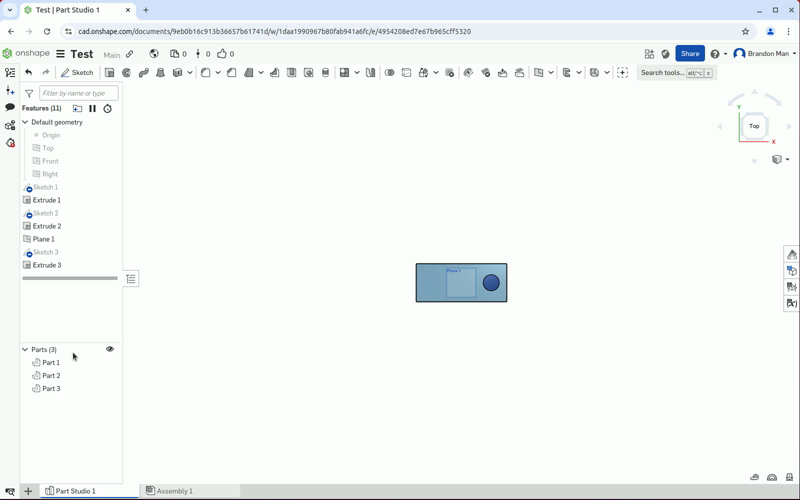
key(y)
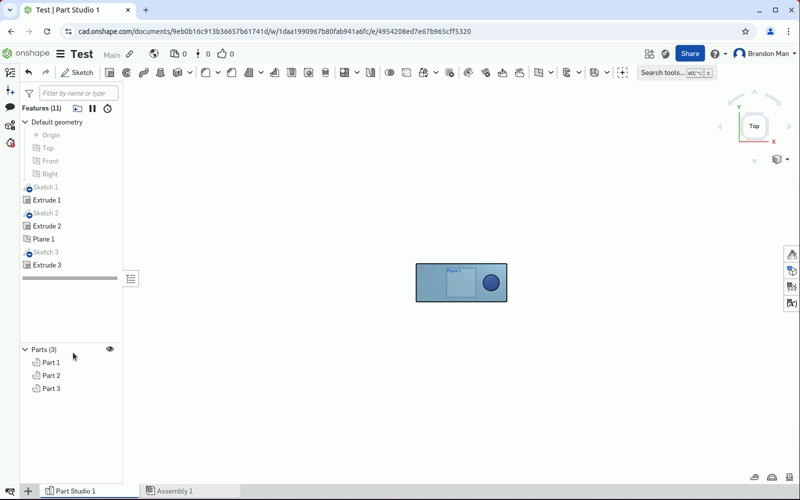
key(shift+p)
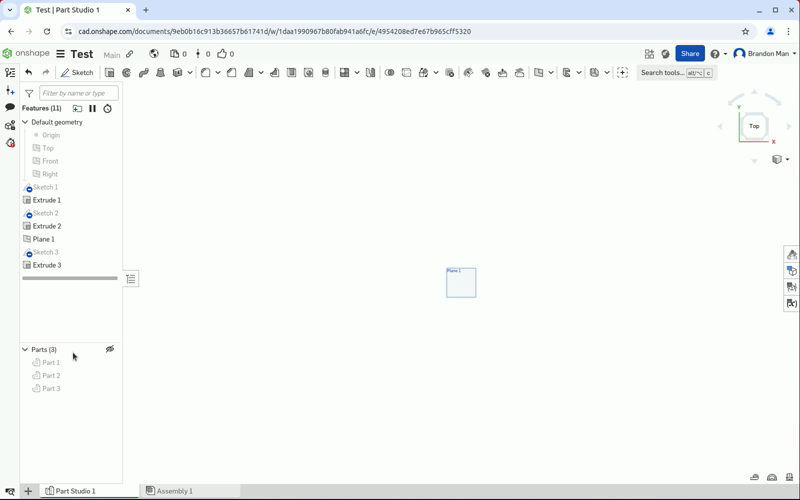
key(space)
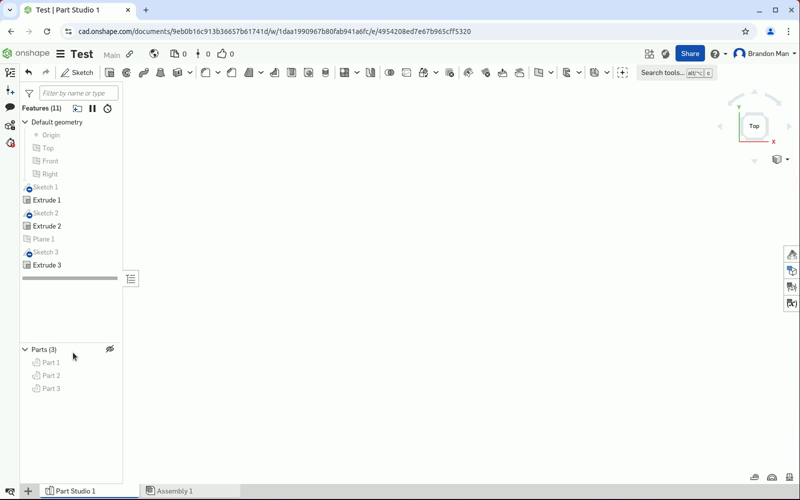
key_down(shift)
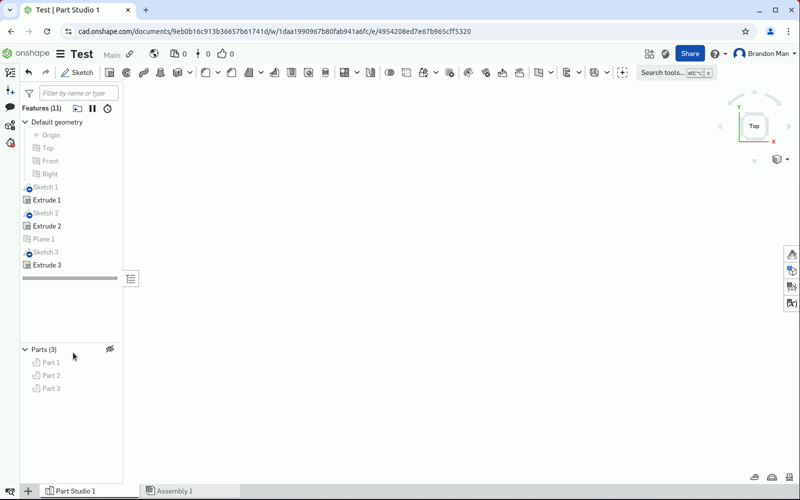
key(up)
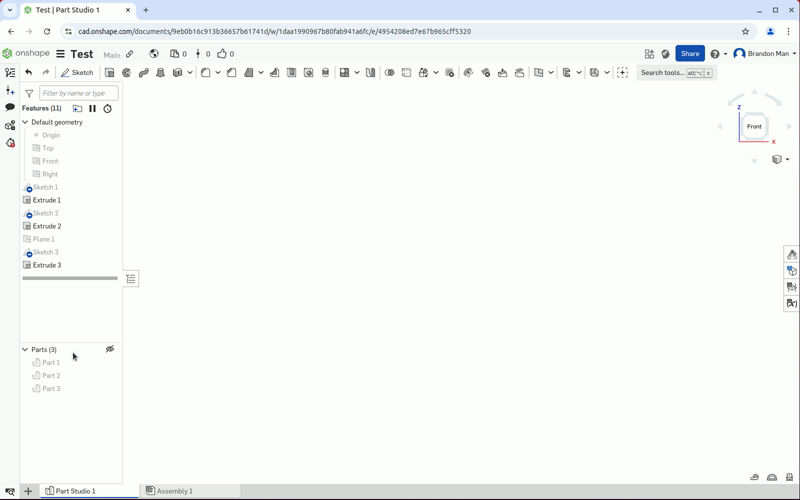
key_up(shift)
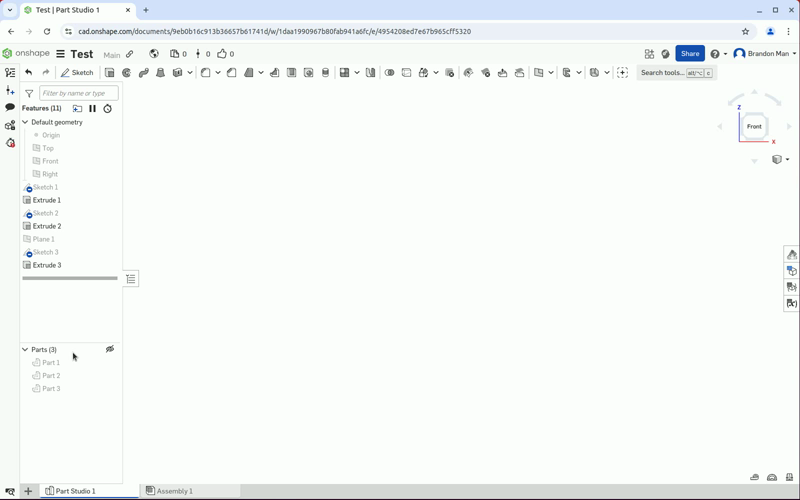
mouse_move(73, 352)
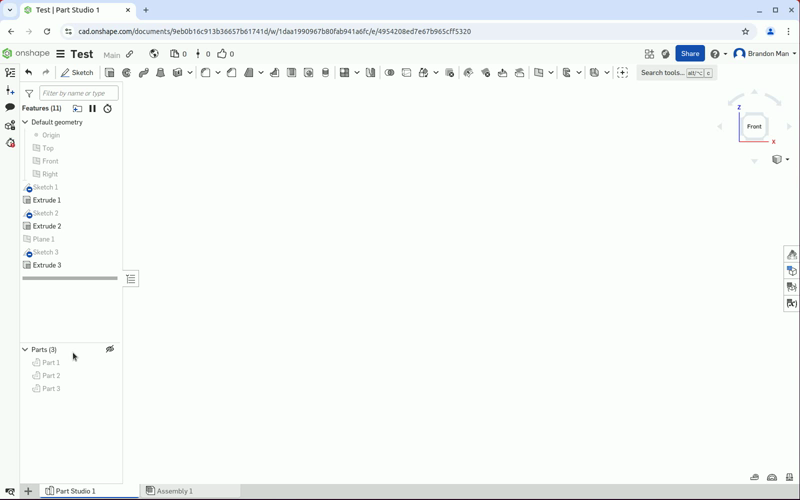
key(shift+y)
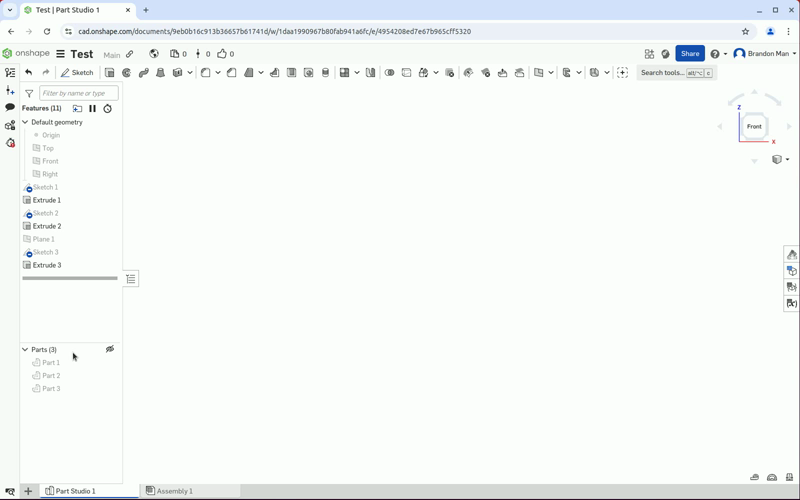
key(shift+s)
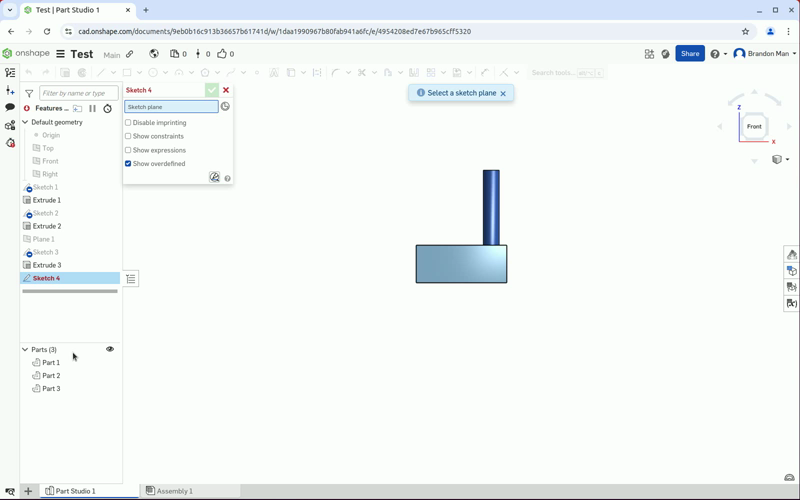
mouse_move(73, 163)
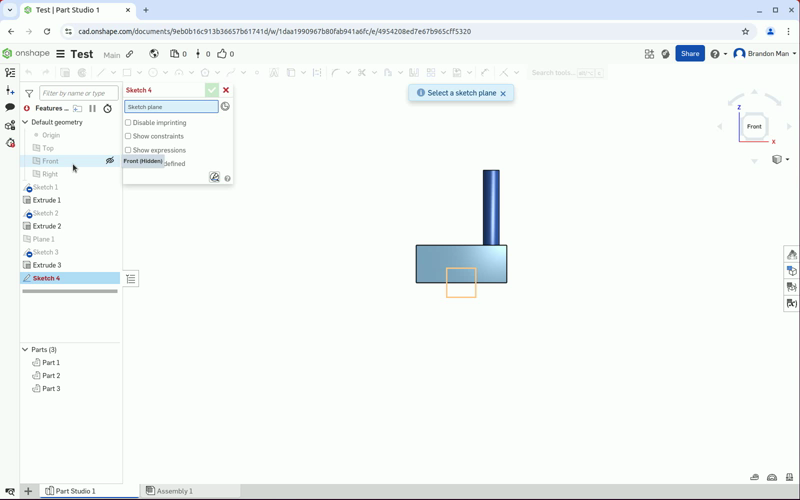
click(73, 163)
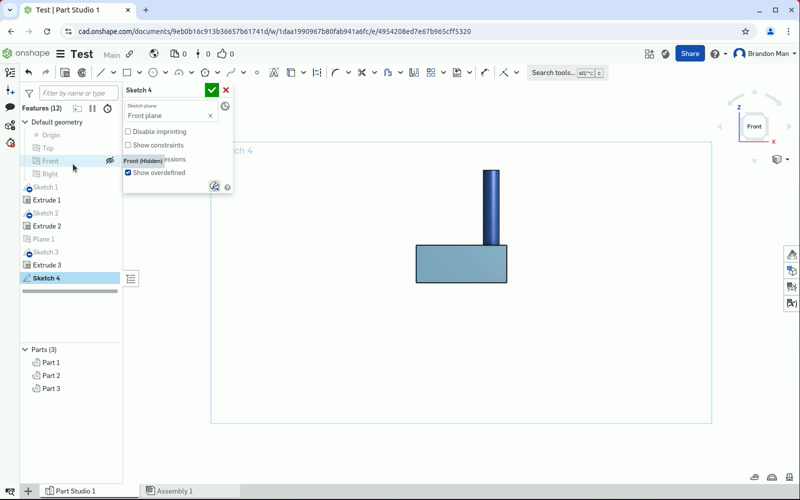
mouse_move(73, 352)
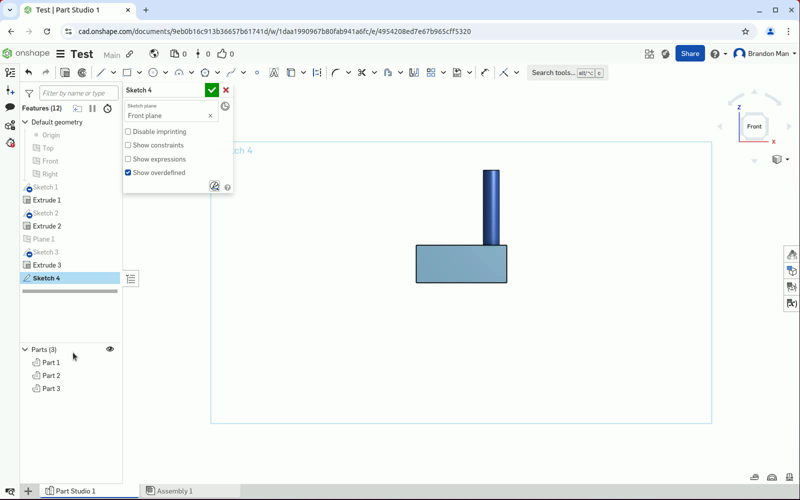
key(y)
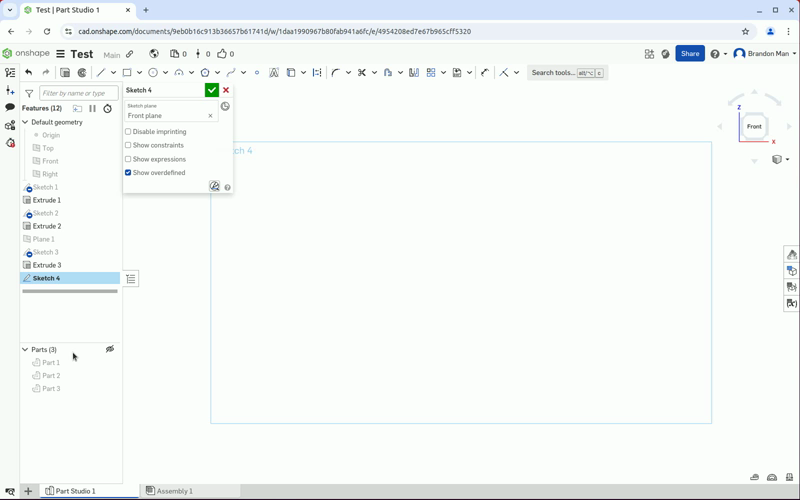
key(l)
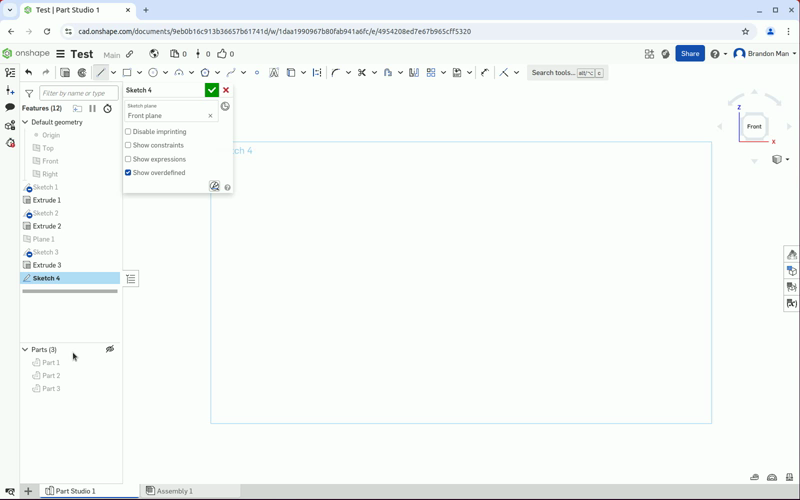
key_down(shift)
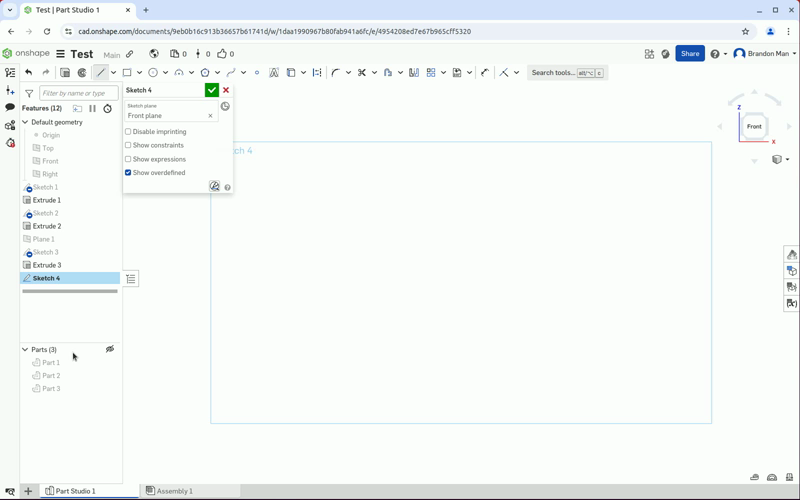
mouse_move(416, 373)
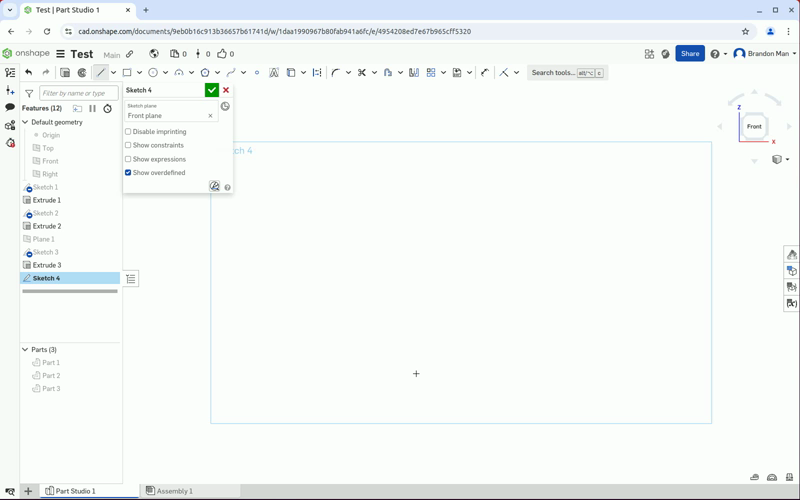
click(416, 373)
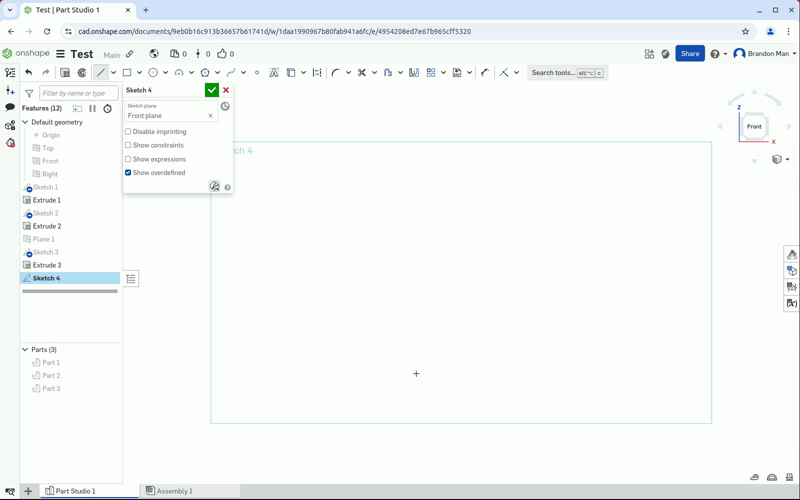
key_up(shift)
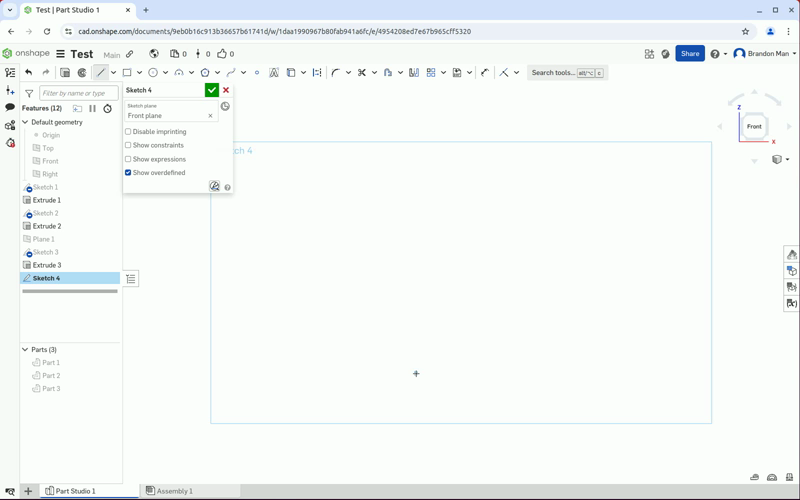
key_down(shift)
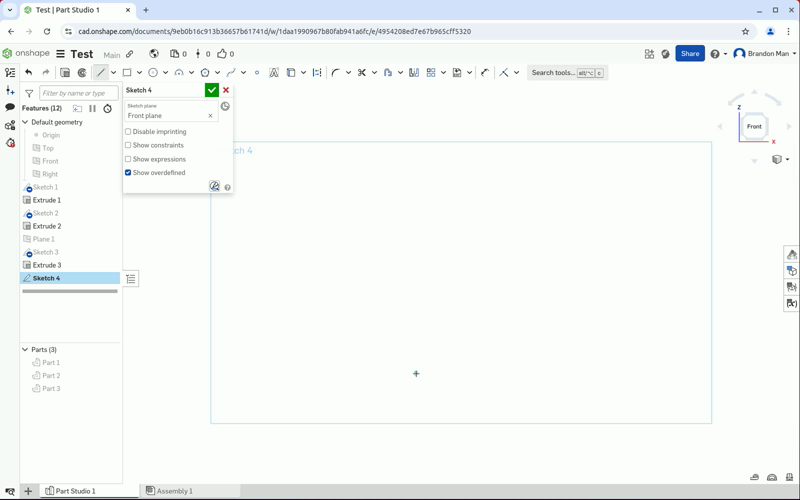
mouse_move(506, 282)
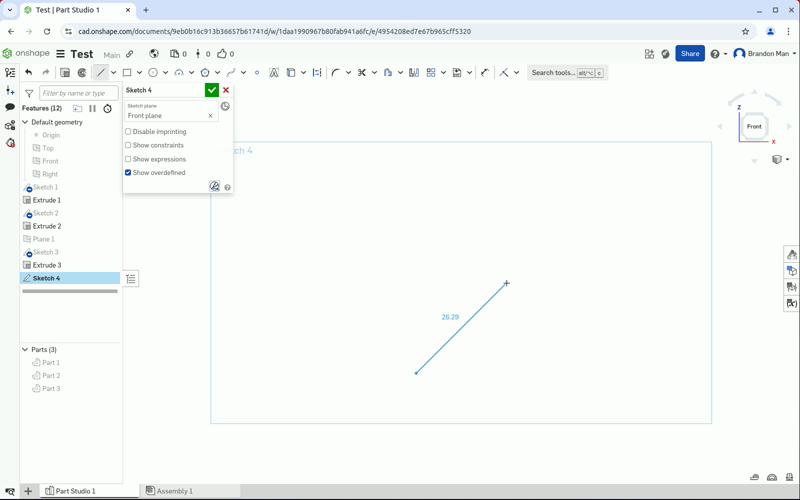
click(506, 282)
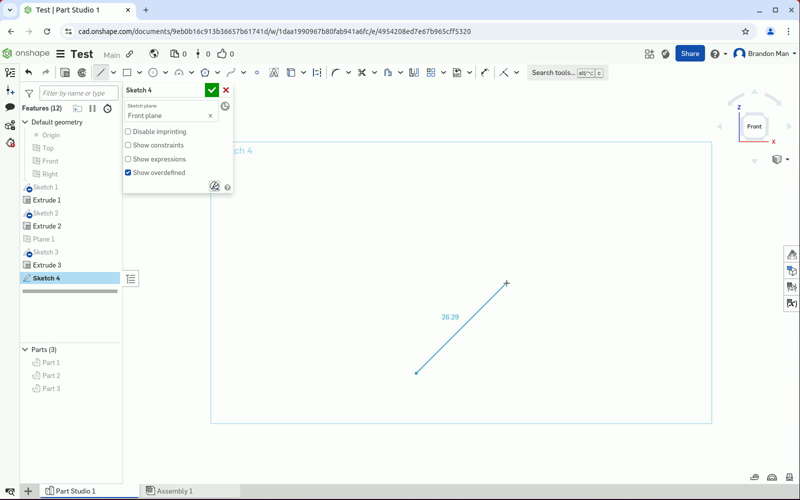
key_up(shift)
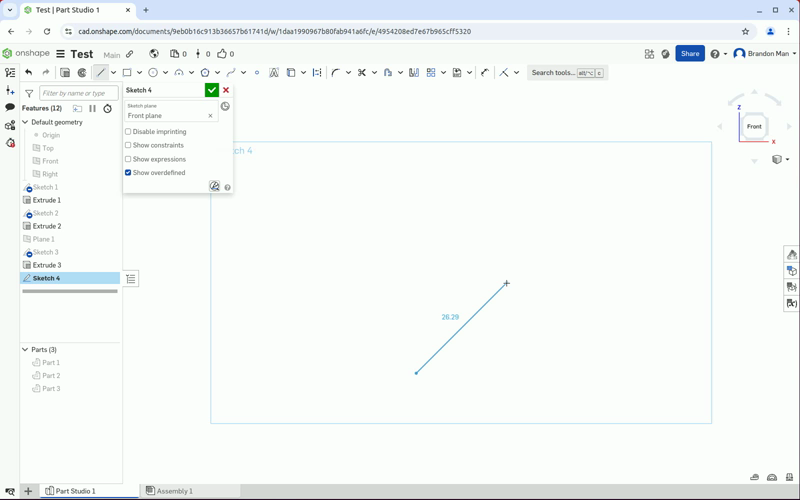
key_down(shift)
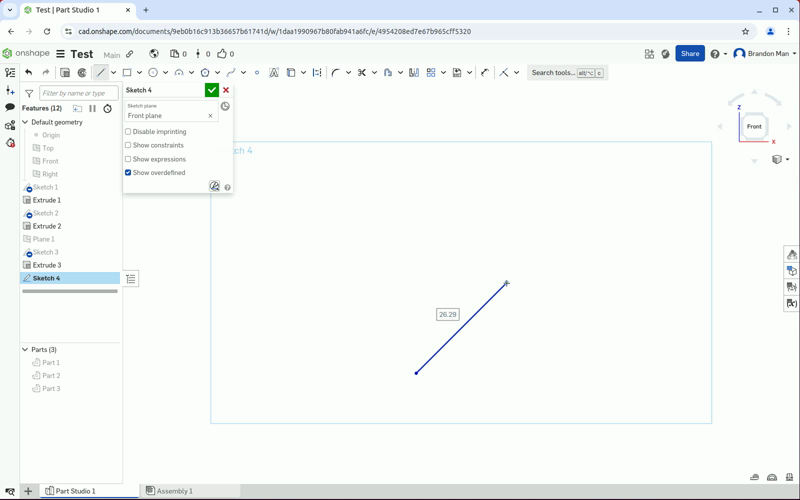
mouse_move(416, 282)
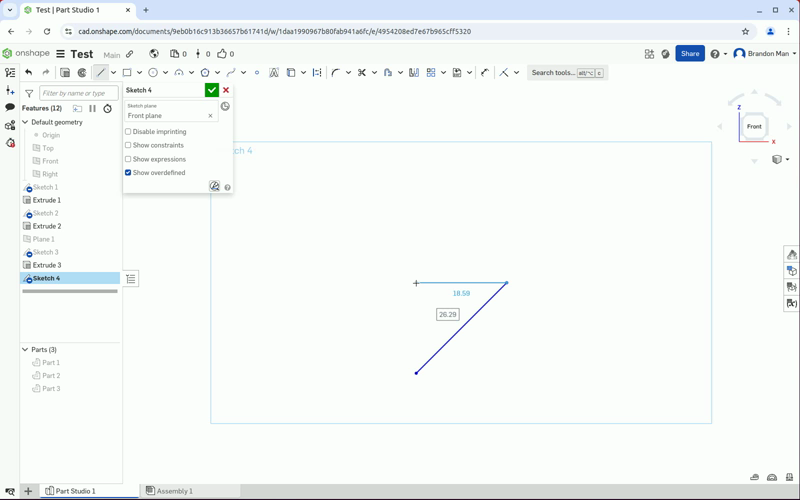
click(416, 282)
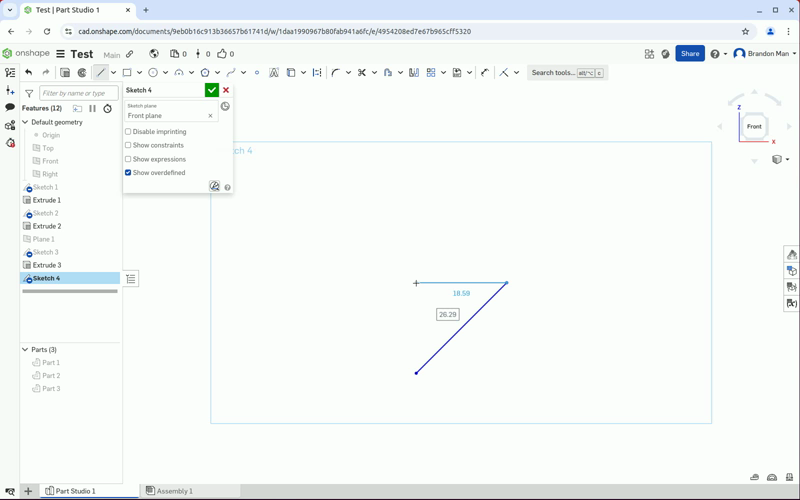
key_up(shift)
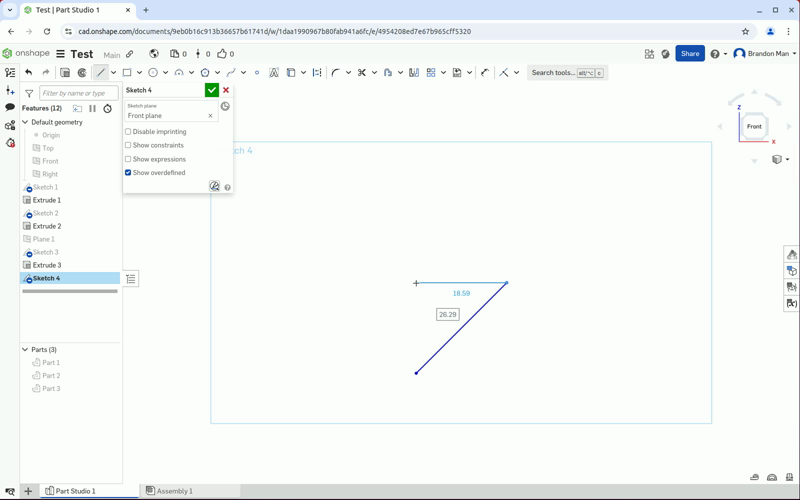
key_down(shift)
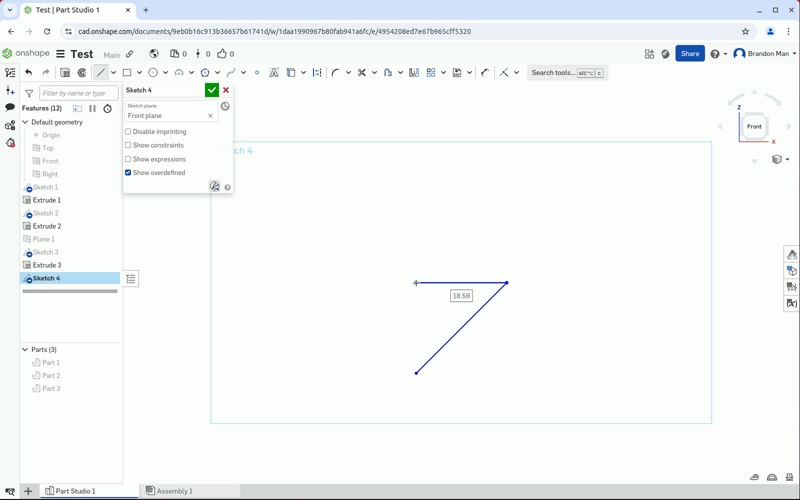
mouse_move(416, 373)
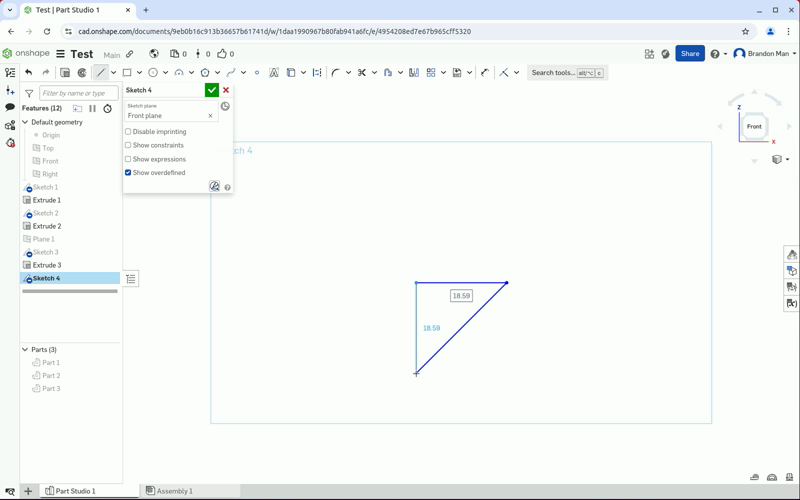
key_up(shift)
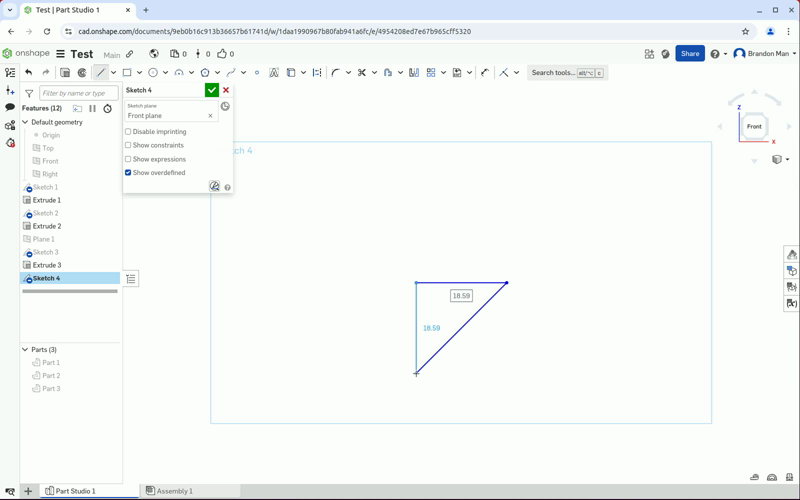
click(416, 373)
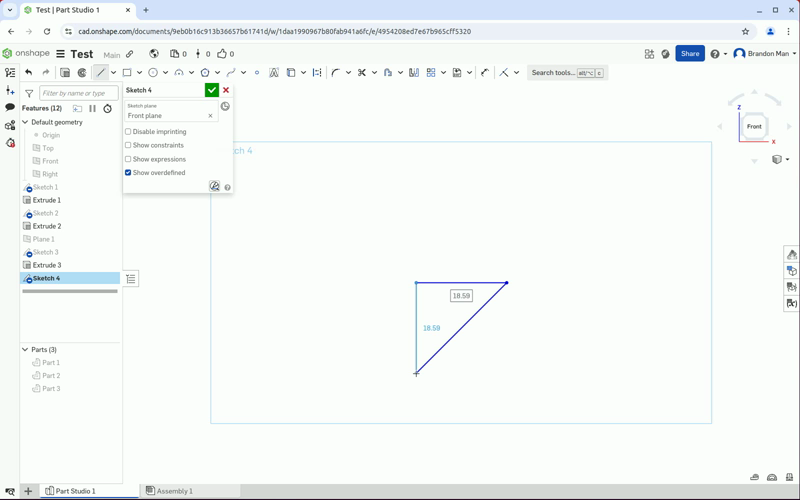
key(esc)
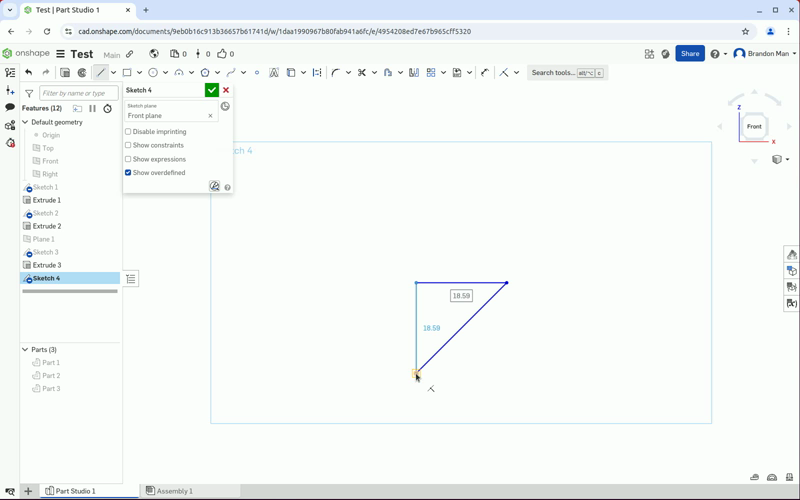
mouse_move(445, 297)
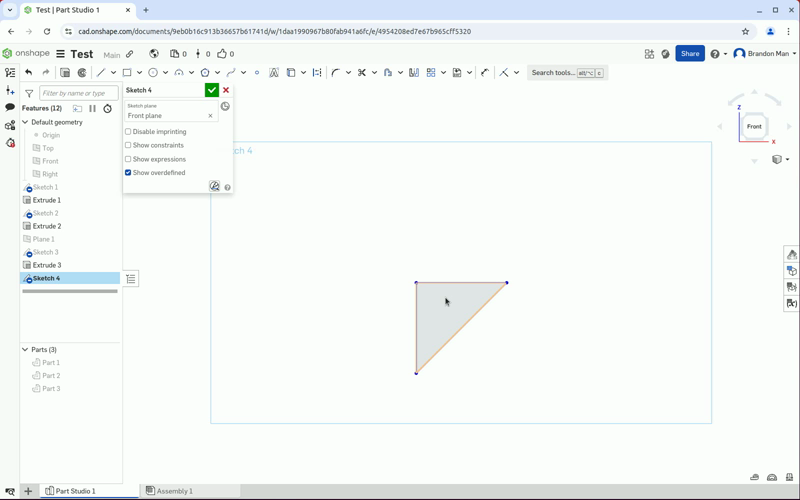
click(445, 297)
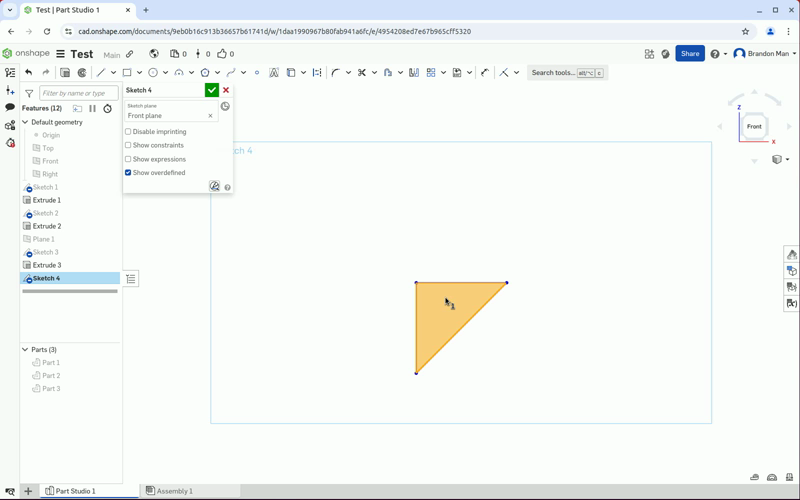
mouse_move(73, 352)
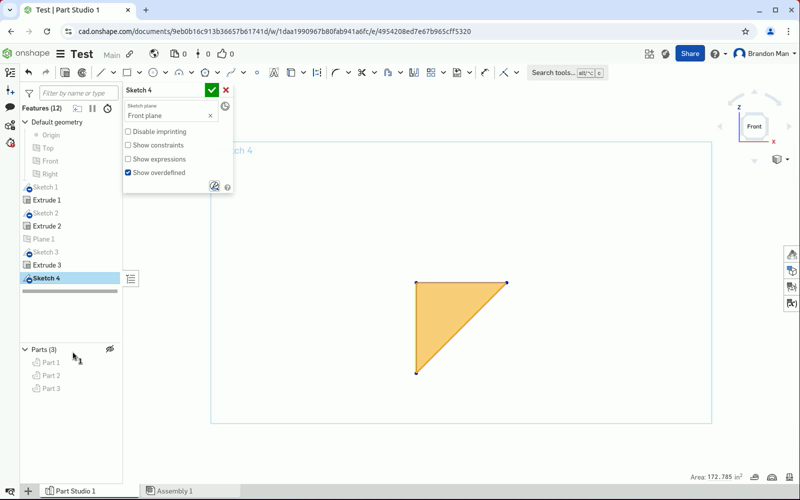
key(shift+y)
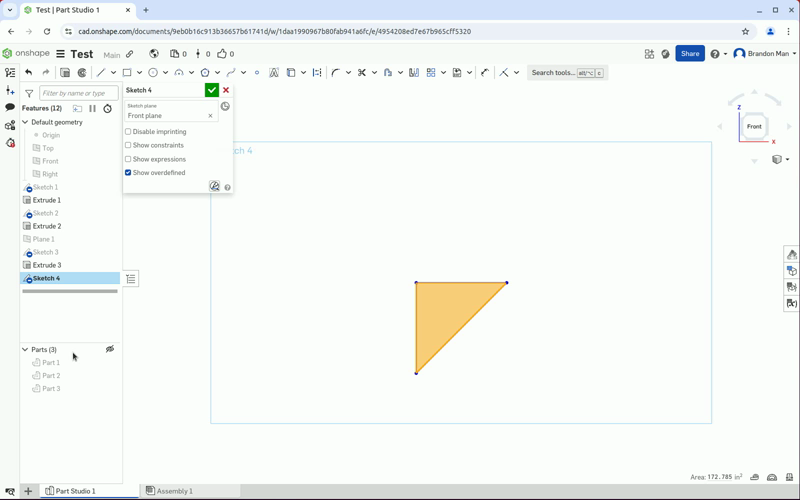
key(shift+e)
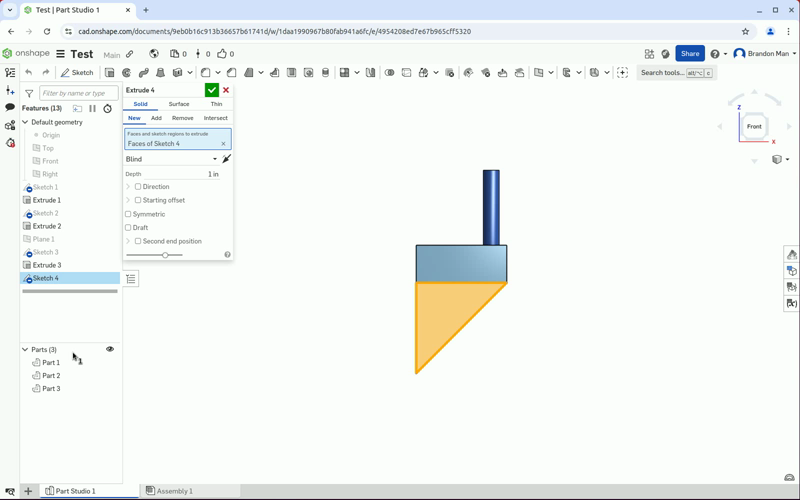
mouse_move(143, 106)
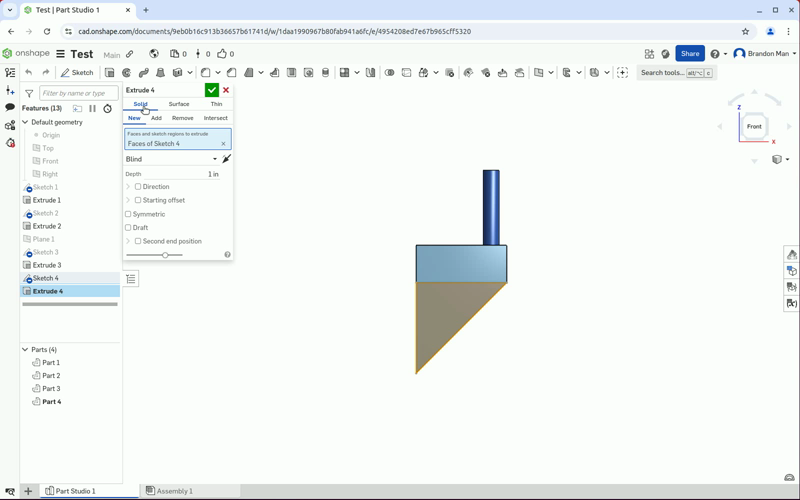
click(143, 106)
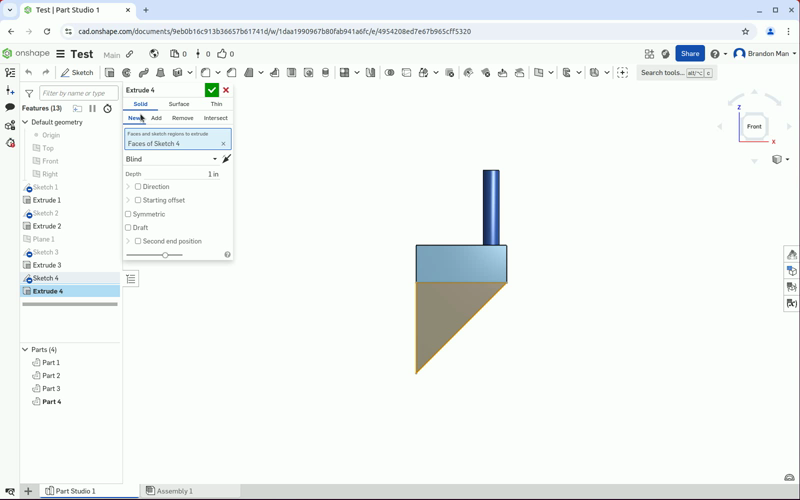
mouse_move(137, 120)
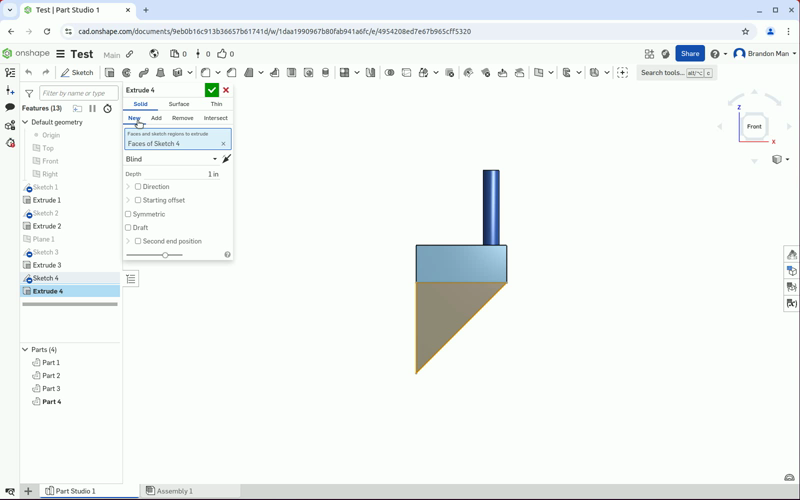
click(137, 120)
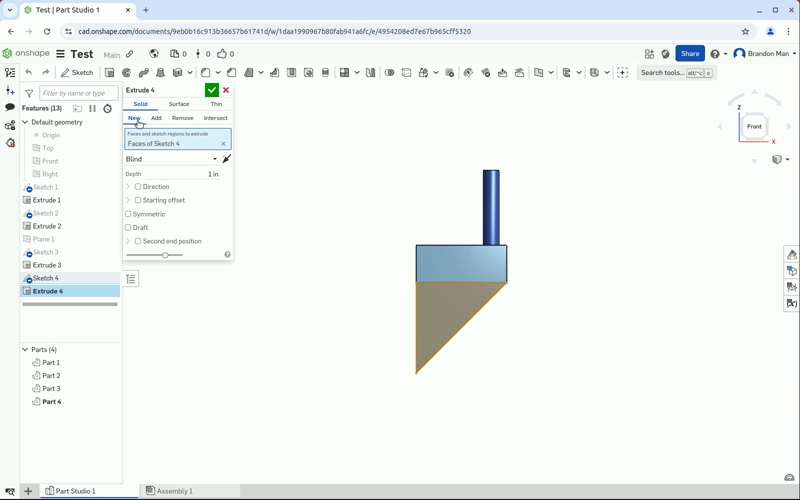
key(tab, 4)
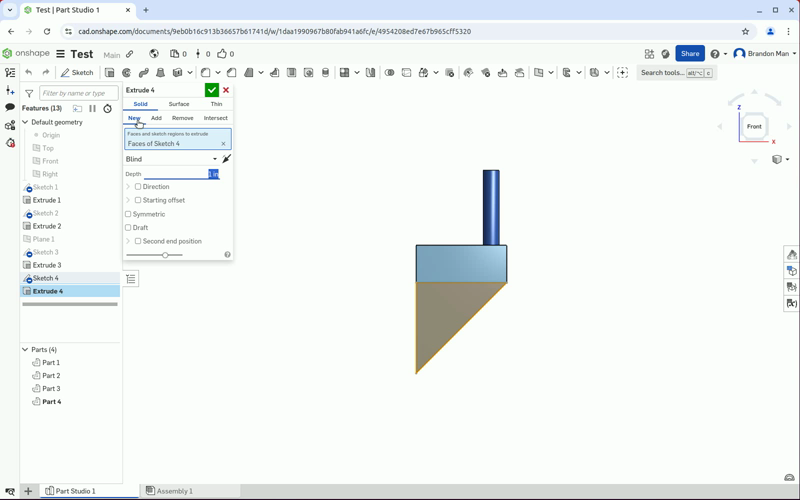
text(1.444)
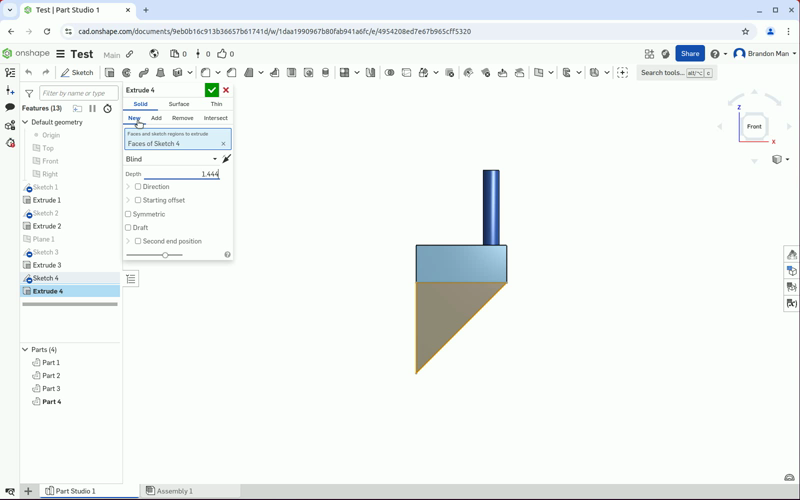
key(tab, 3)
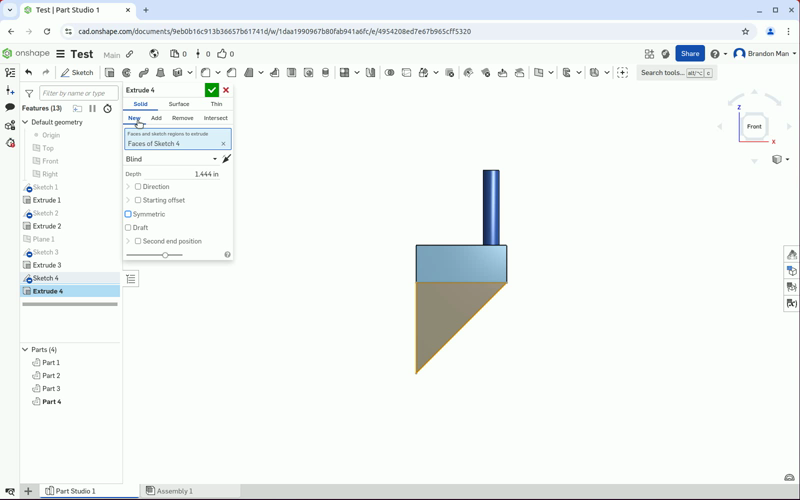
key(space)
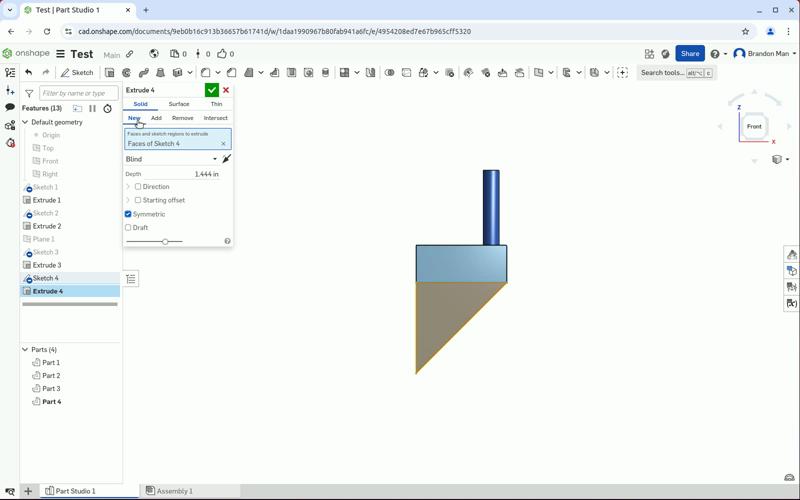
key(enter)
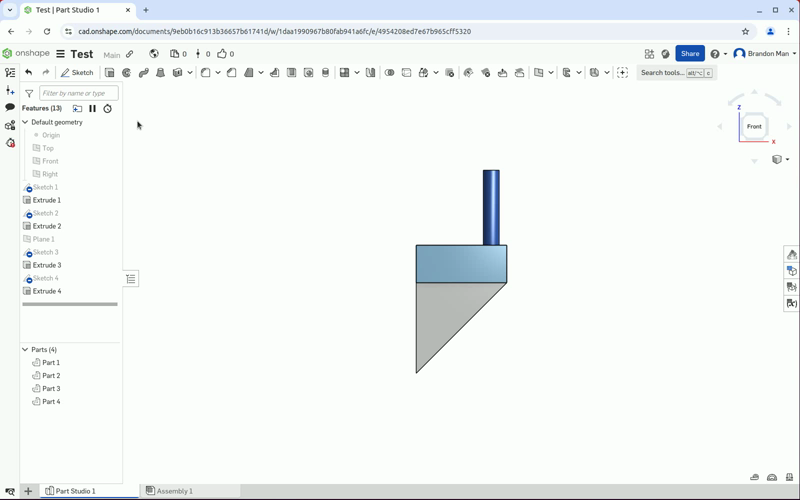
key(shift+h)
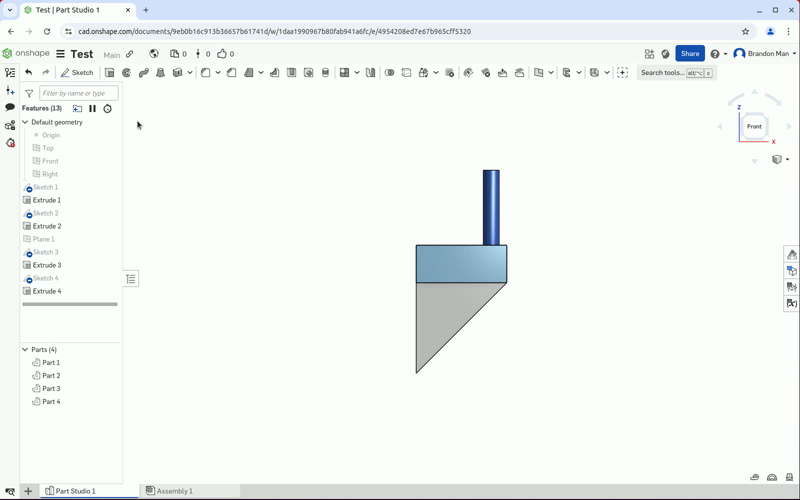
key(shift+h)
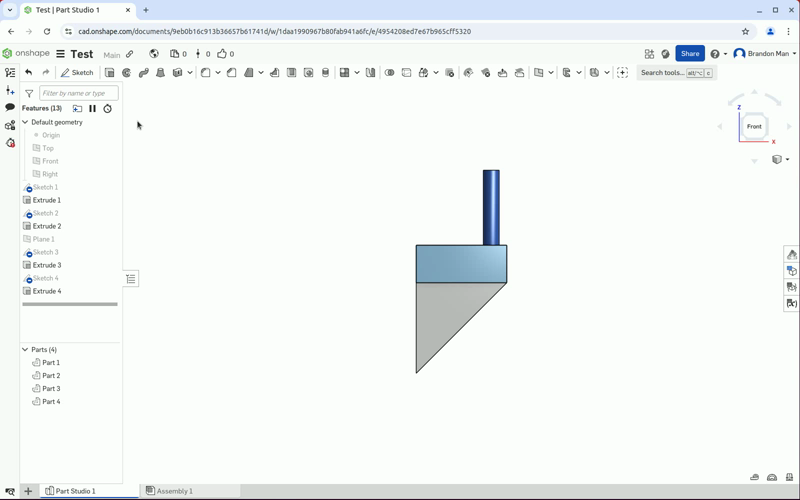
mouse_move(73, 189)
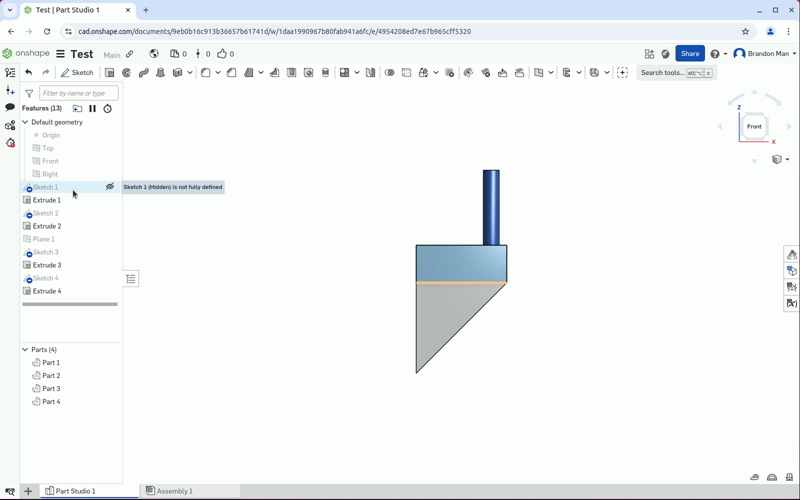
click(73, 189)
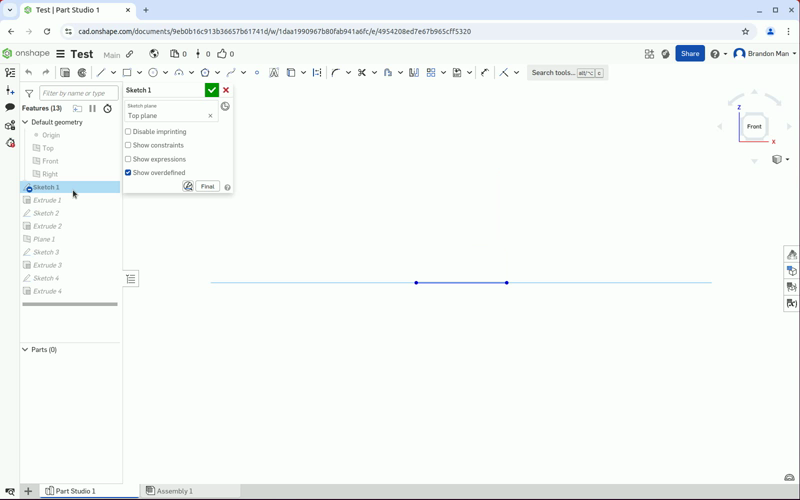
mouse_move(229, 92)
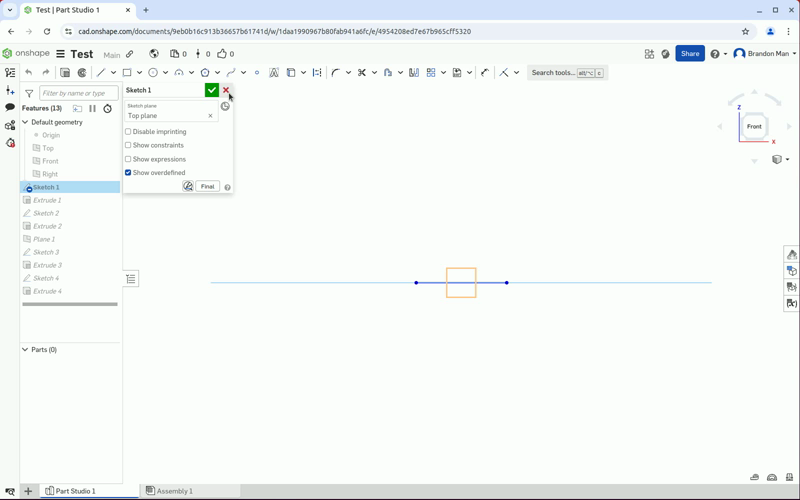
click(229, 92)
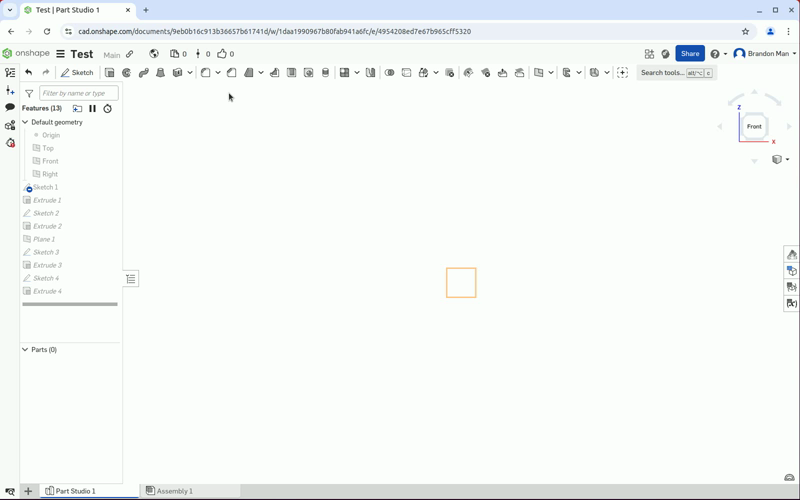
mouse_move(73, 352)
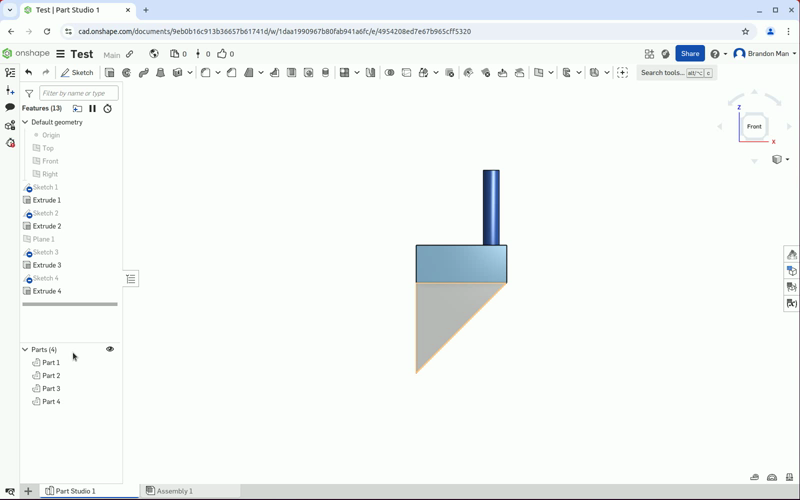
key(y)
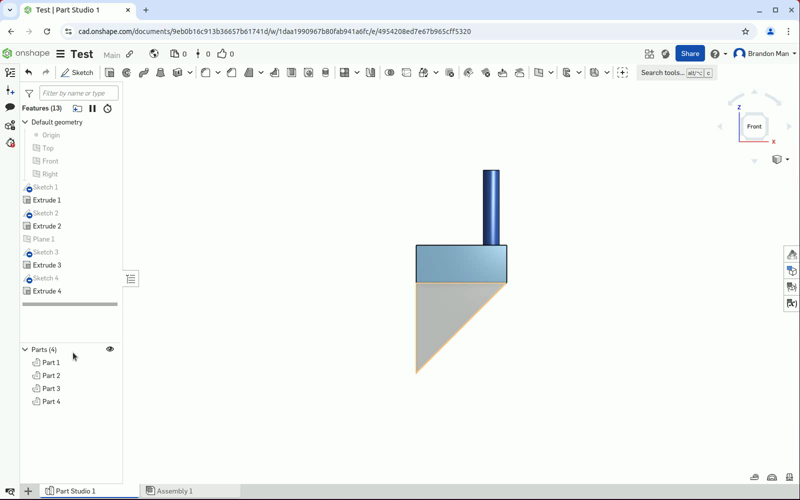
key(shift+p)
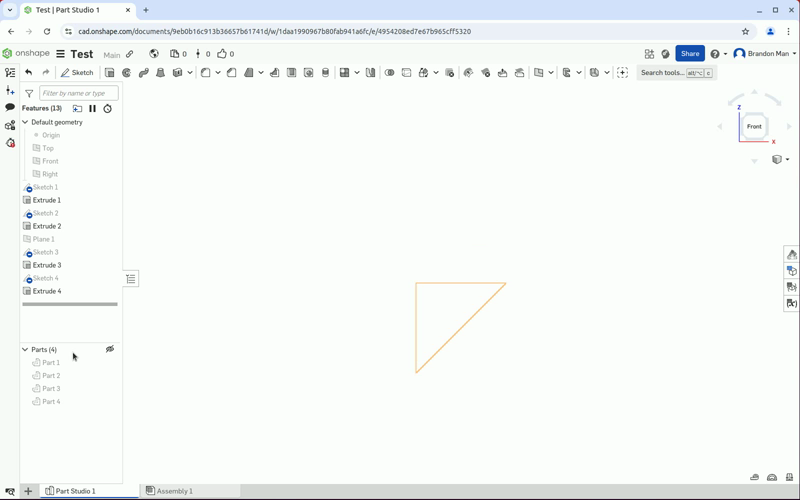
key(space)
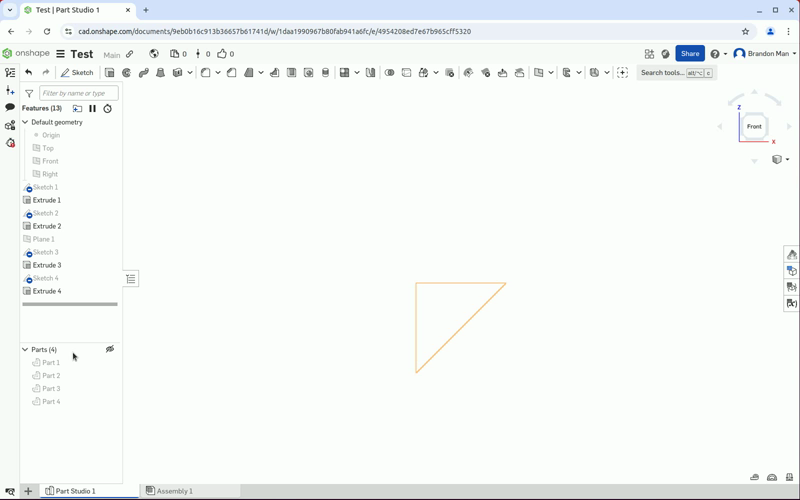
key_down(shift)
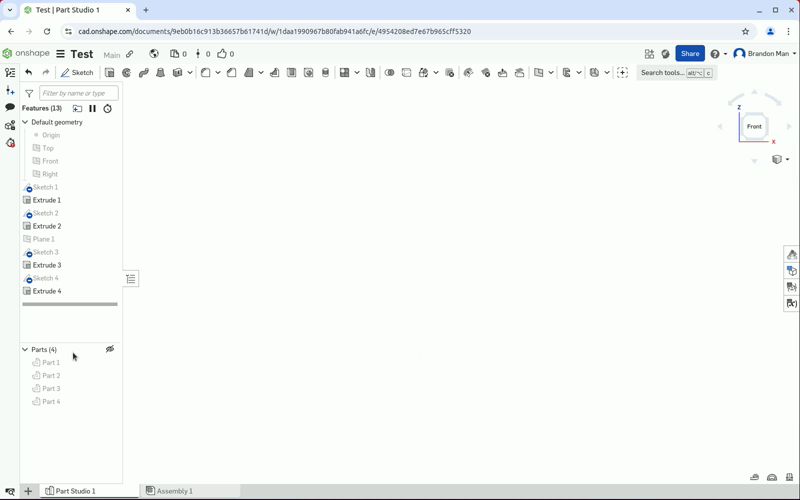
key(down)
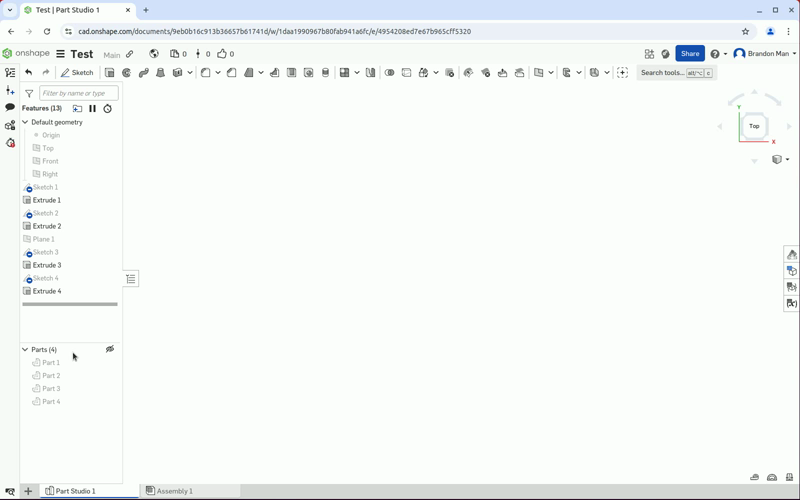
key_up(shift)
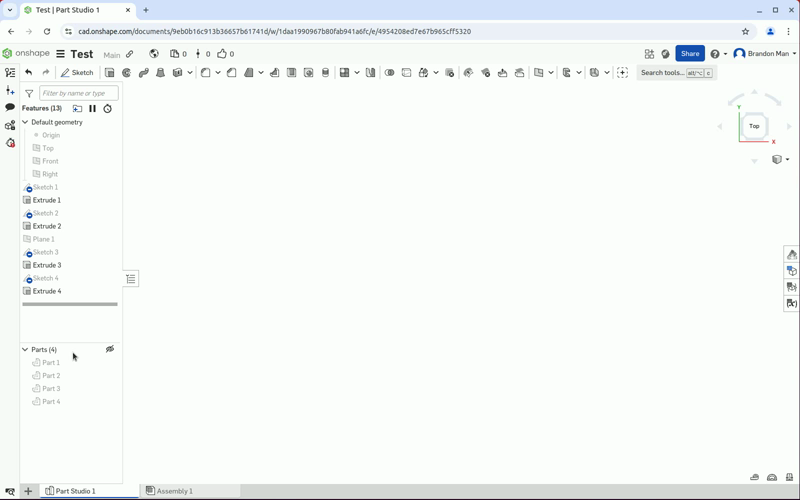
mouse_move(73, 352)
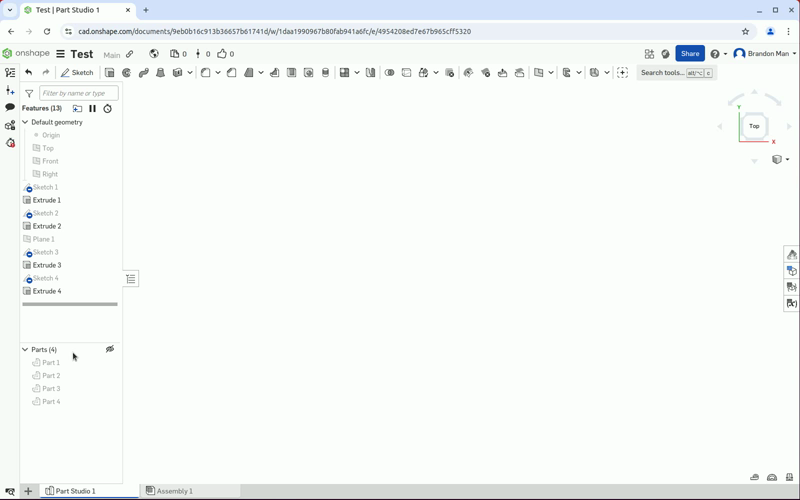
key(shift+y)
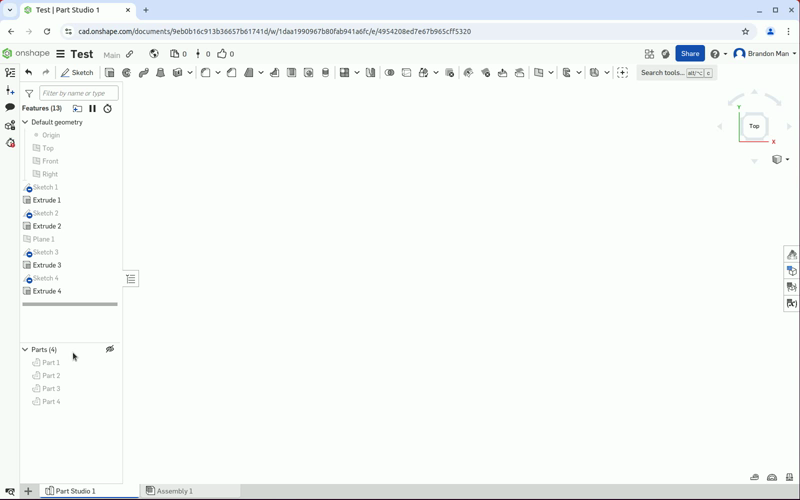
key(shift+s)
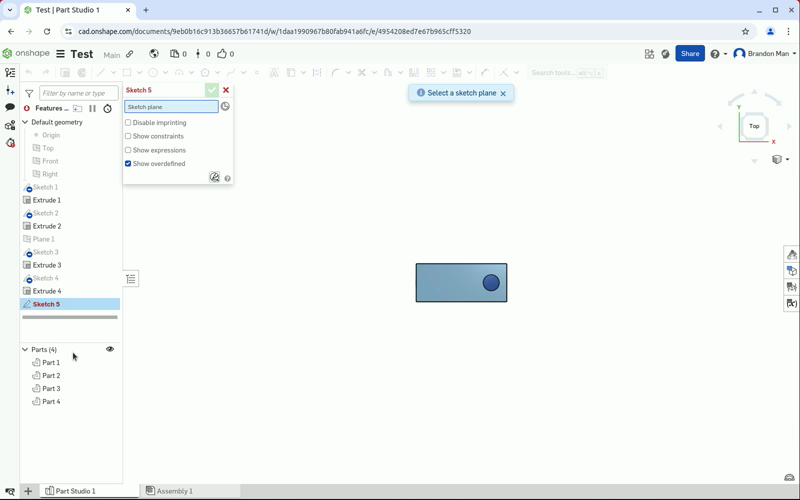
mouse_move(73, 241)
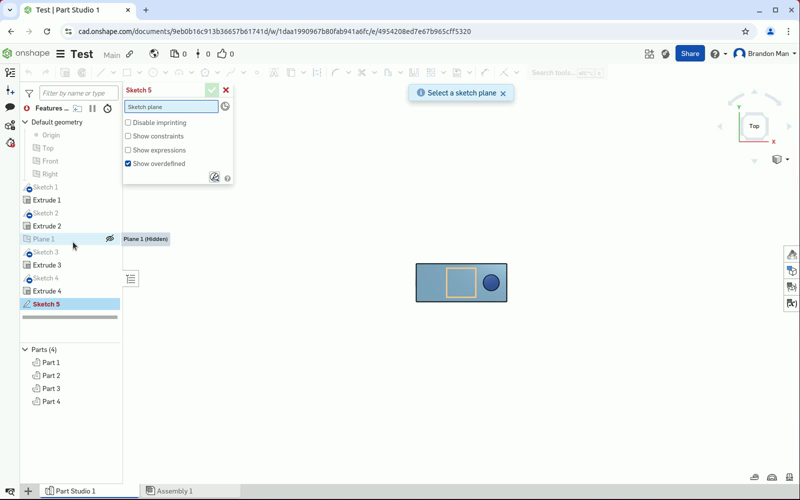
click(73, 241)
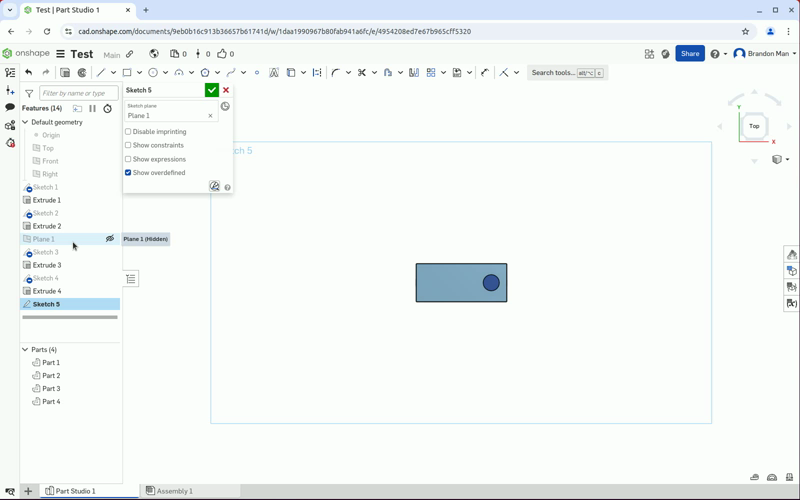
mouse_move(73, 352)
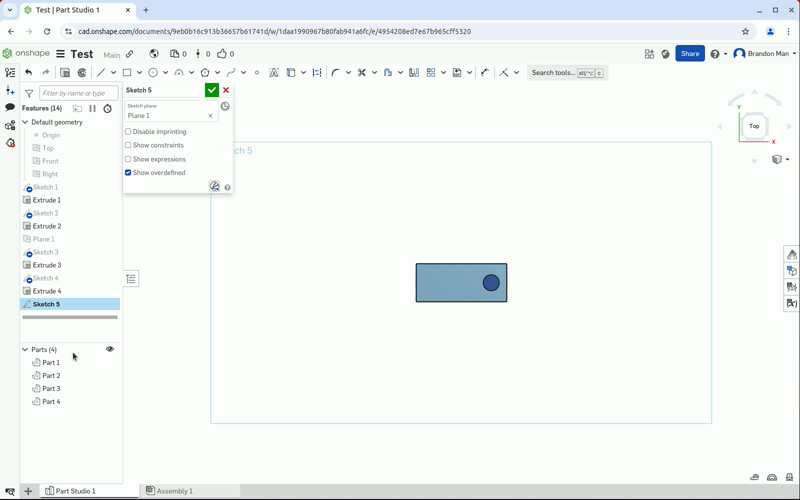
key(y)
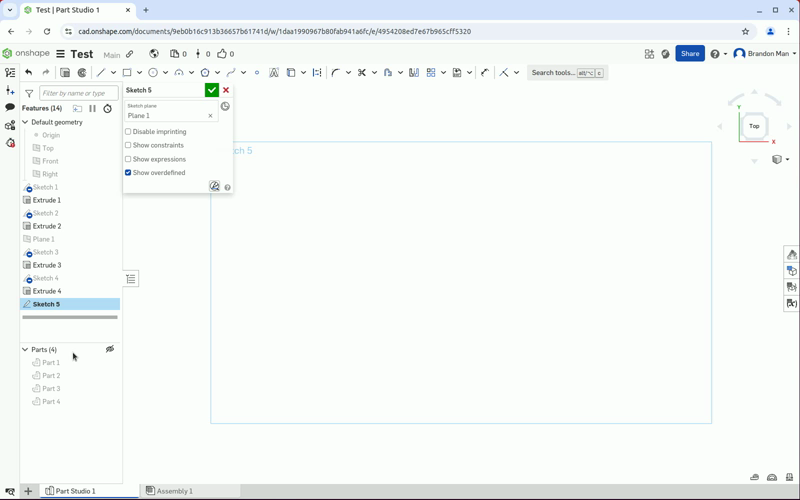
key(l)
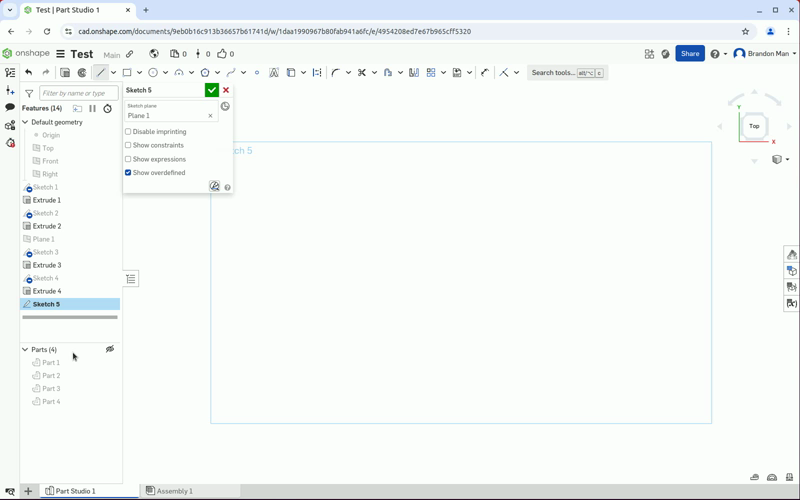
key_down(shift)
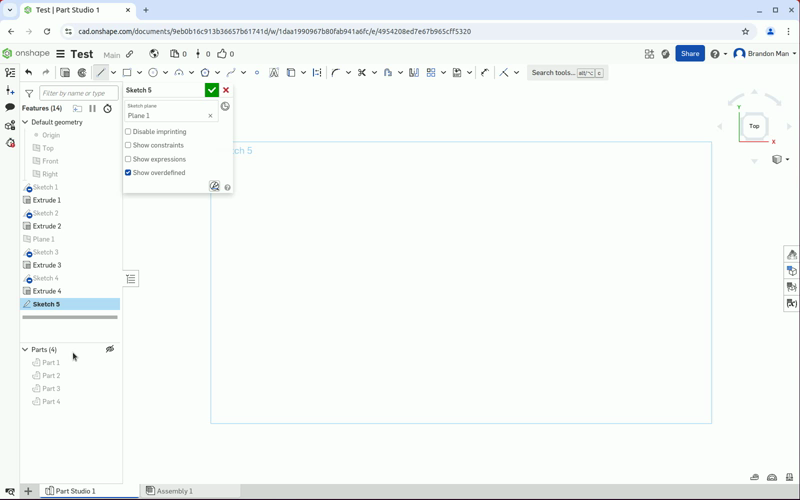
mouse_move(505, 294)
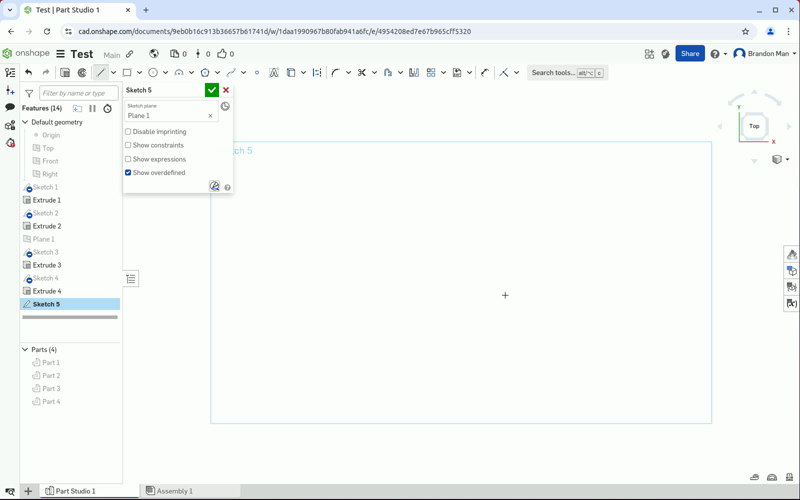
click(505, 294)
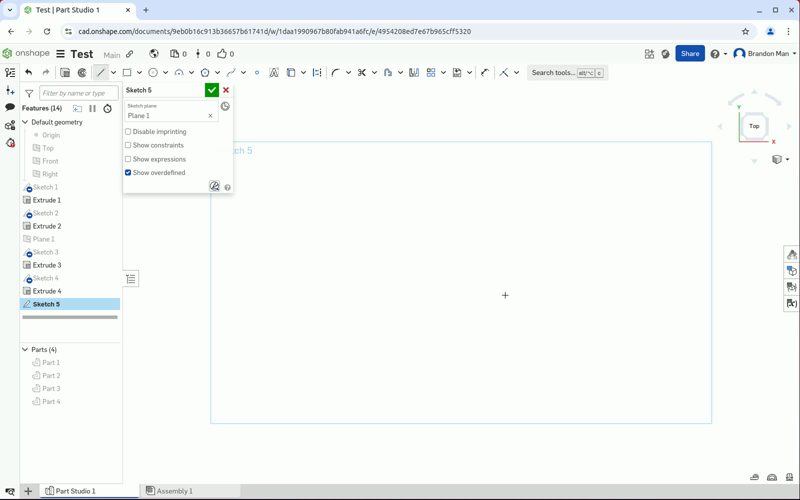
key_up(shift)
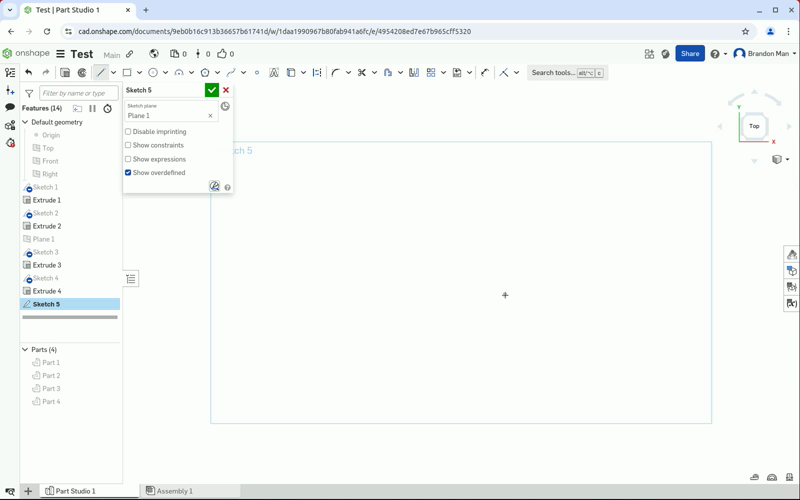
key_down(shift)
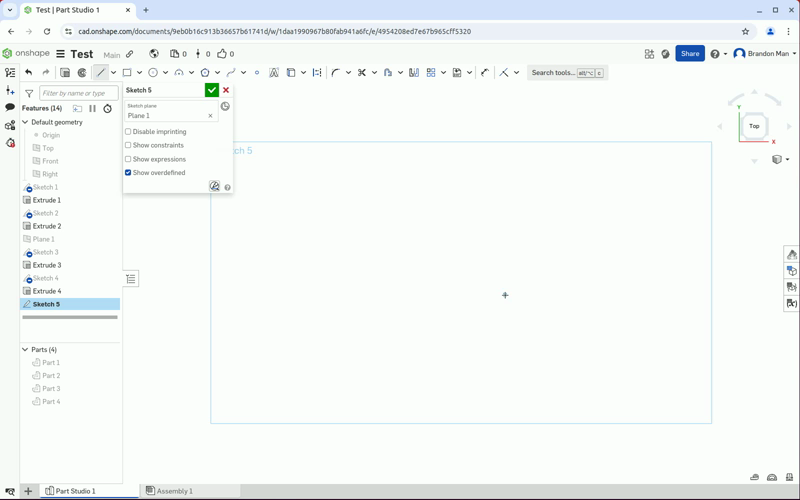
mouse_move(535, 294)
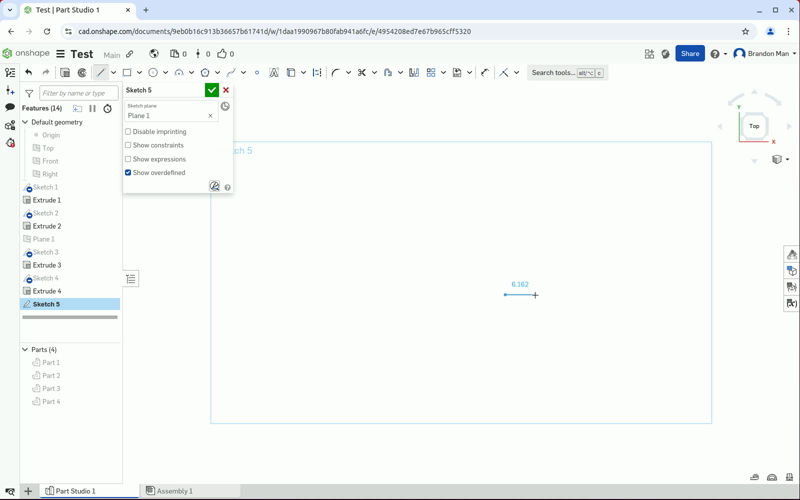
mouse_move(505, 271)
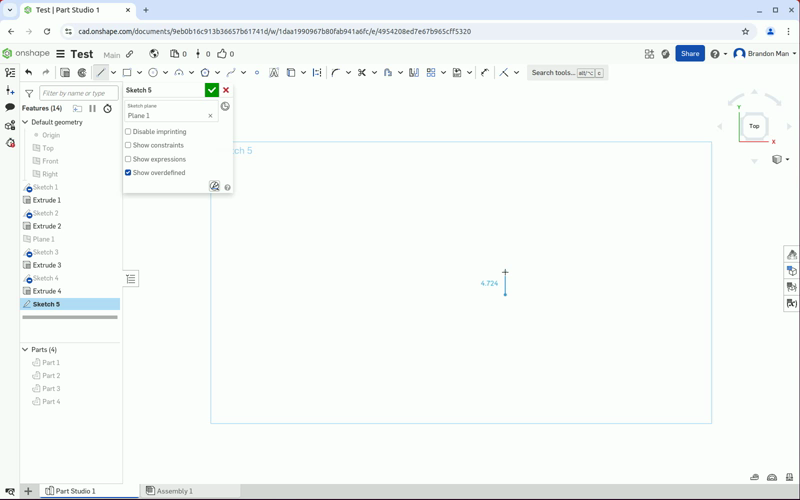
click(505, 271)
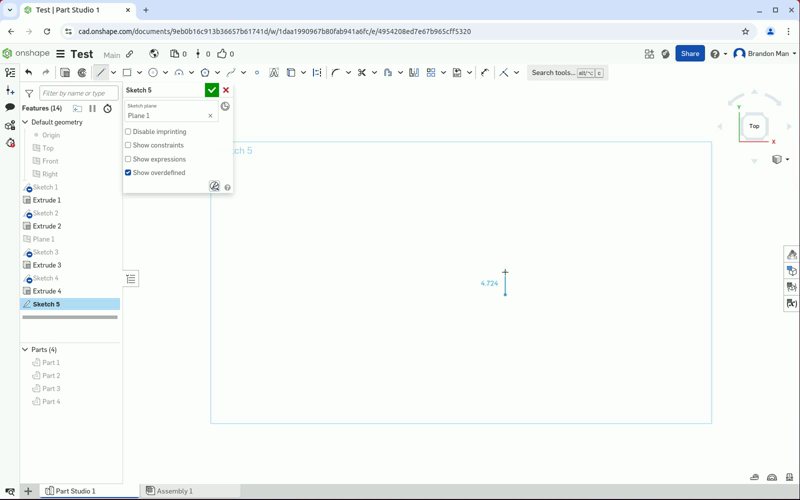
key_up(shift)
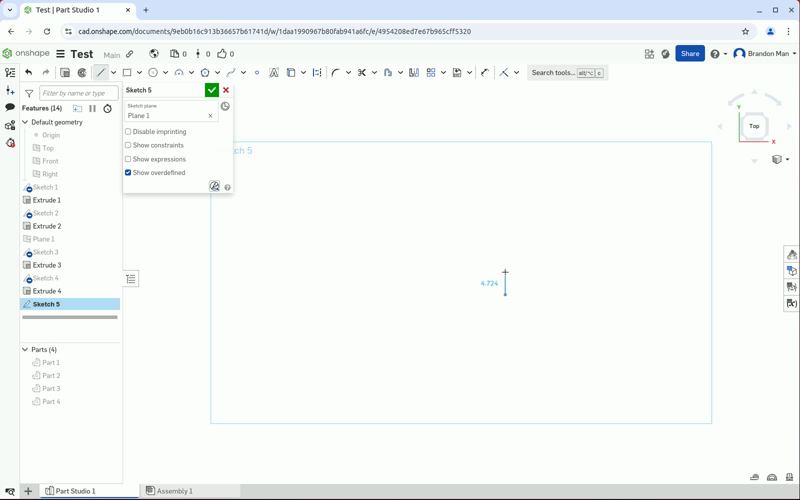
key(esc)
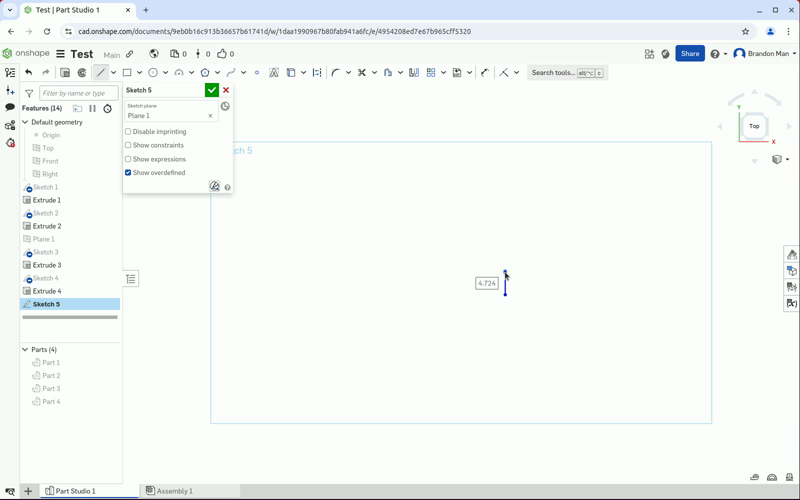
key(a)
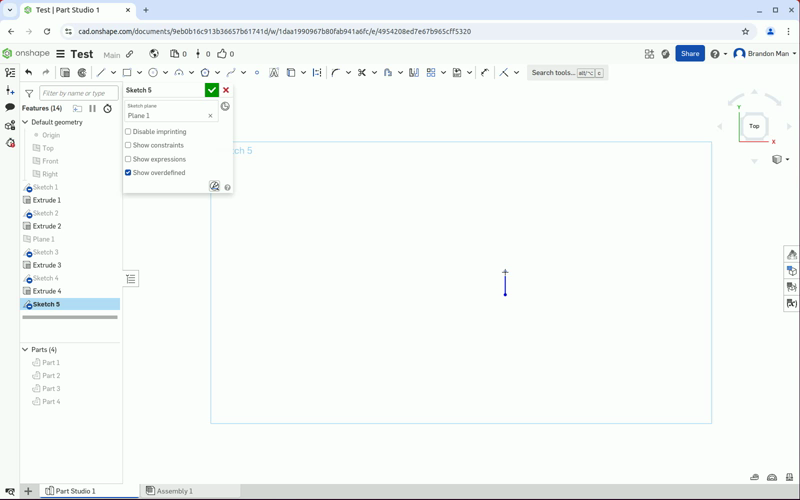
mouse_move(505, 271)
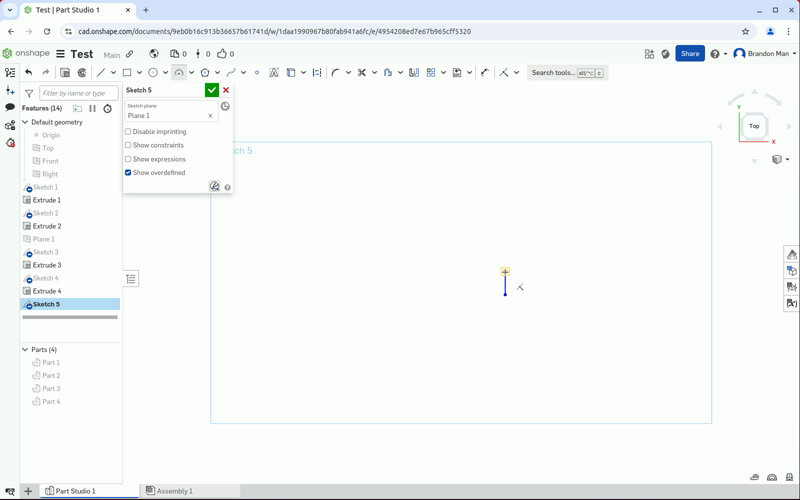
click(505, 271)
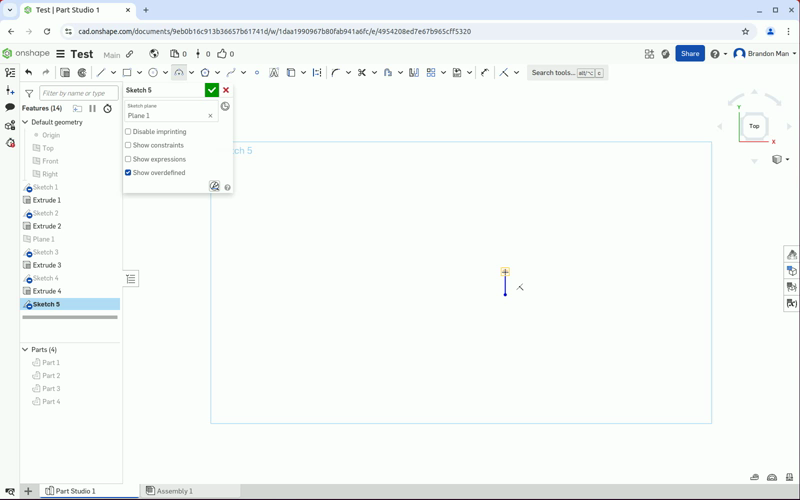
mouse_move(505, 294)
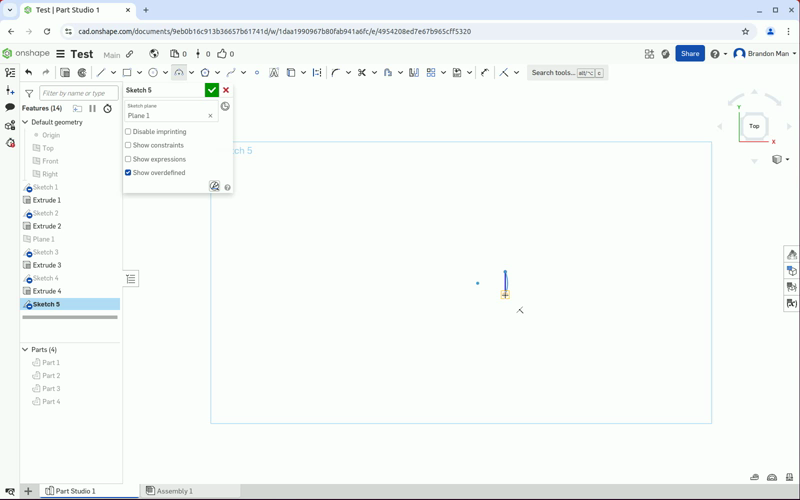
click(505, 294)
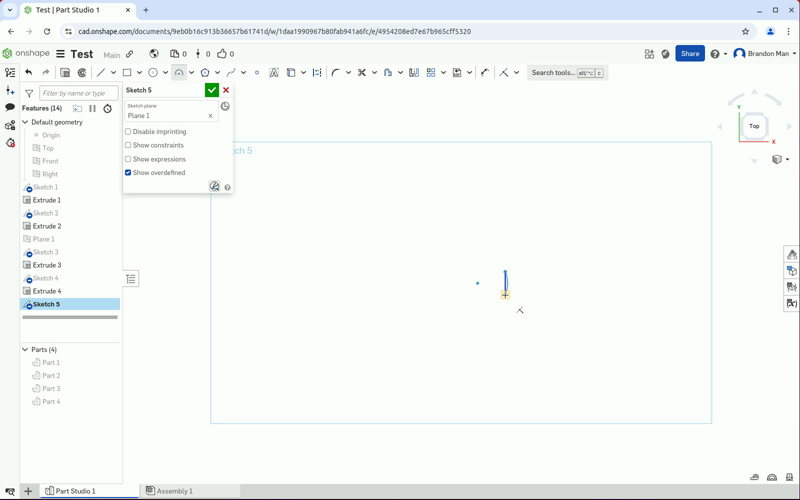
key_down(shift)
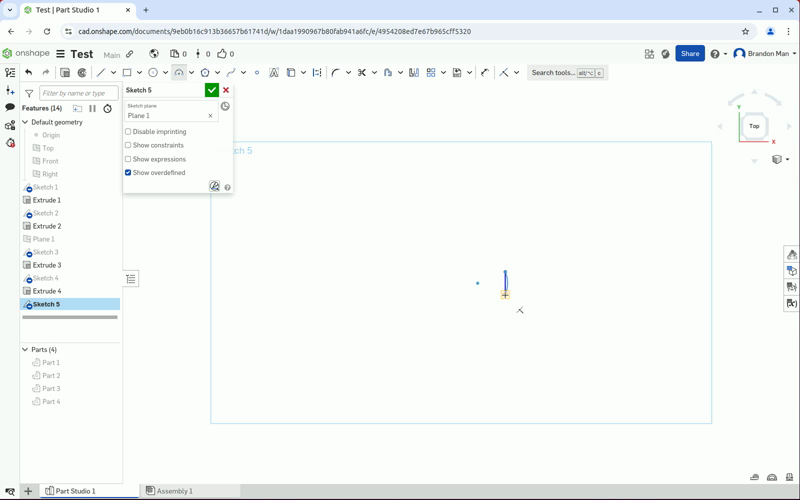
mouse_move(470, 283)
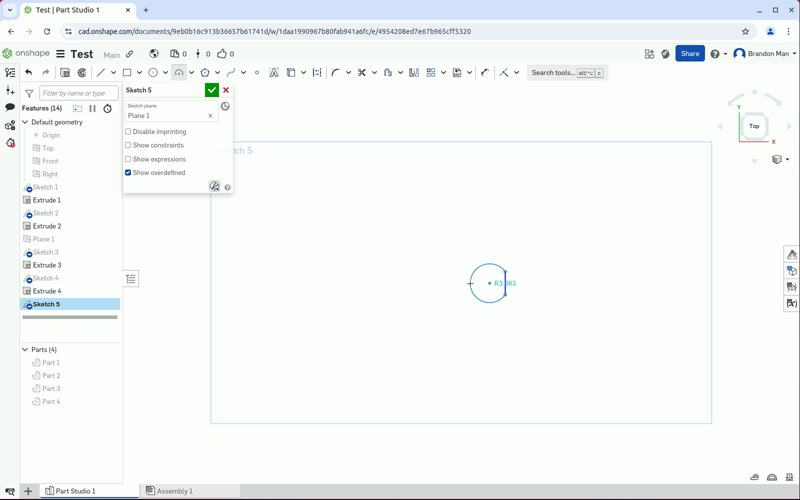
click(470, 283)
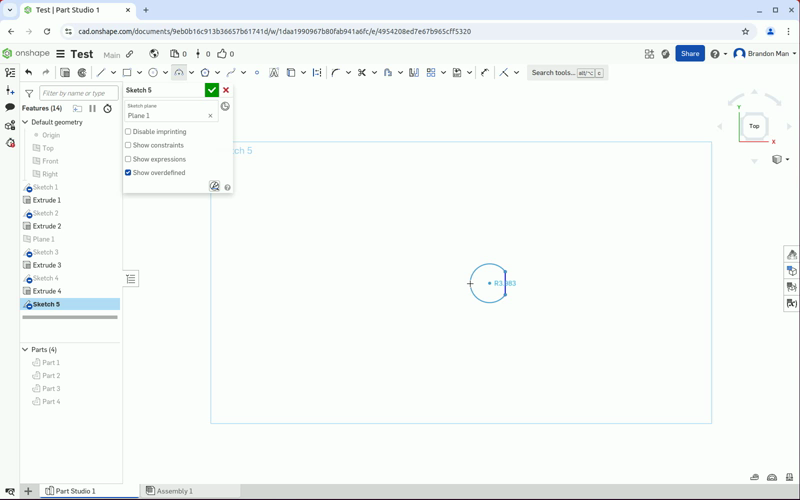
key_up(shift)
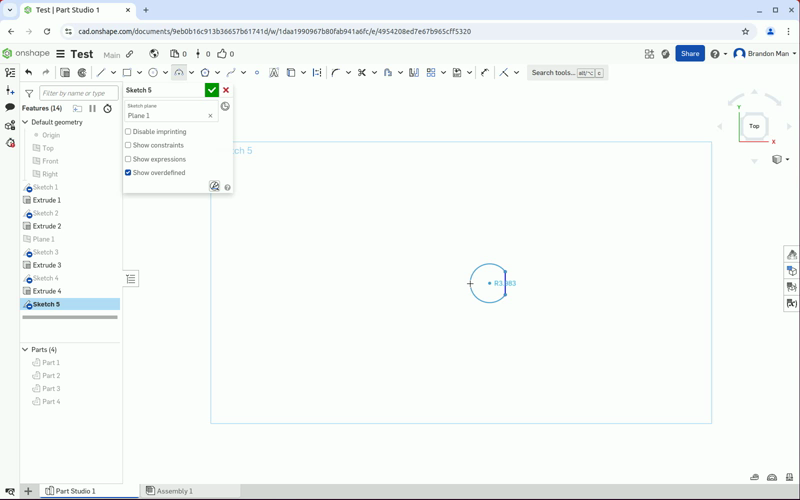
key(esc)
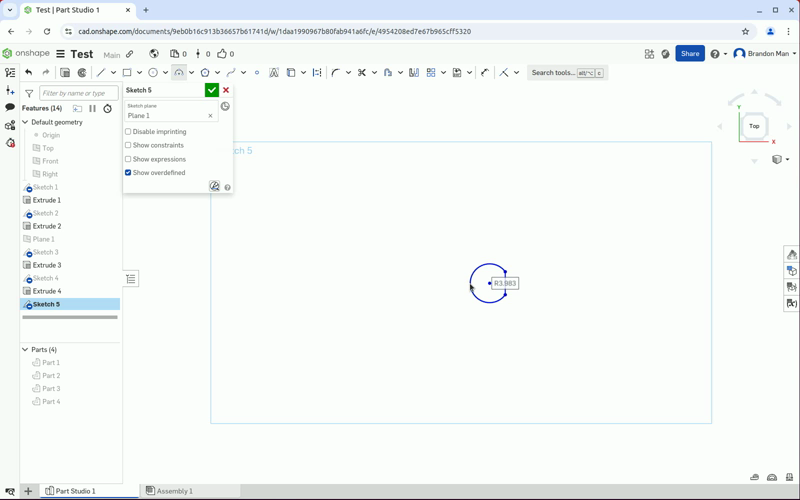
key(c)
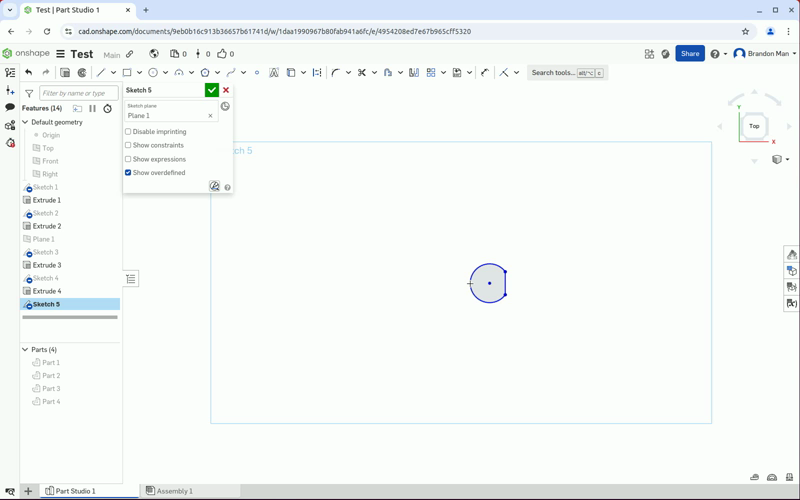
key_down(shift)
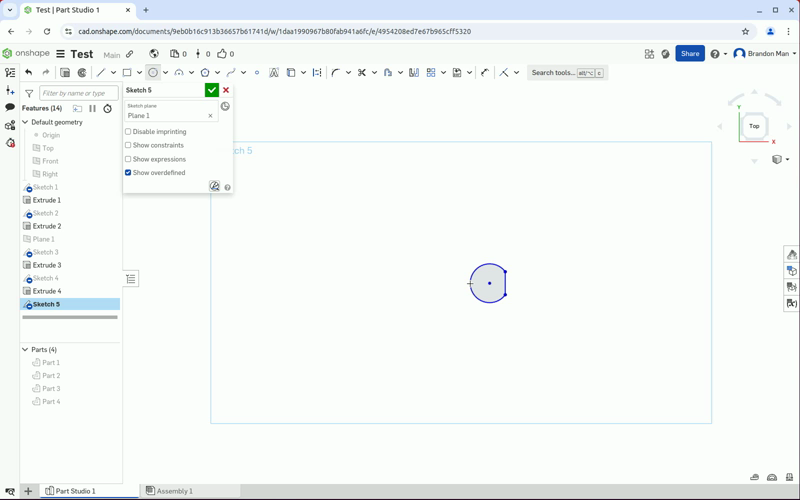
mouse_move(489, 282)
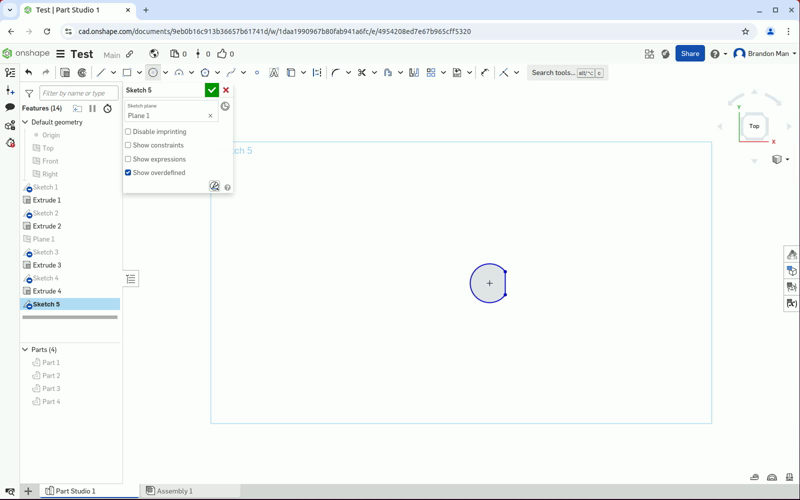
click(489, 282)
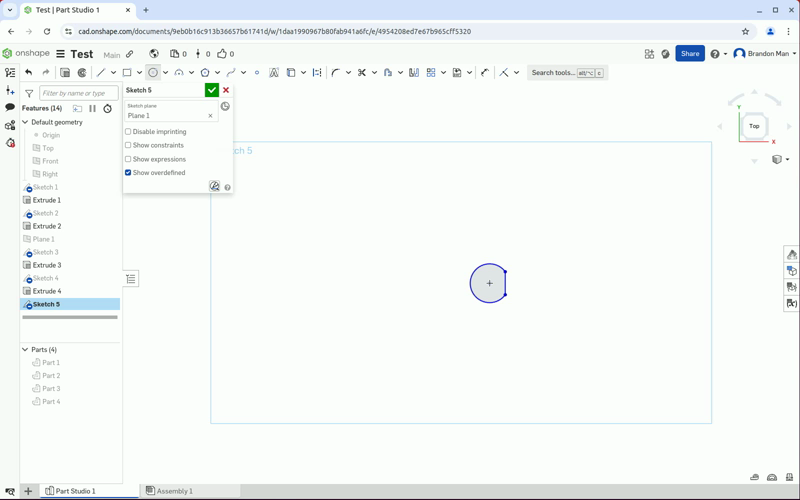
key_up(shift)
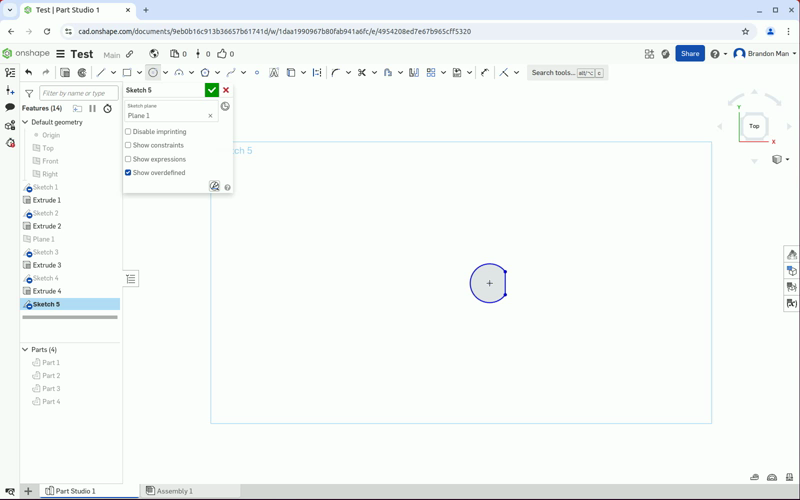
mouse_move(497, 282)
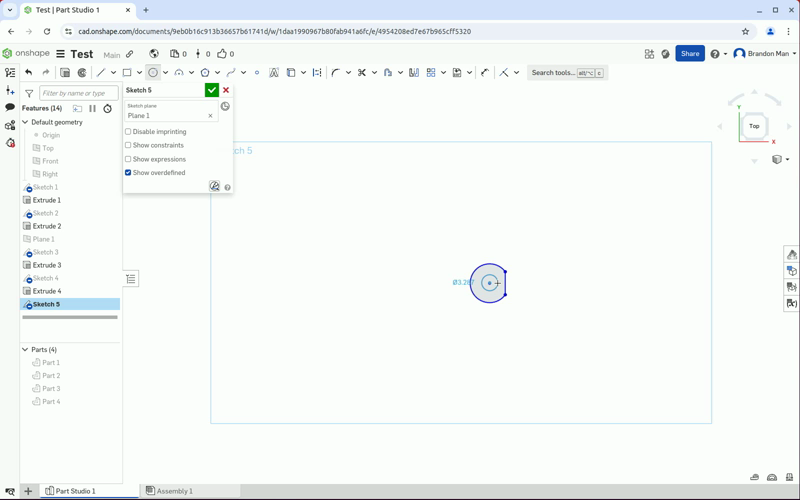
click(497, 282)
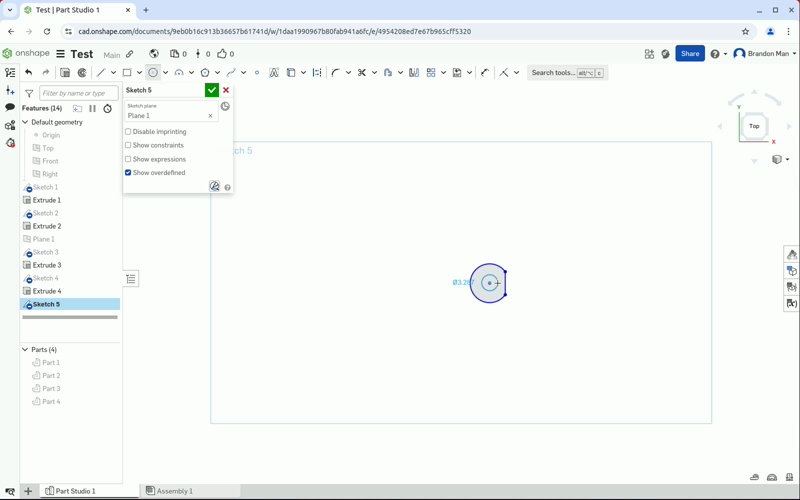
key(esc)
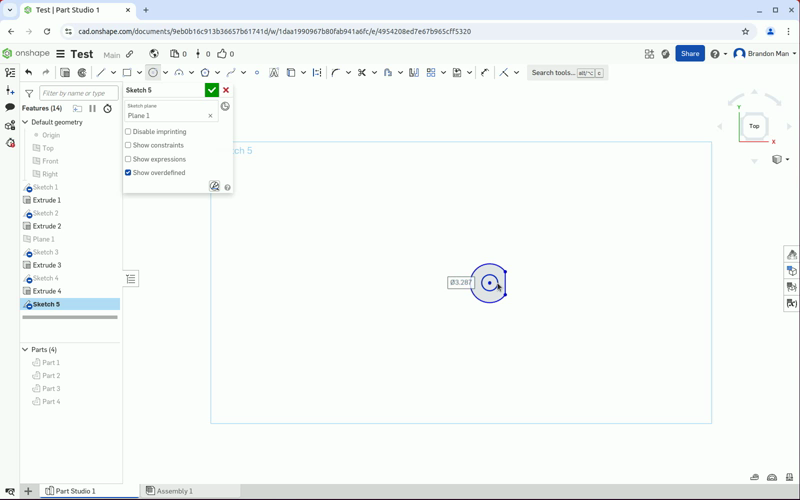
mouse_move(491, 298)
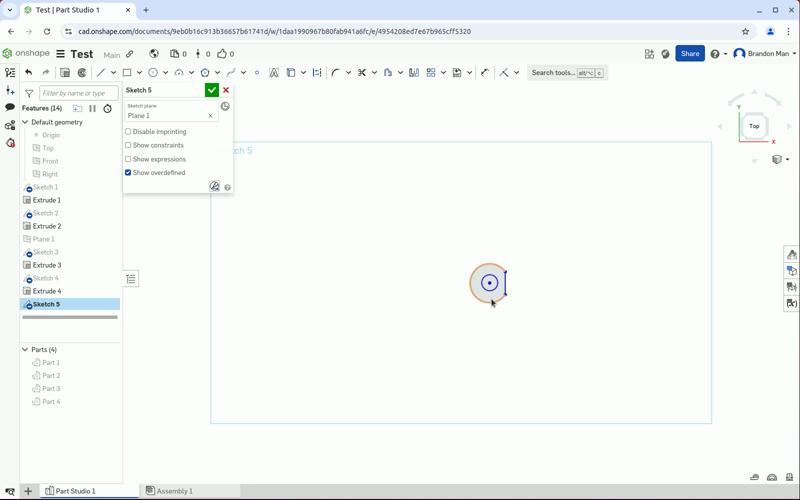
scroll(6)
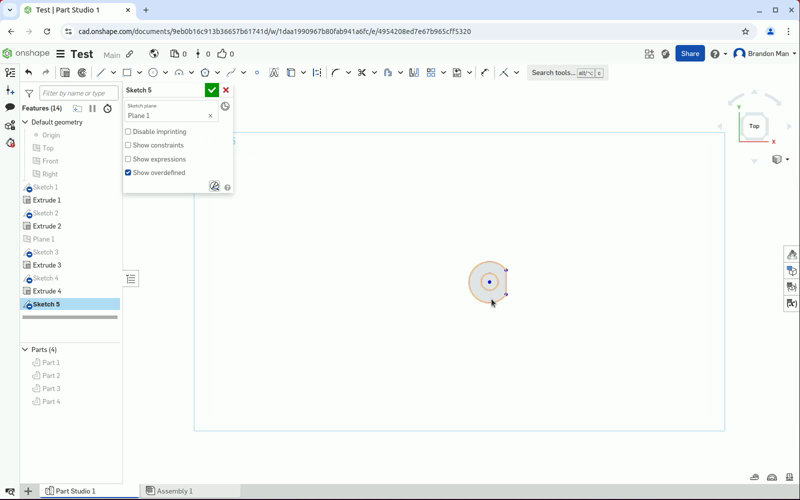
scroll(6)
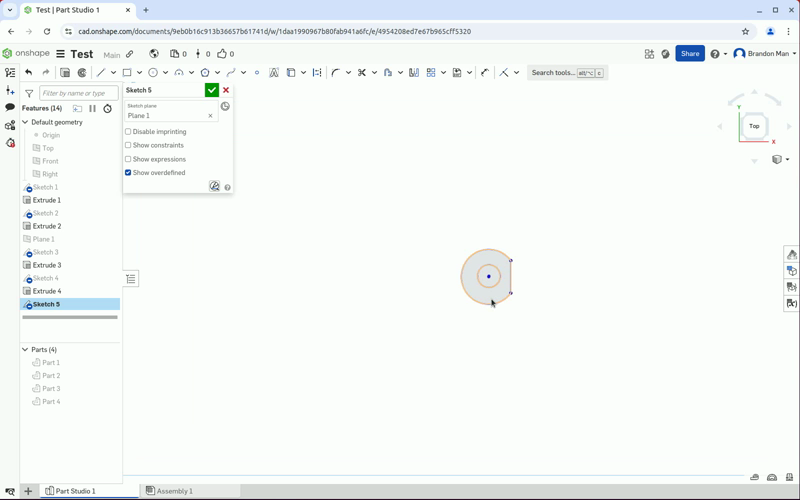
scroll(6)
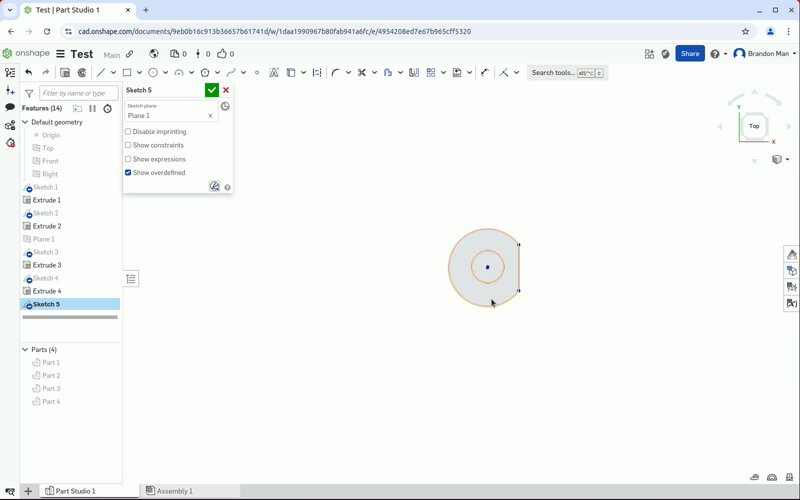
scroll(6)
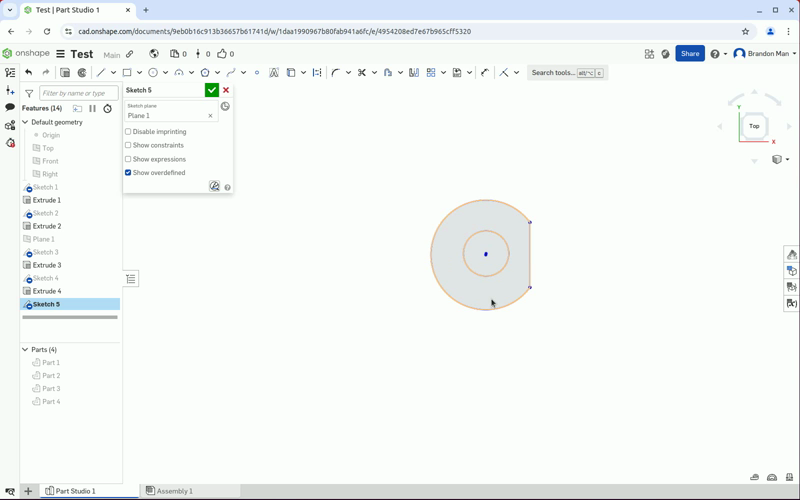
scroll(6)
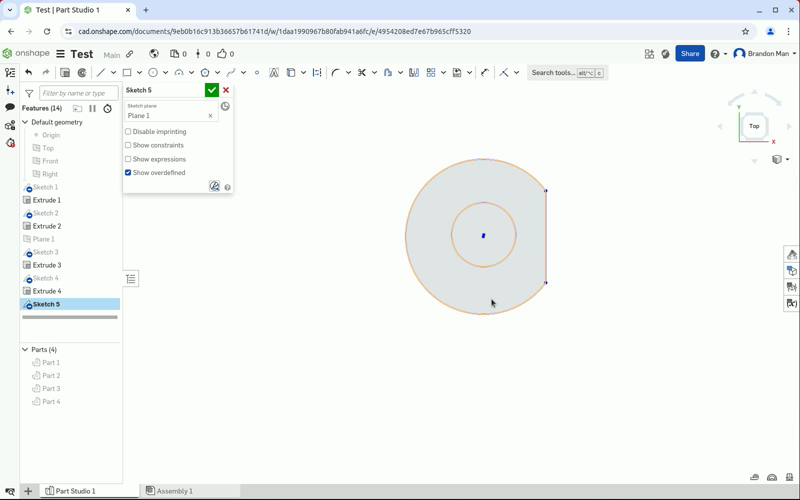
scroll(6)
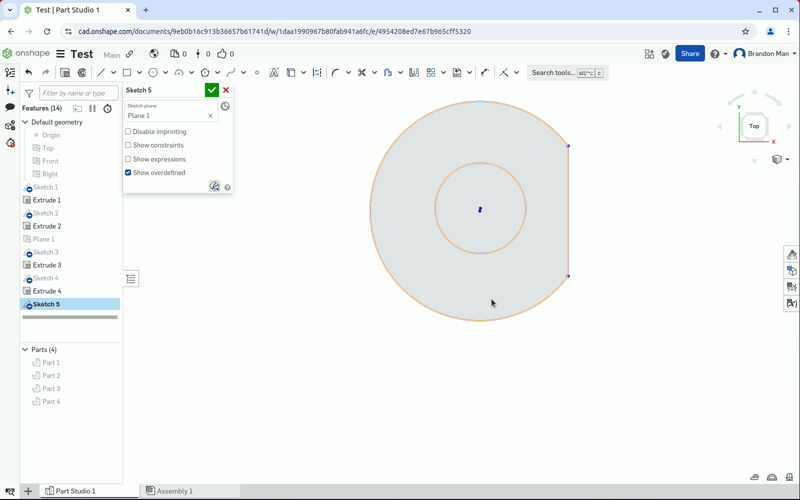
scroll(6)
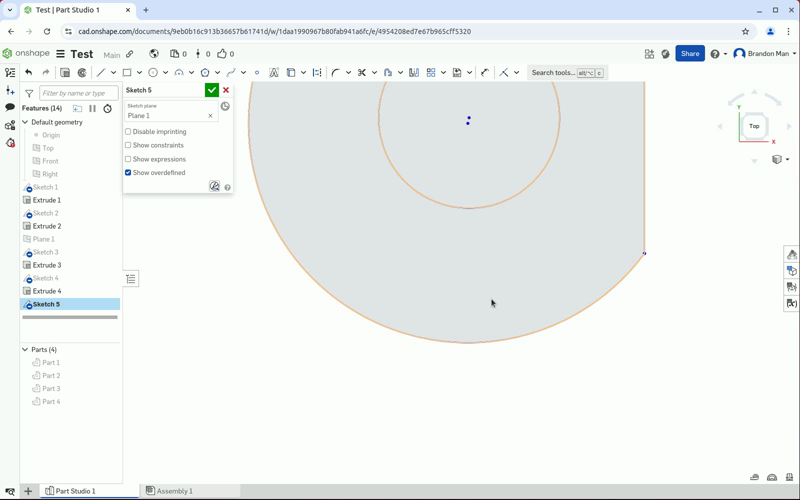
click(491, 298)
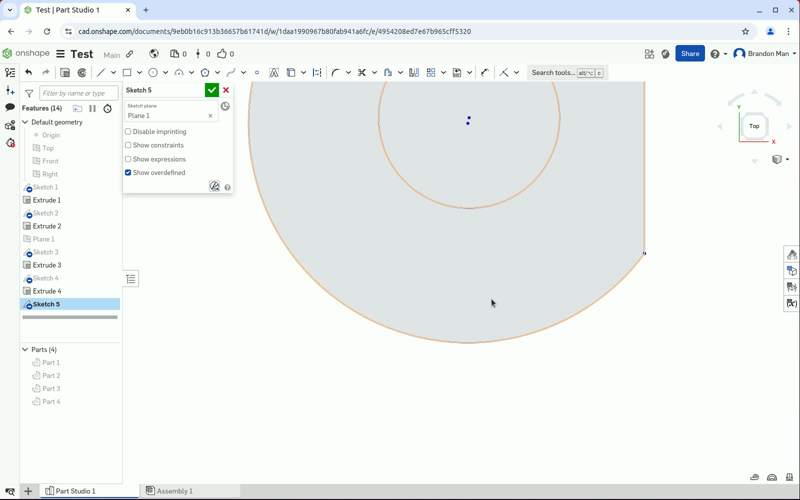
scroll(-6)
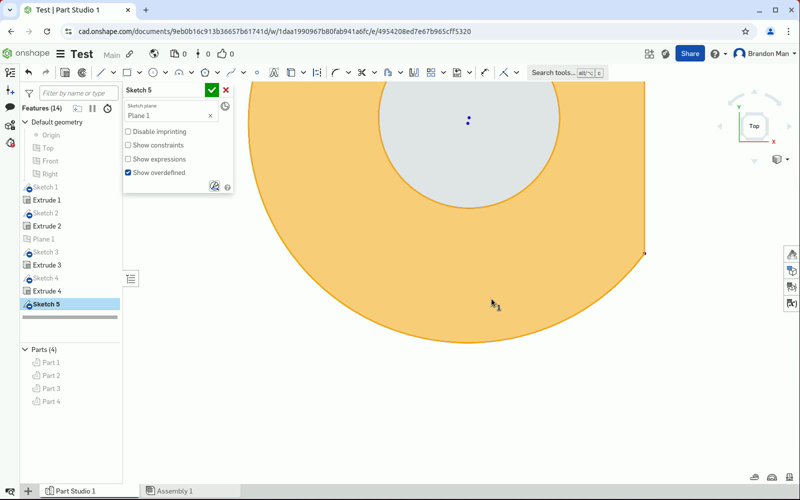
scroll(-6)
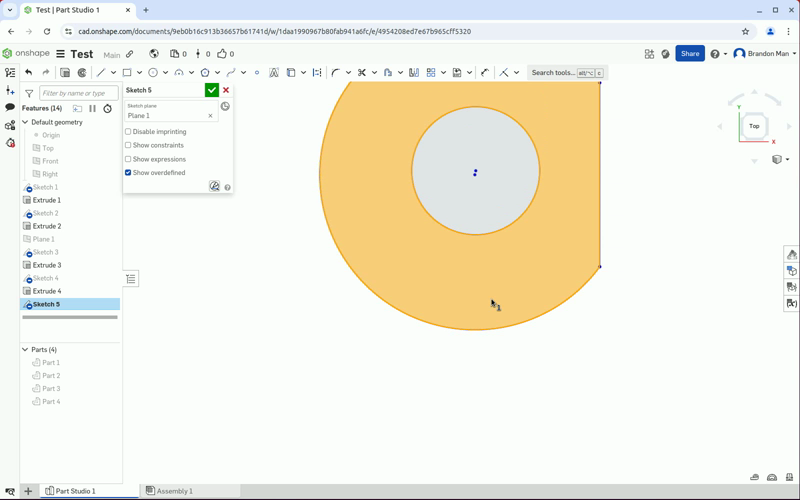
scroll(-6)
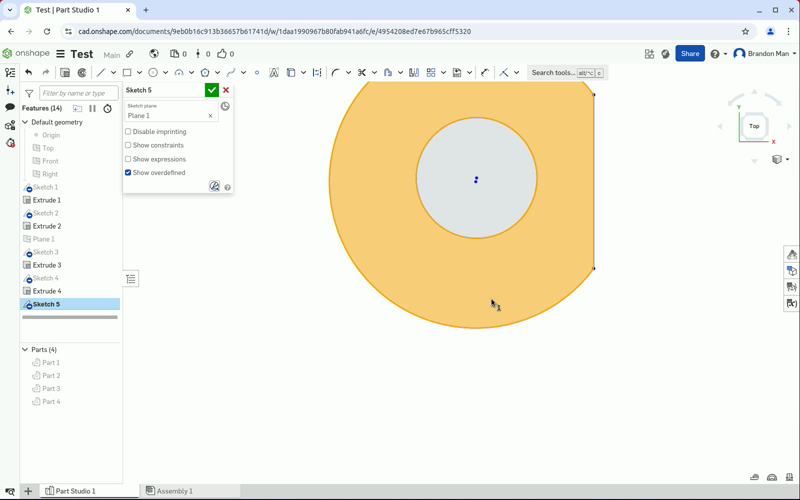
scroll(-6)
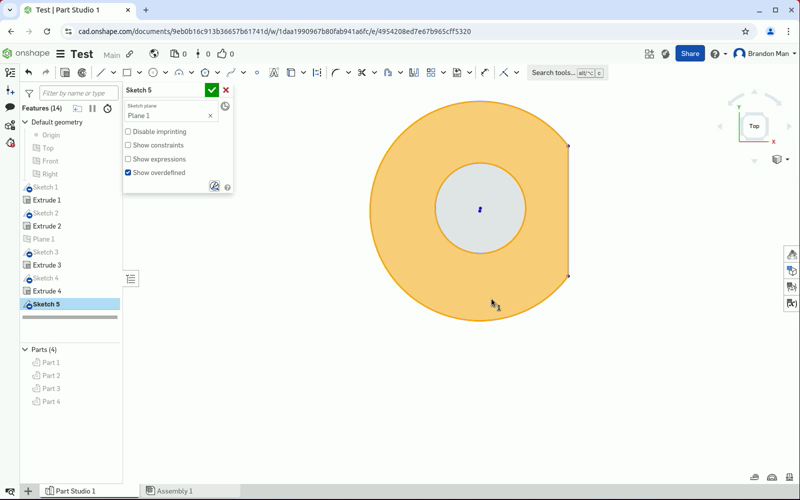
scroll(-6)
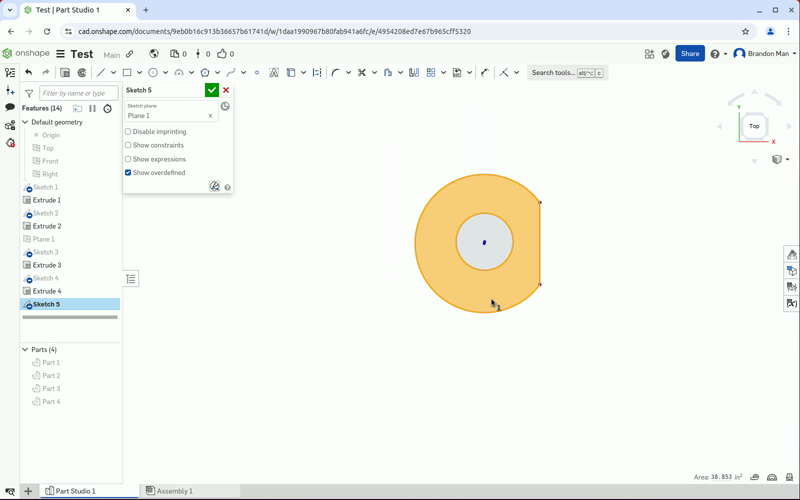
scroll(-6)
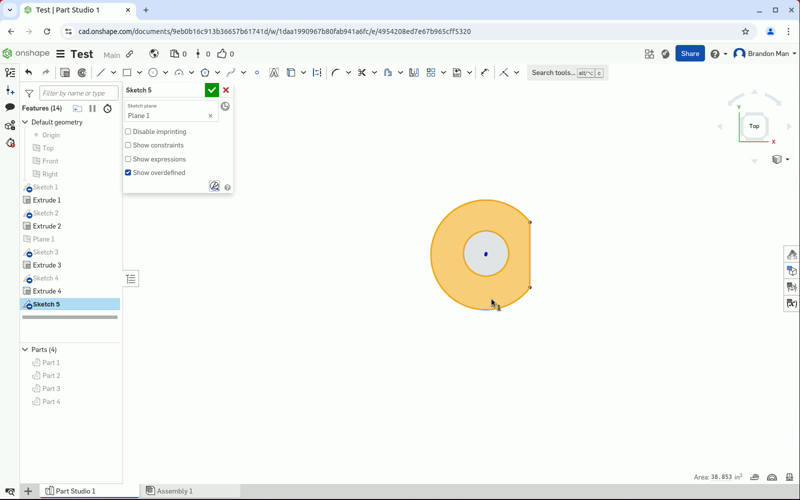
scroll(-6)
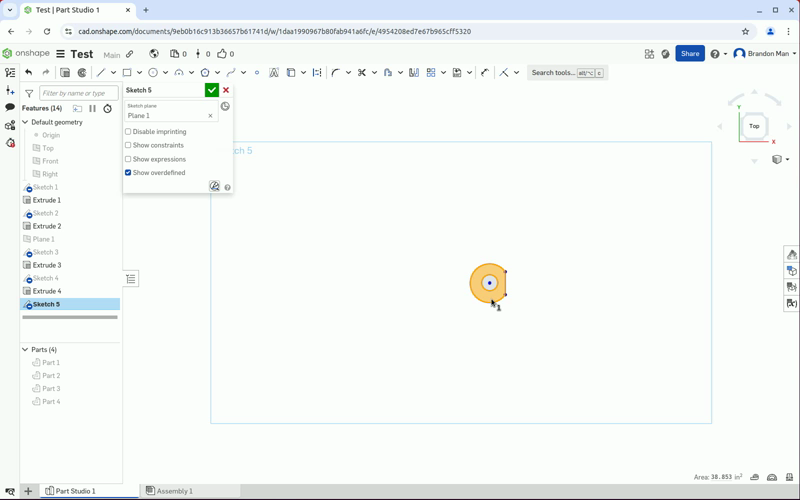
mouse_move(73, 352)
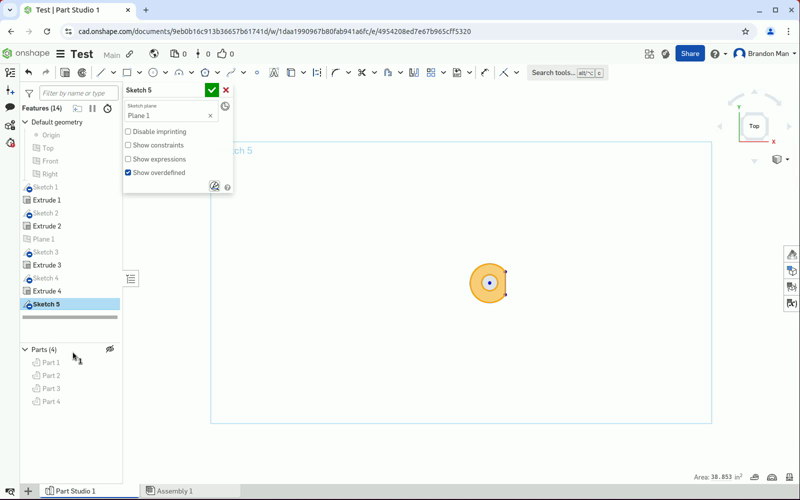
key(shift+y)
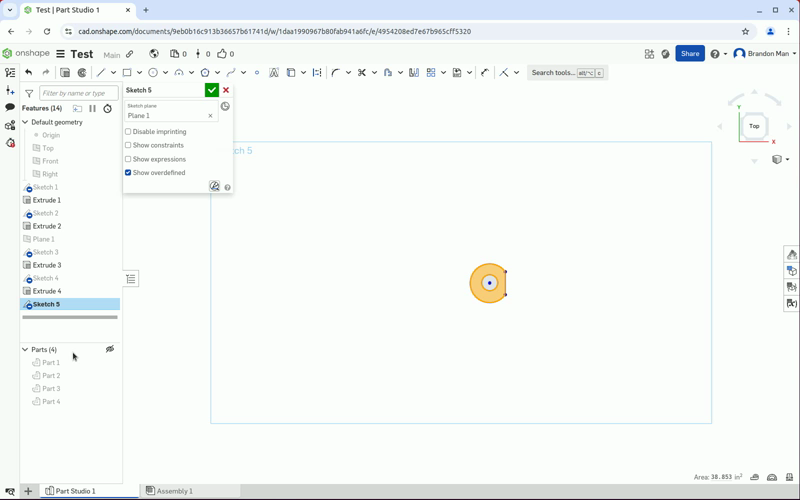
key(shift+e)
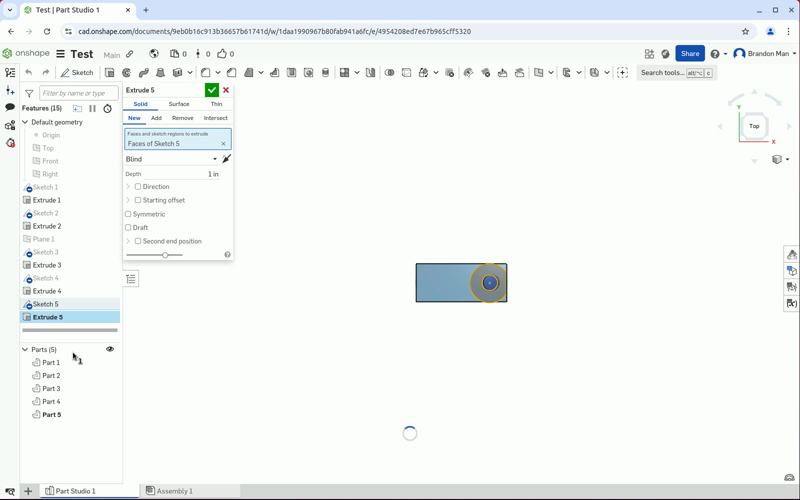
mouse_move(143, 106)
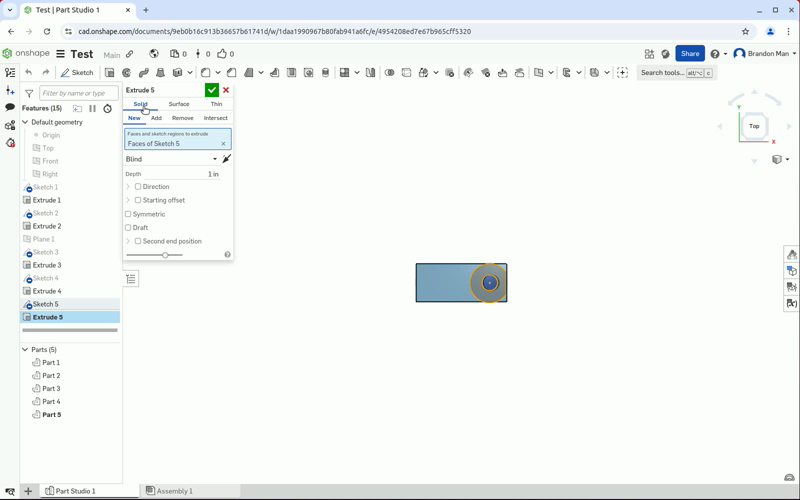
click(143, 106)
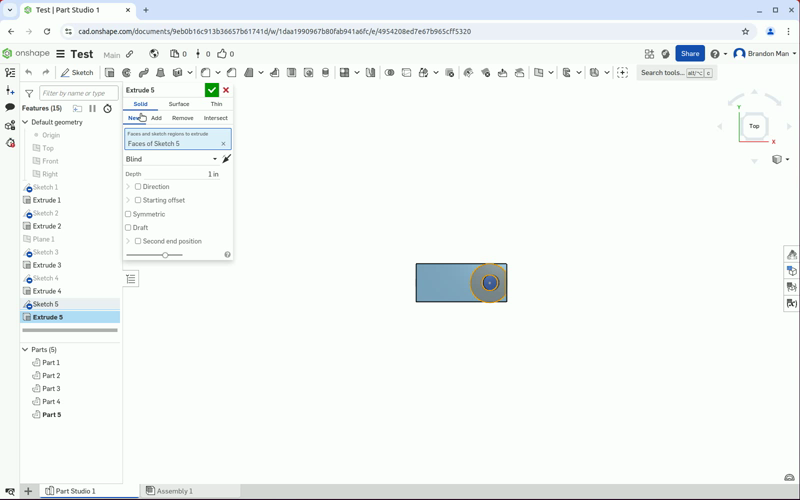
mouse_move(137, 120)
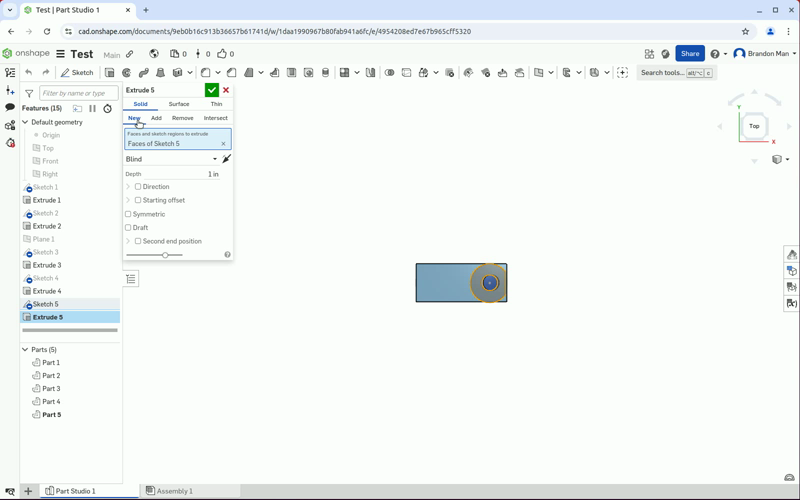
click(137, 120)
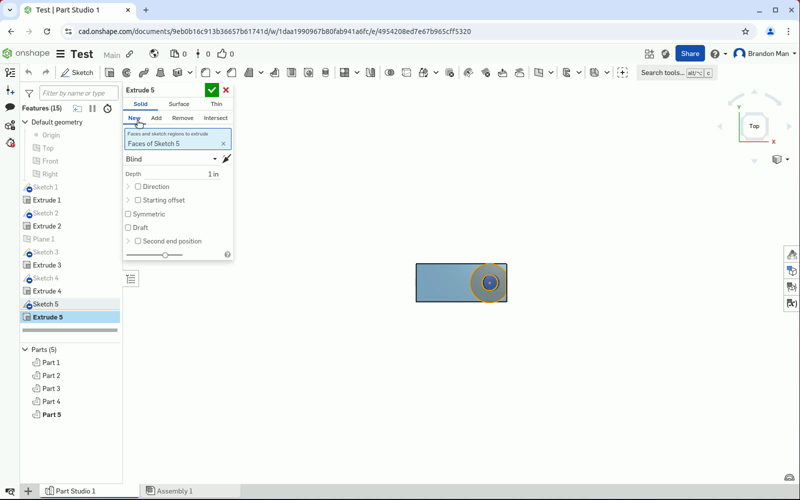
key(tab, 4)
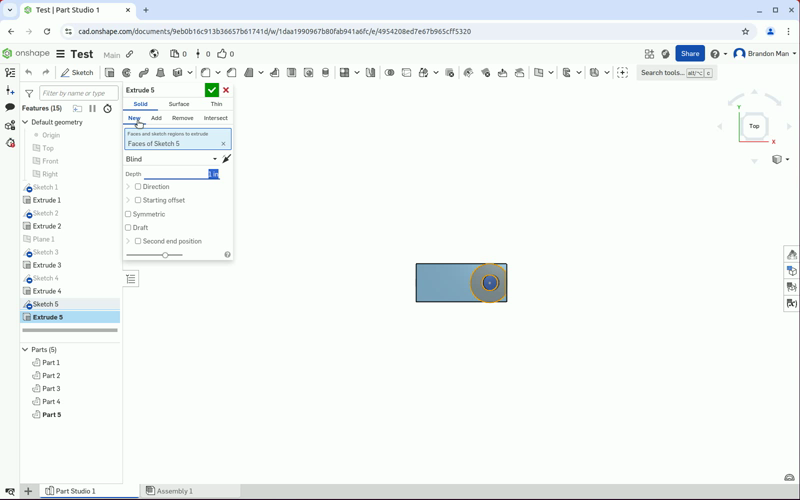
text(0.481)
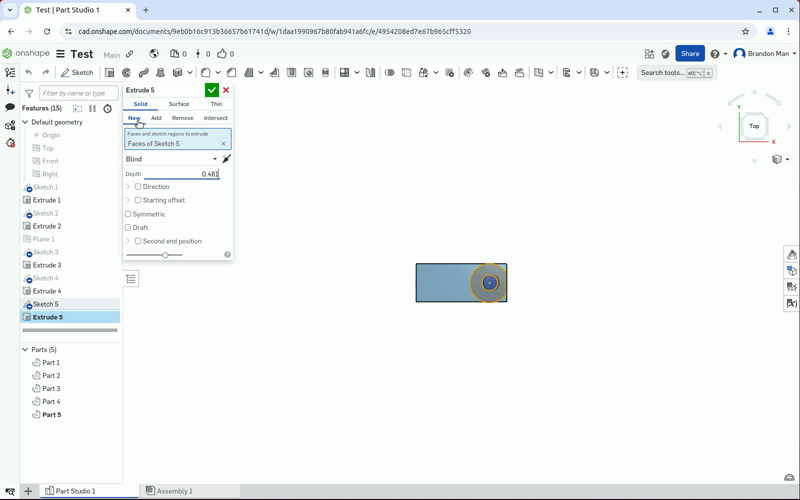
key(enter)
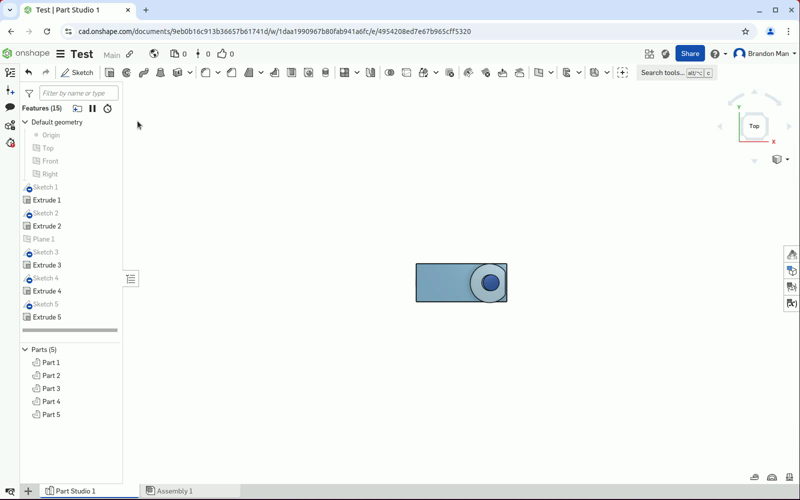
key(shift+h)
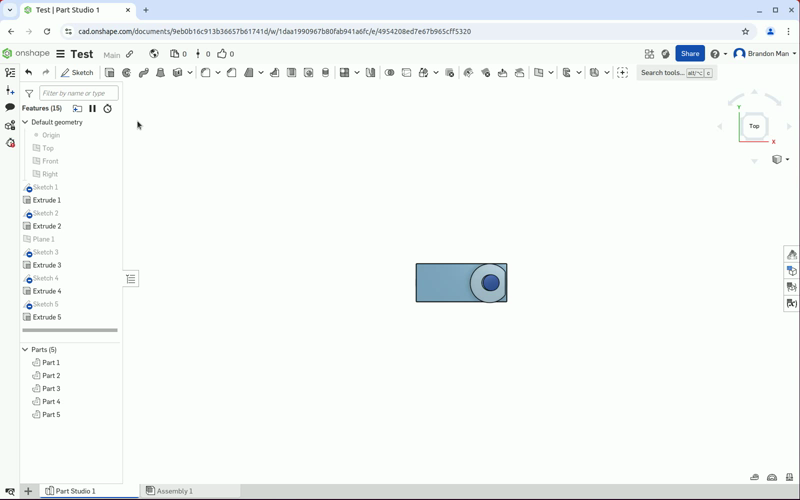
key(shift+h)
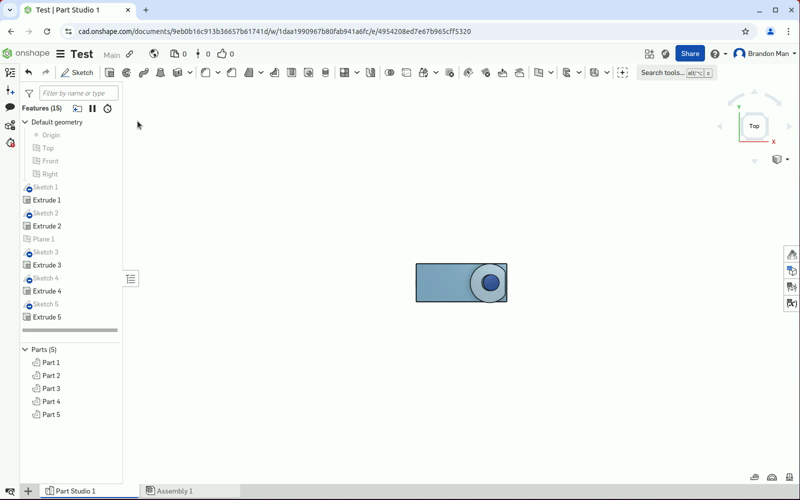
mouse_move(73, 189)
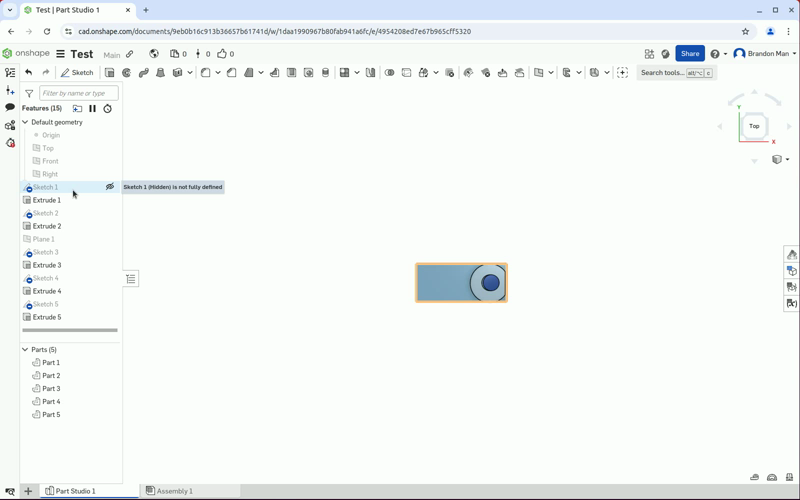
click(73, 189)
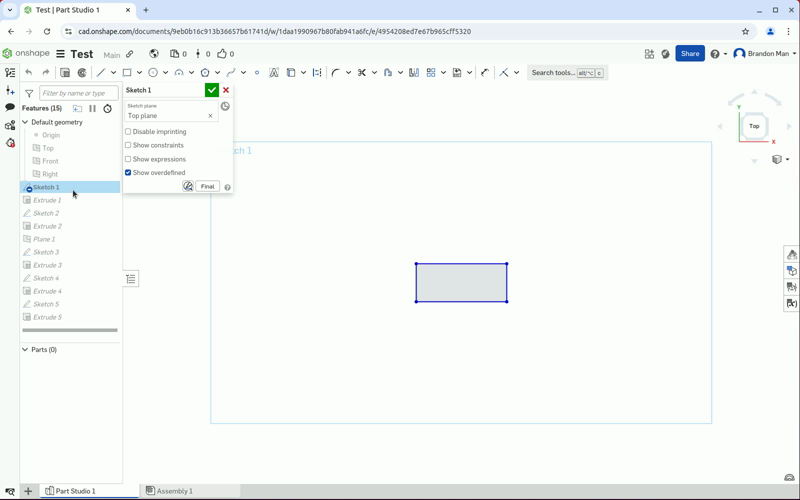
mouse_move(229, 92)
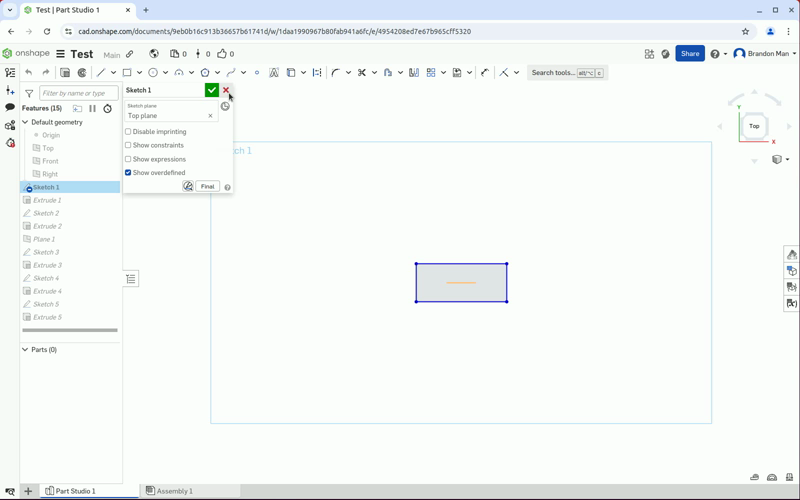
click(229, 92)
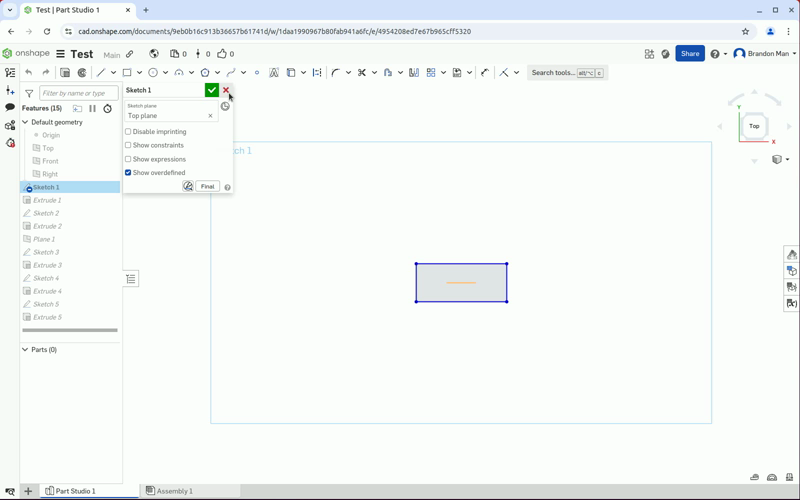
key(shift+s)
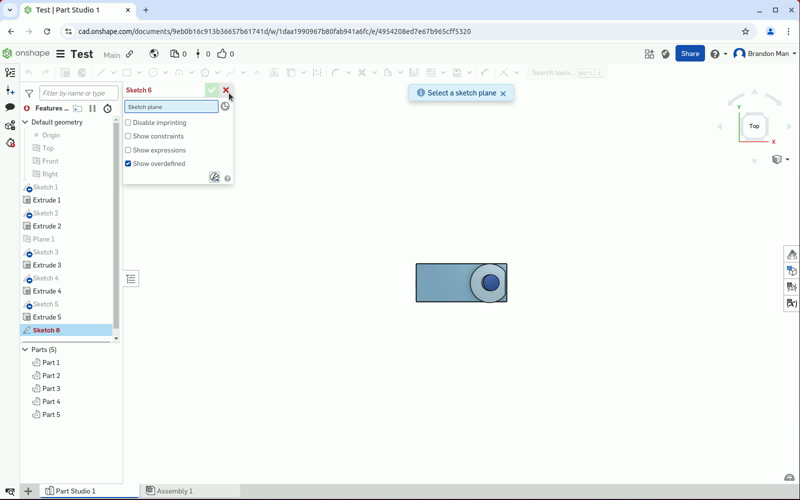
mouse_move(69, 241)
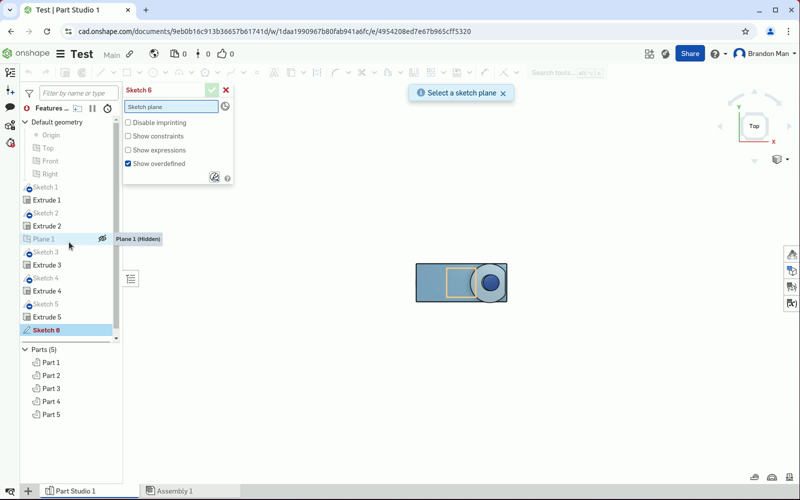
click(69, 241)
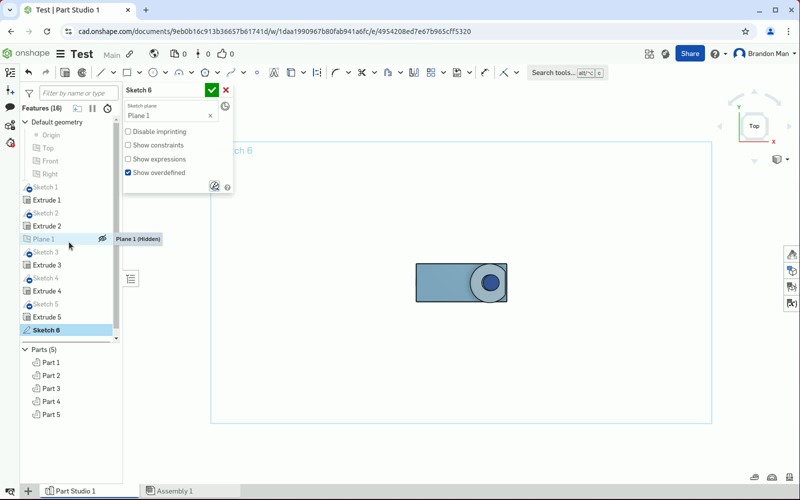
mouse_move(73, 352)
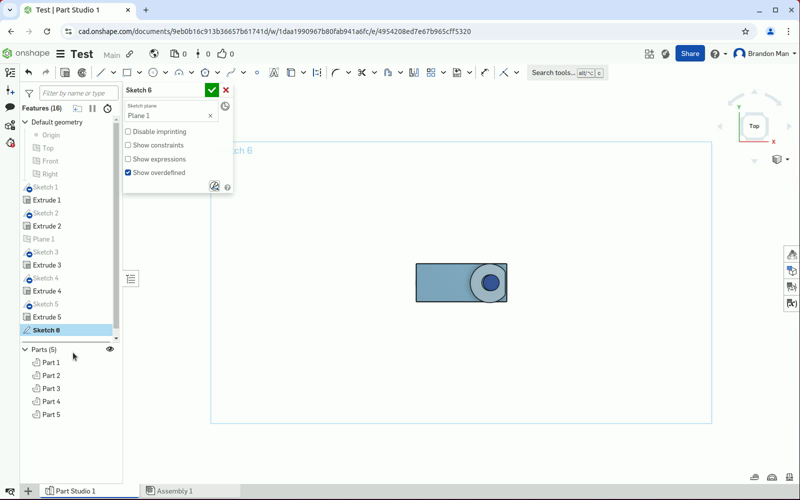
key(y)
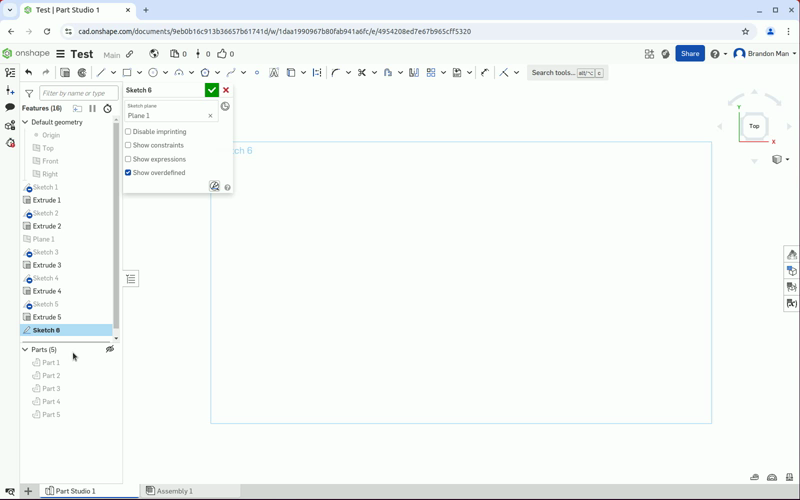
key(a)
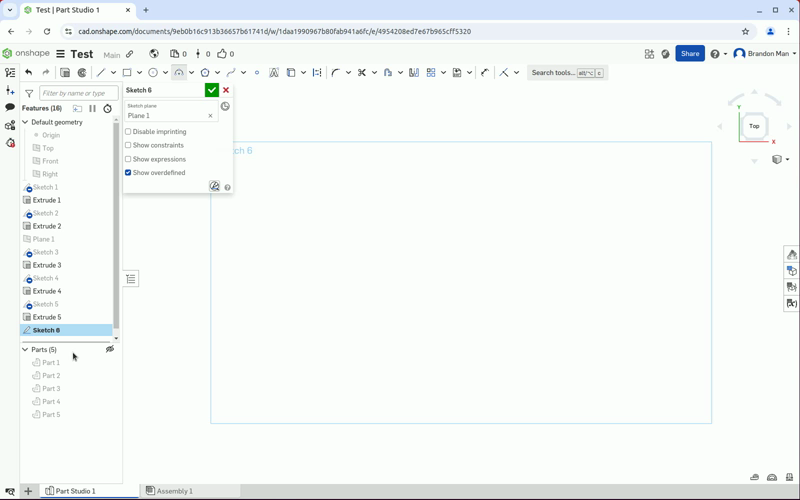
key_down(shift)
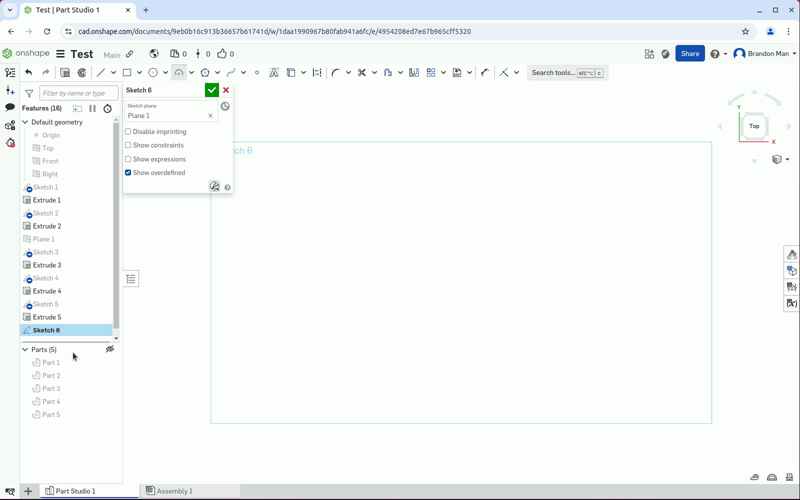
mouse_move(505, 294)
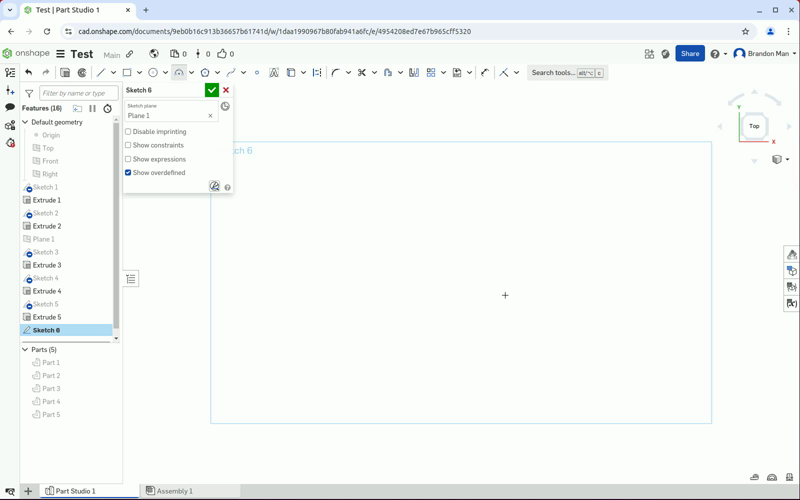
click(505, 294)
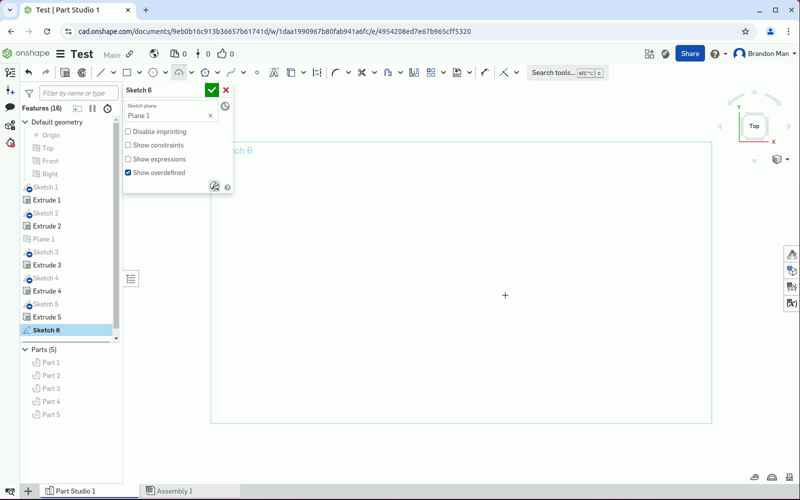
key_up(shift)
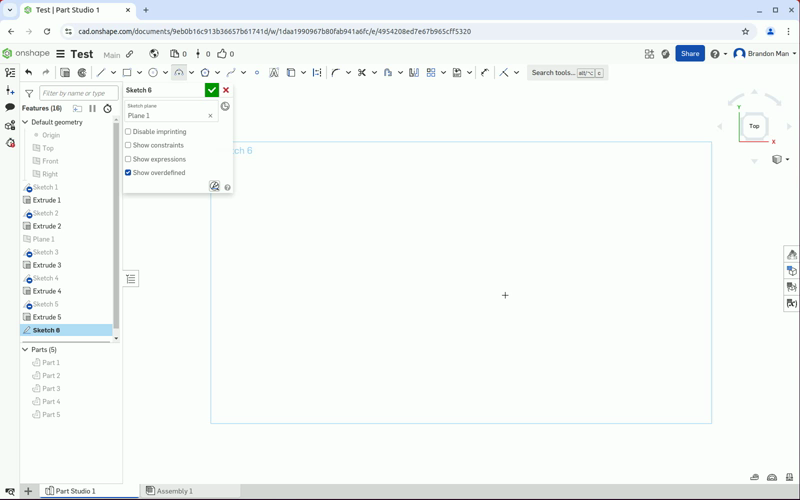
key_down(shift)
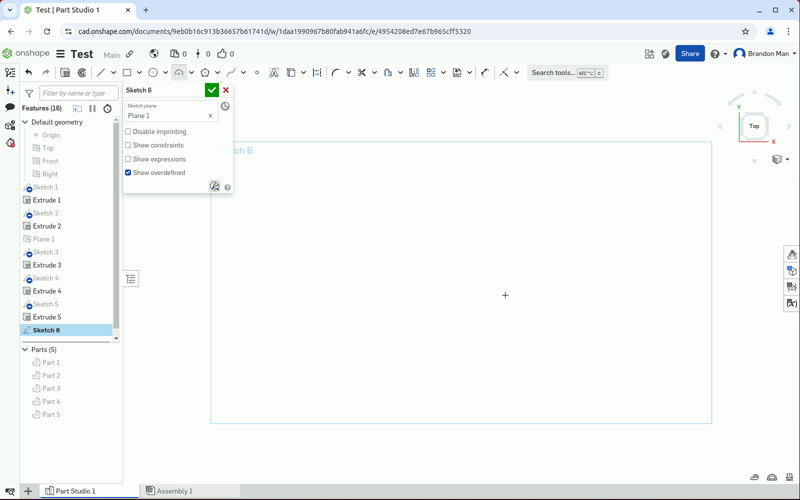
mouse_move(505, 271)
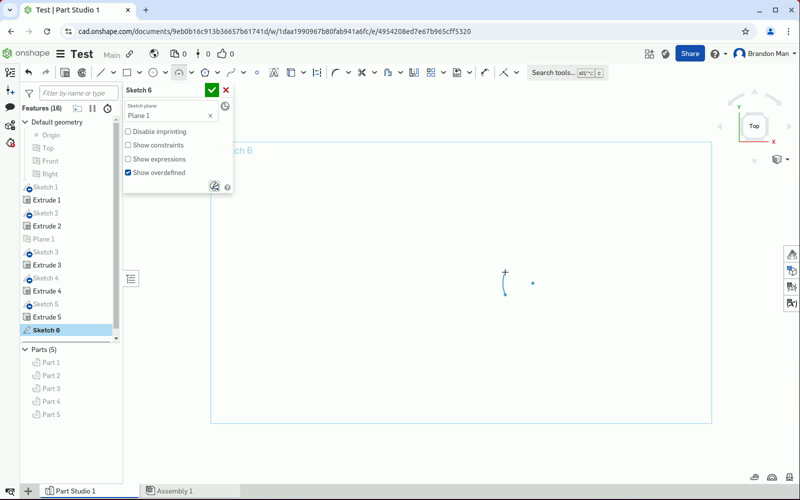
click(505, 271)
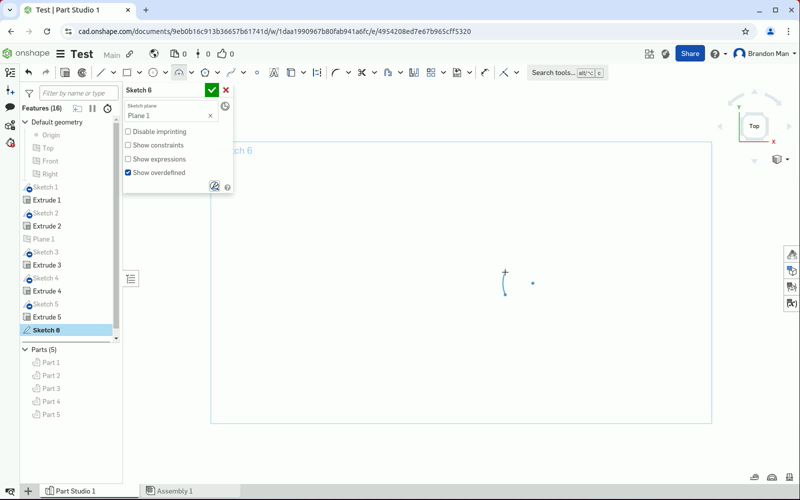
mouse_move(509, 282)
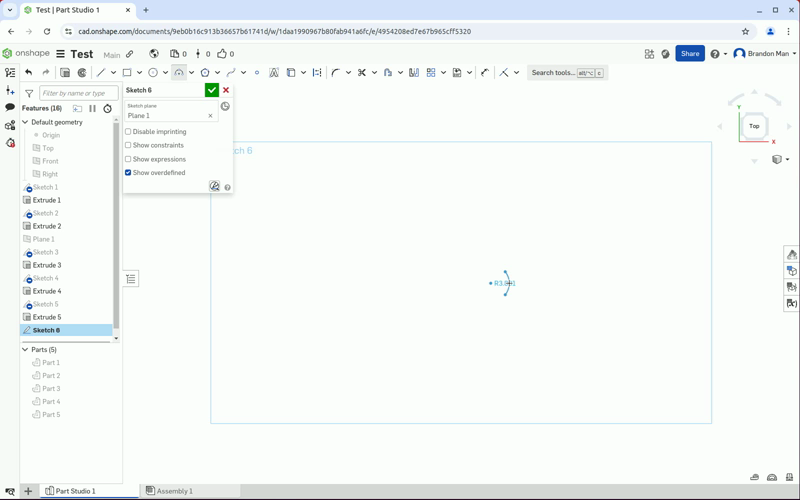
click(509, 282)
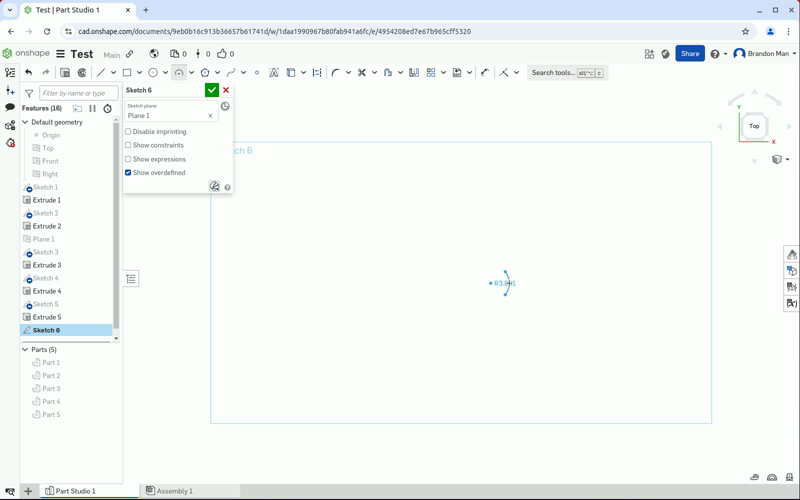
key_up(shift)
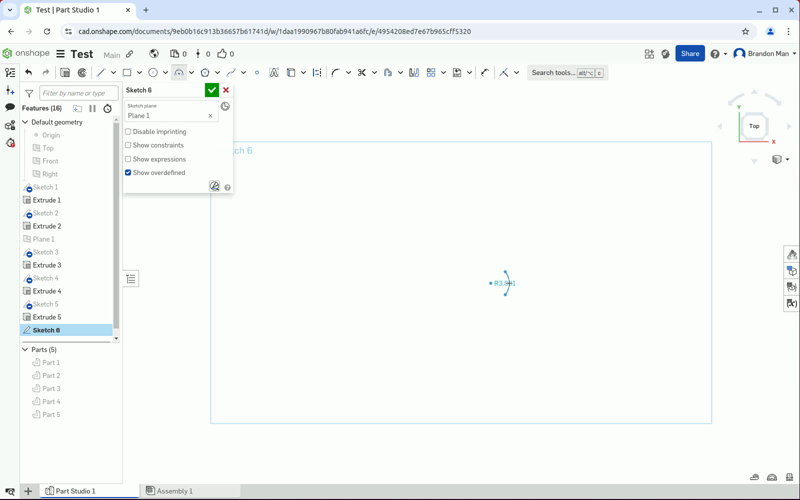
key(esc)
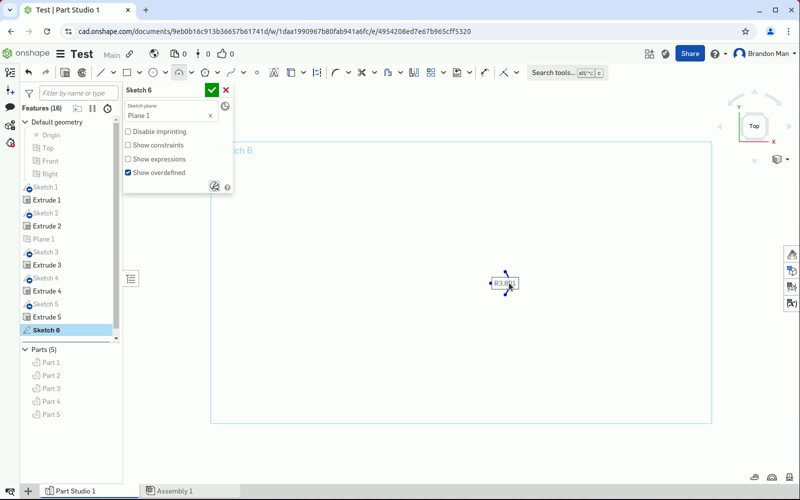
key(l)
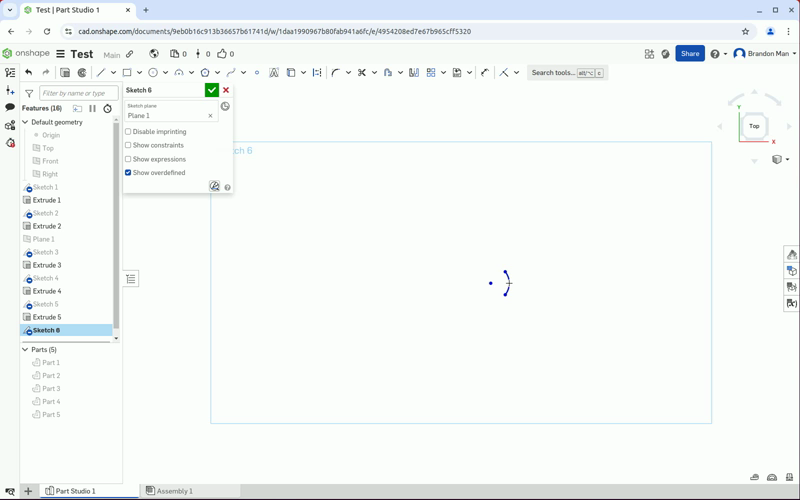
mouse_move(505, 271)
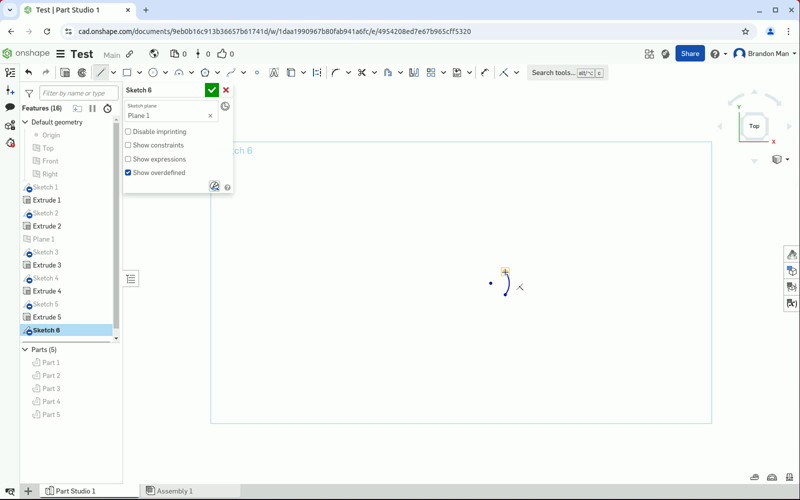
click(505, 271)
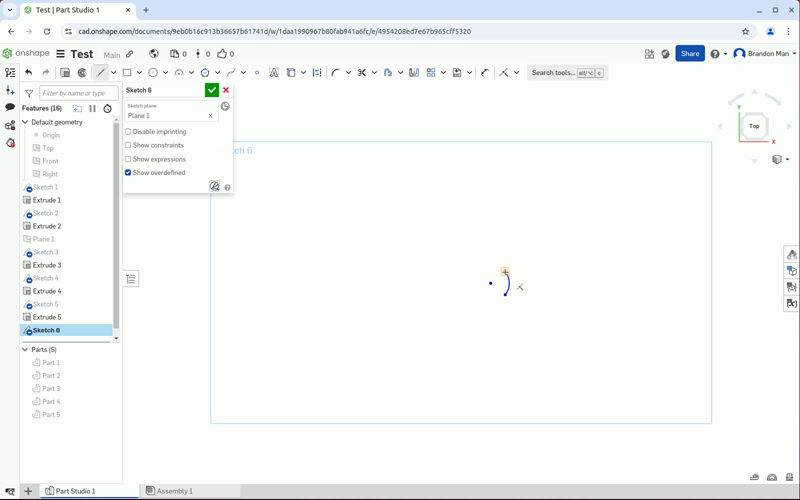
mouse_move(535, 271)
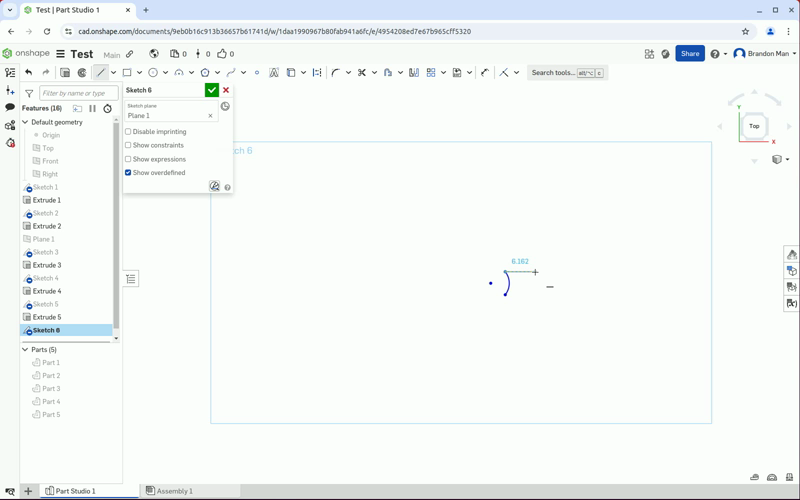
key_down(shift)
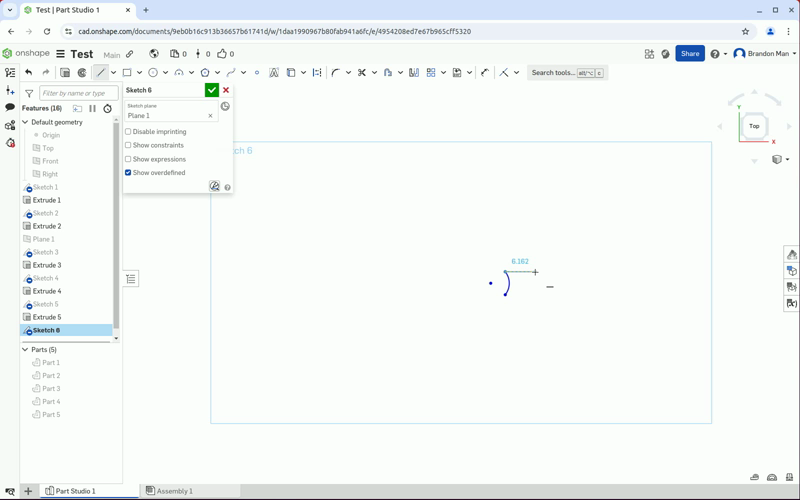
mouse_move(505, 294)
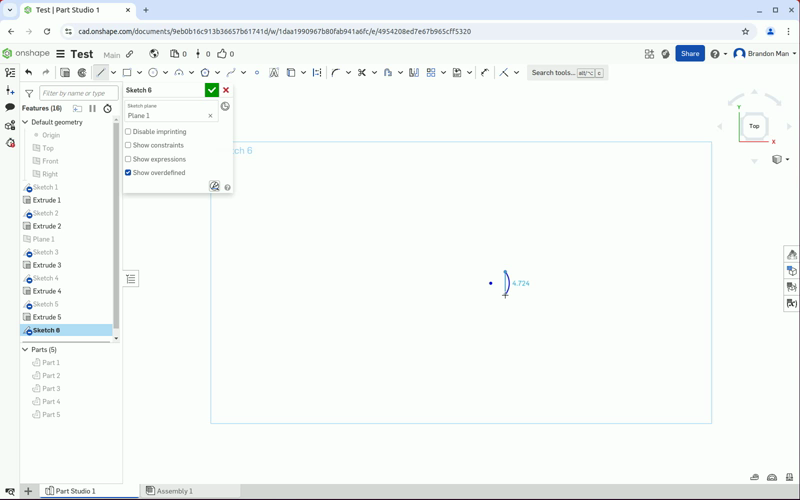
key_up(shift)
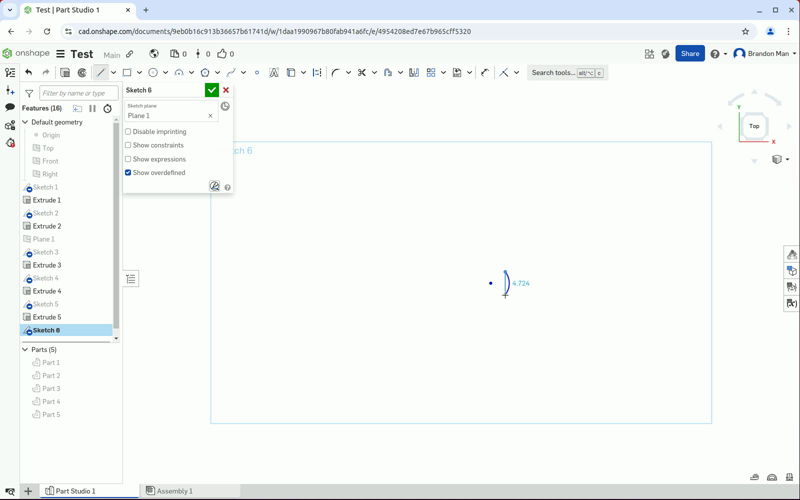
click(505, 294)
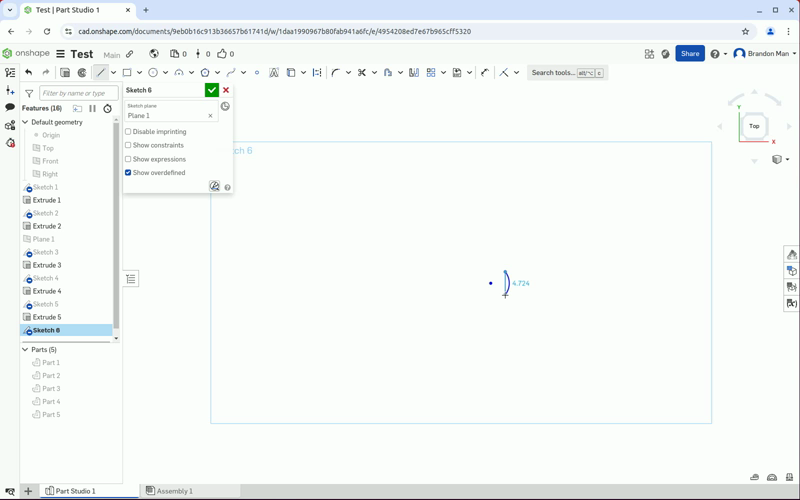
key(esc)
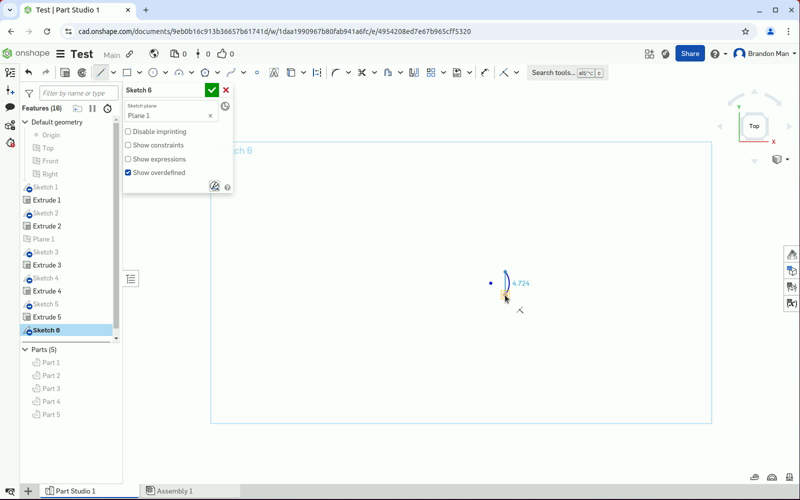
mouse_move(508, 286)
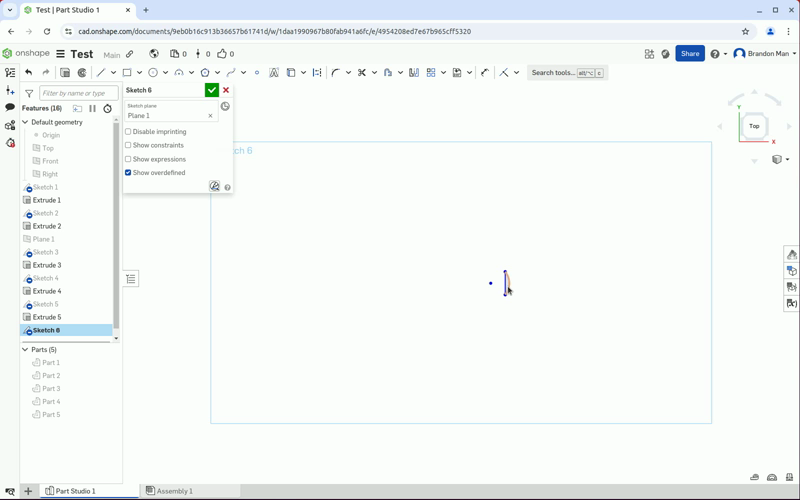
scroll(6)
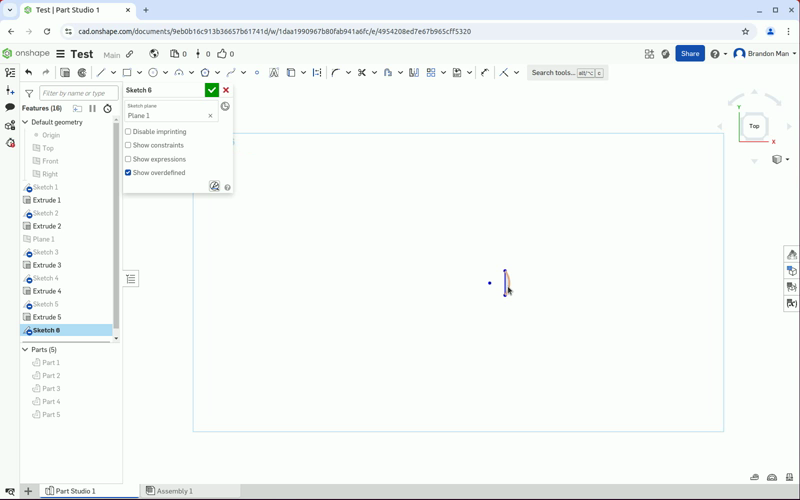
scroll(6)
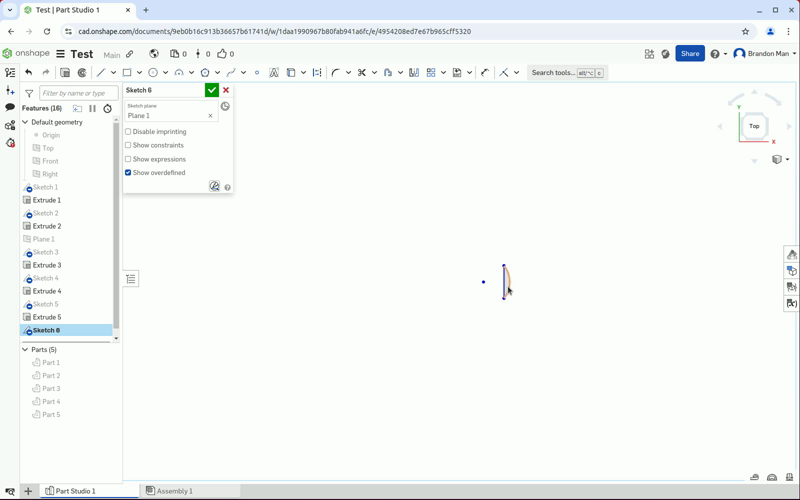
scroll(6)
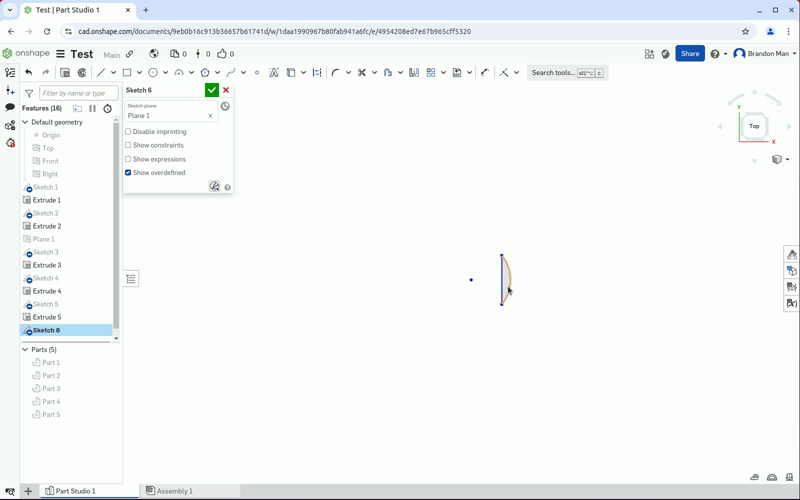
scroll(6)
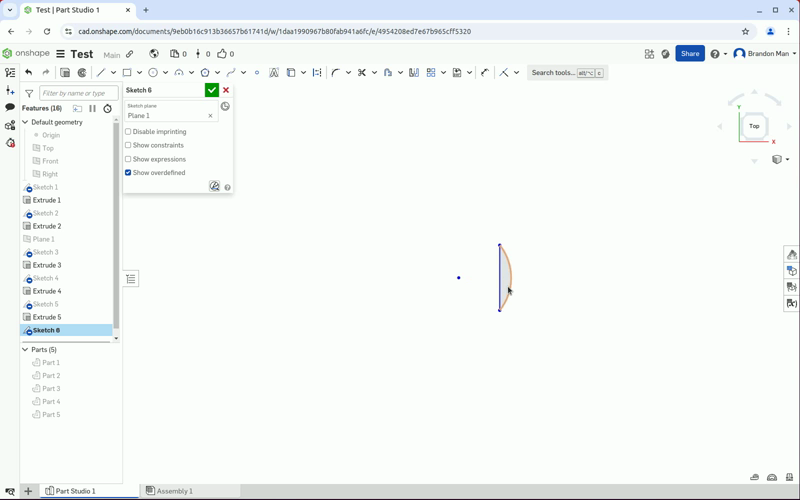
scroll(6)
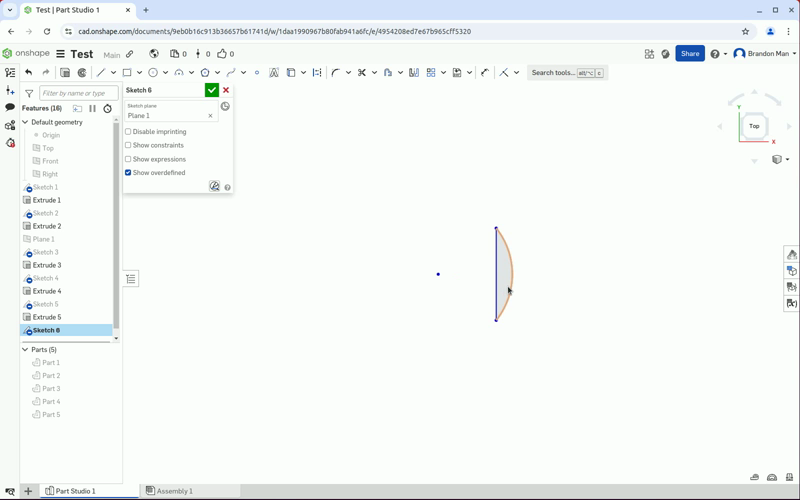
scroll(6)
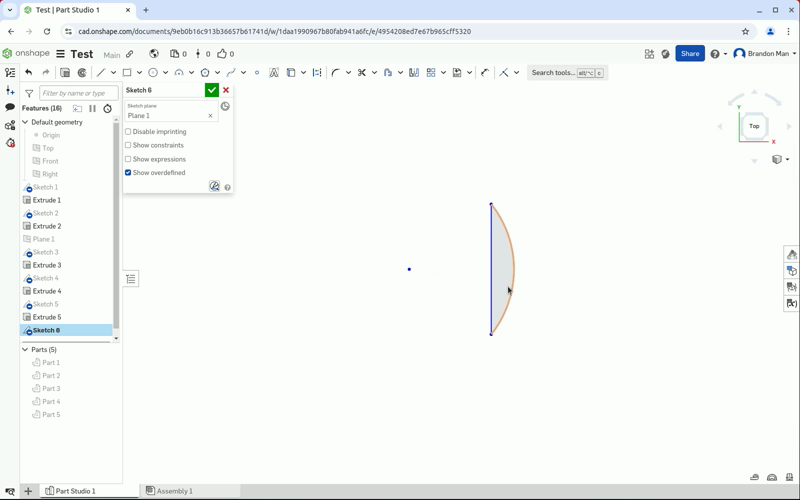
scroll(6)
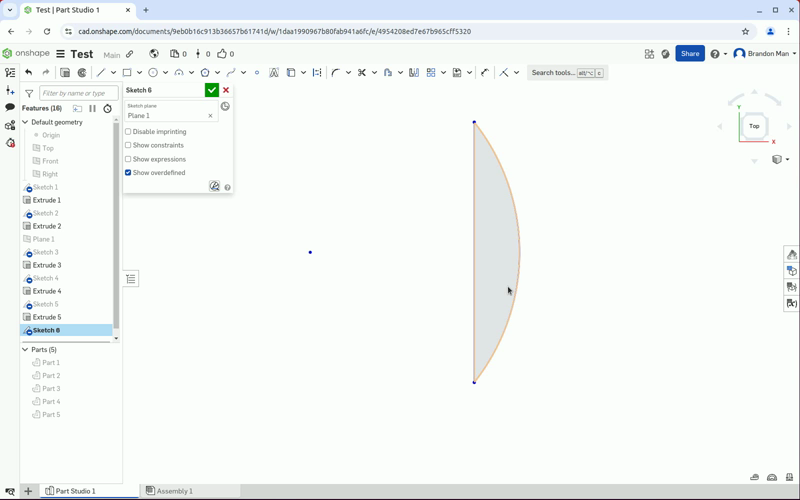
click(508, 286)
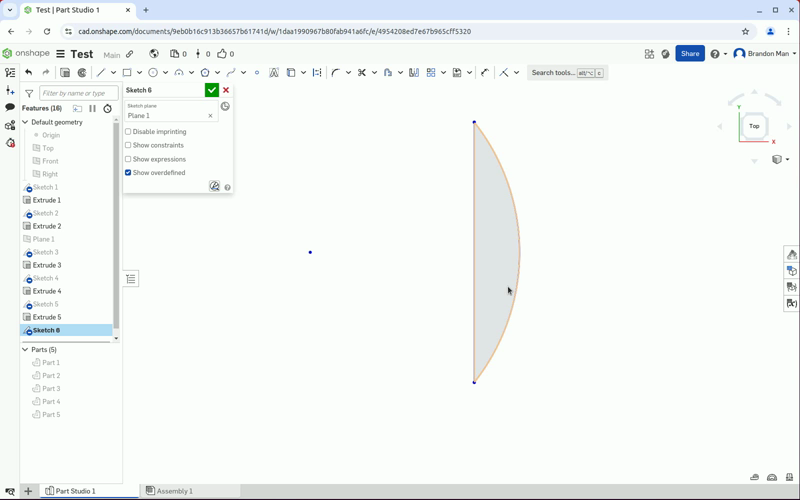
scroll(-6)
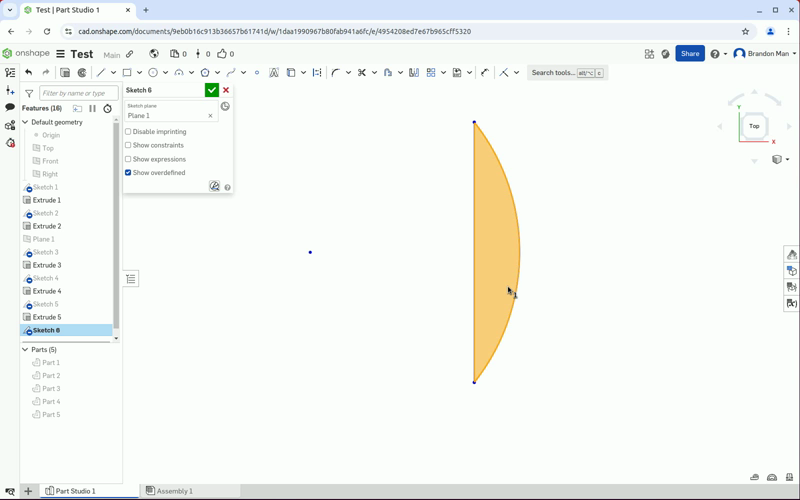
scroll(-6)
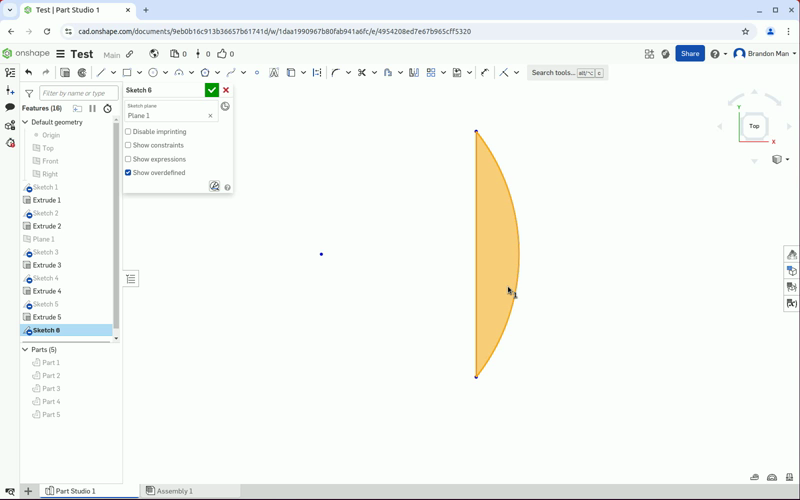
scroll(-6)
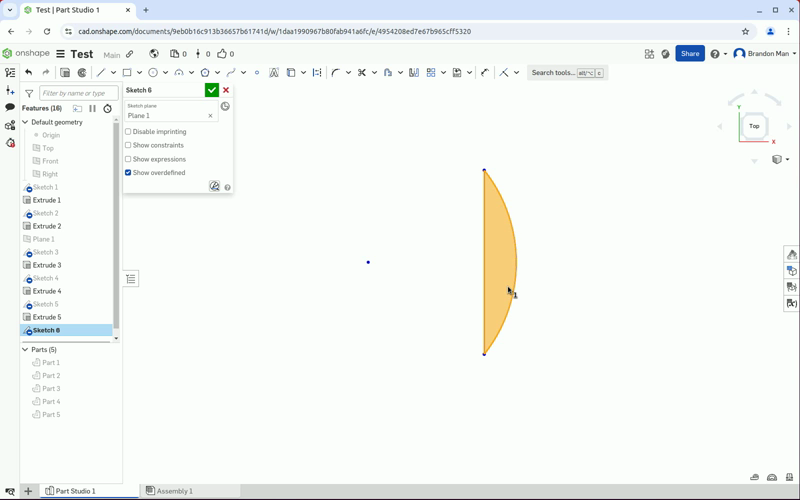
scroll(-6)
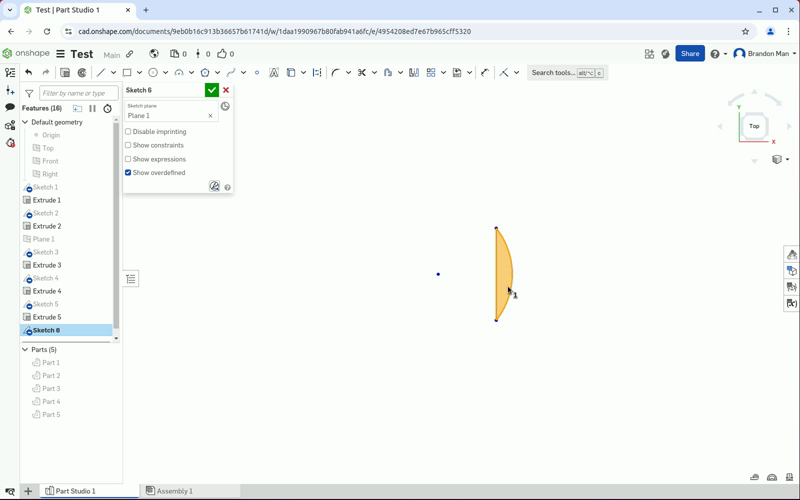
scroll(-6)
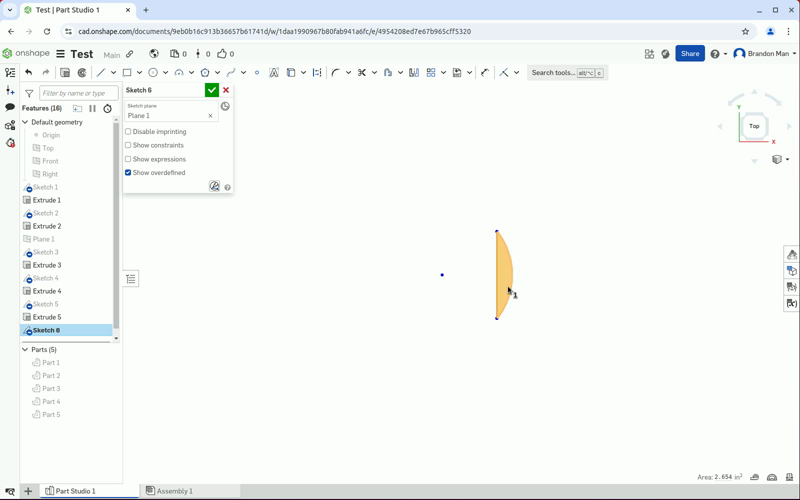
scroll(-6)
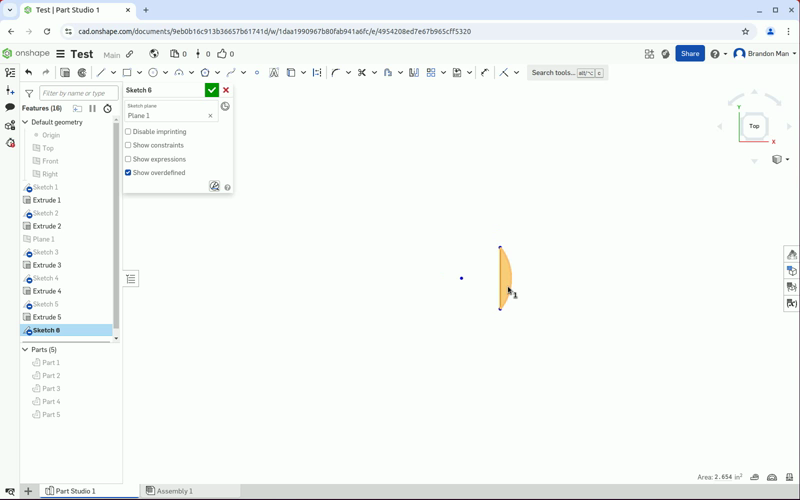
scroll(-6)
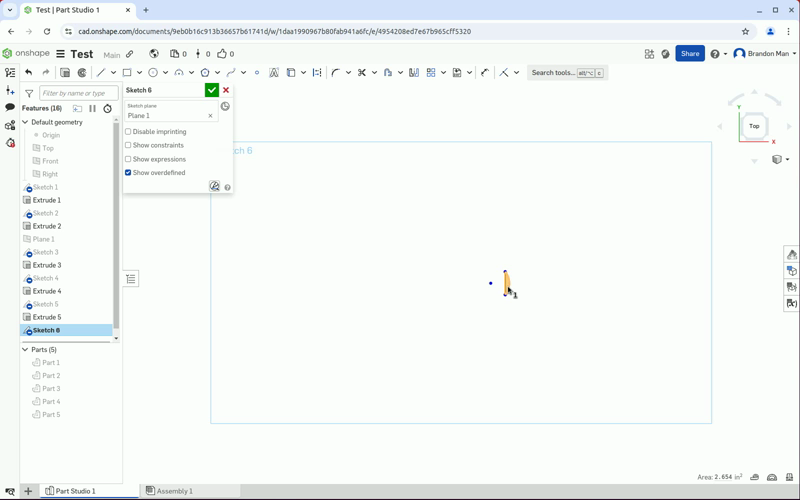
mouse_move(73, 352)
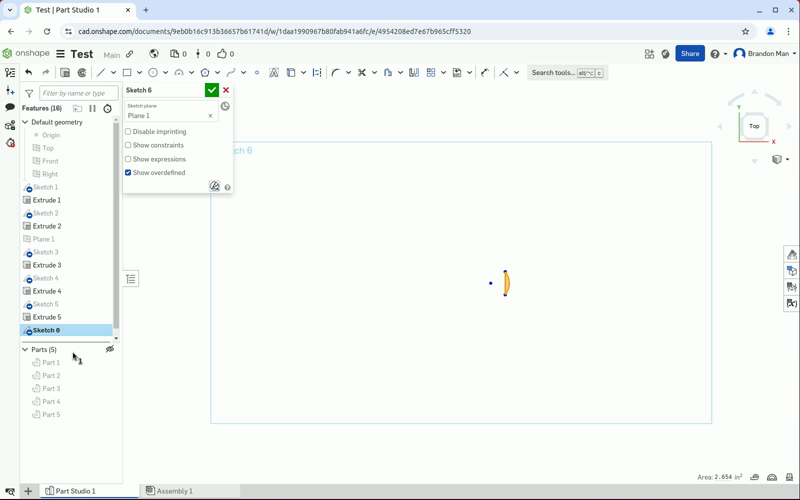
key(shift+y)
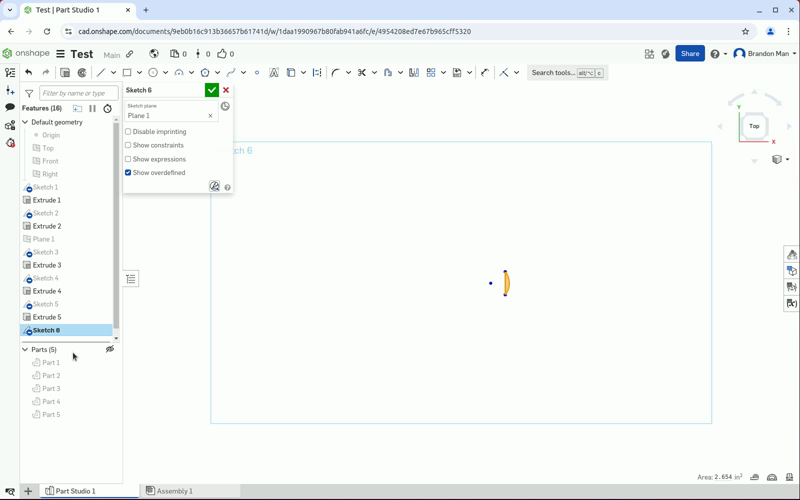
key(shift+e)
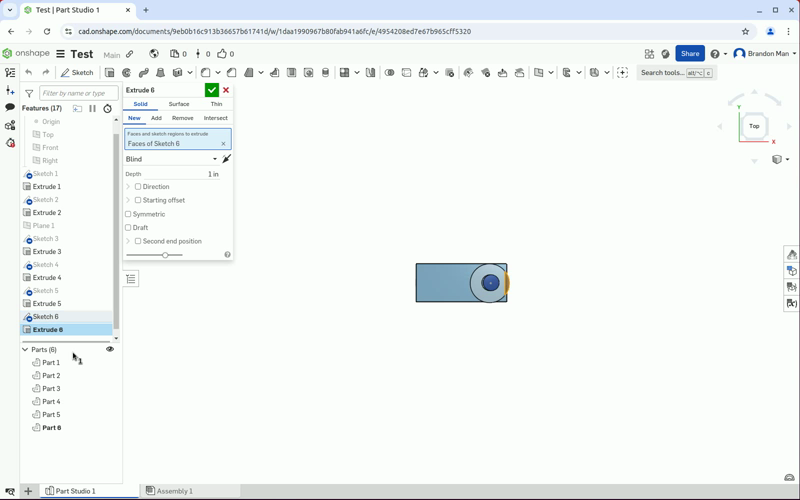
mouse_move(143, 106)
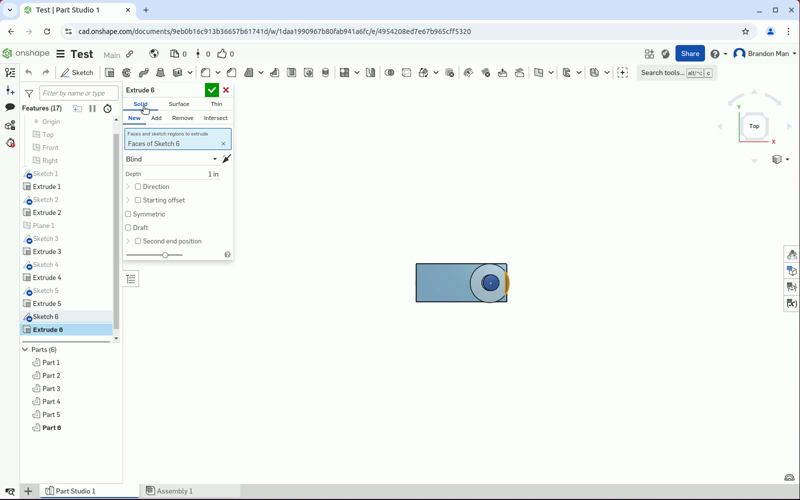
click(143, 106)
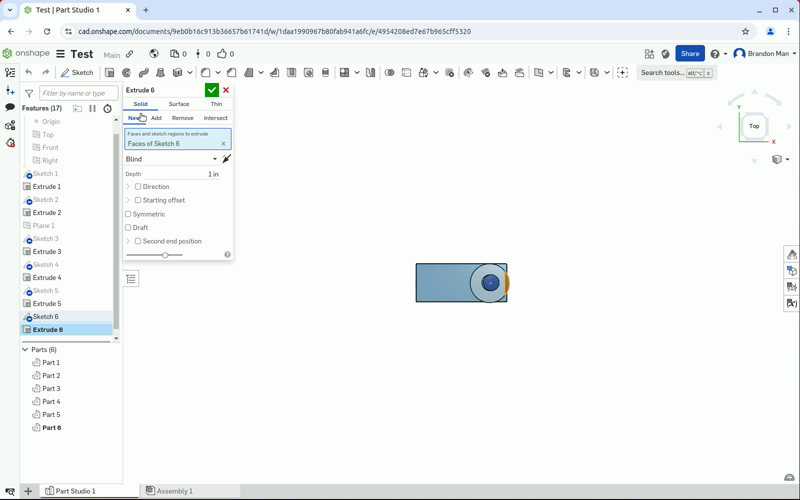
mouse_move(137, 120)
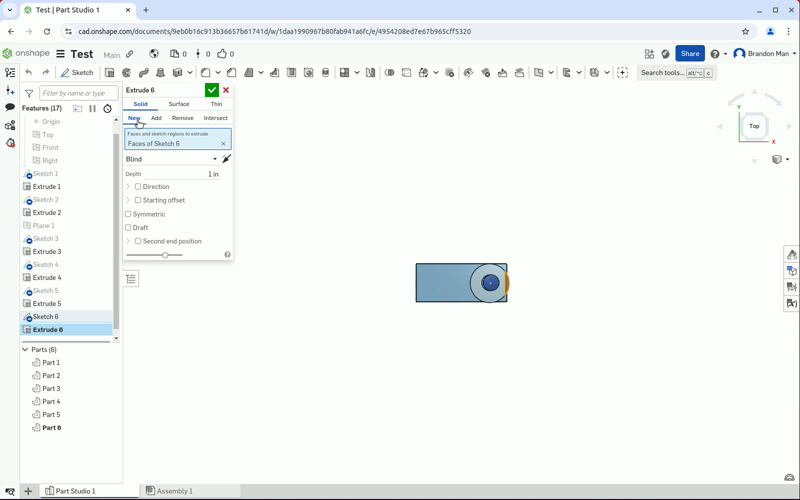
click(137, 120)
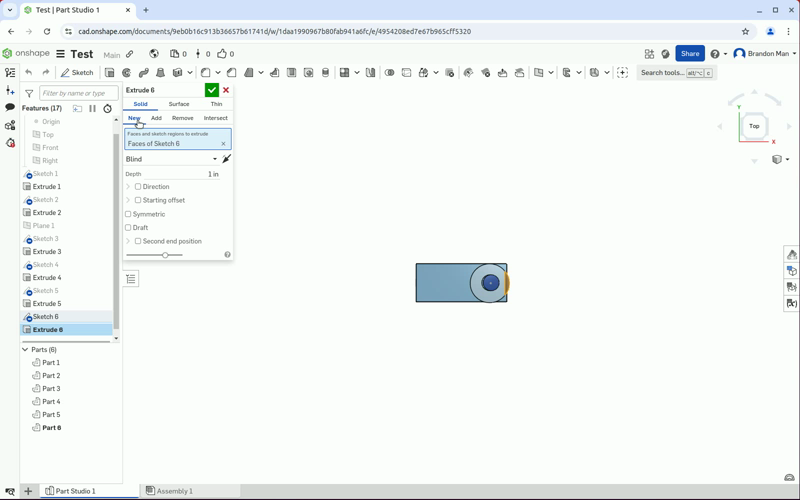
key(tab, 4)
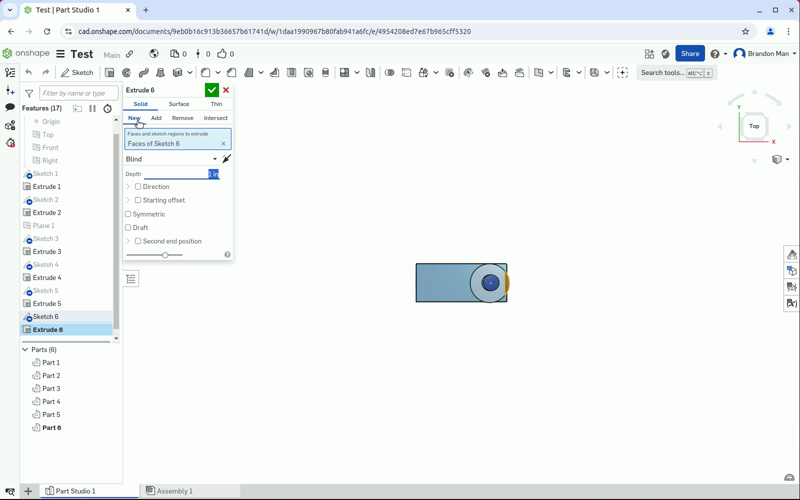
text(0.481)
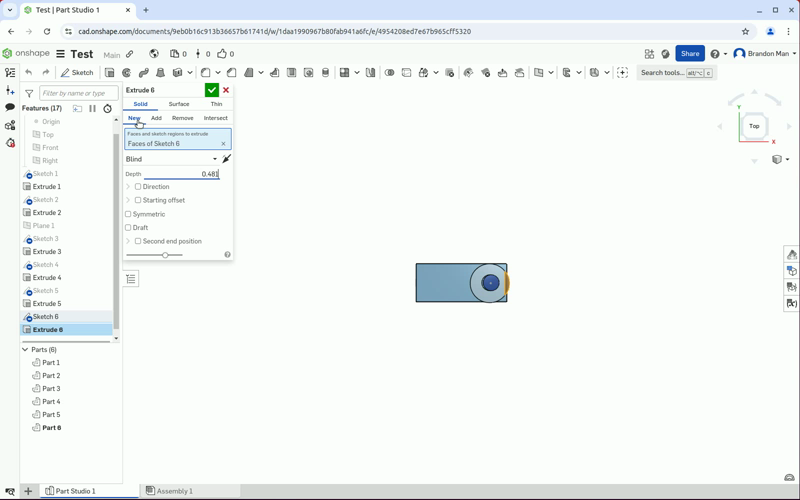
key(enter)
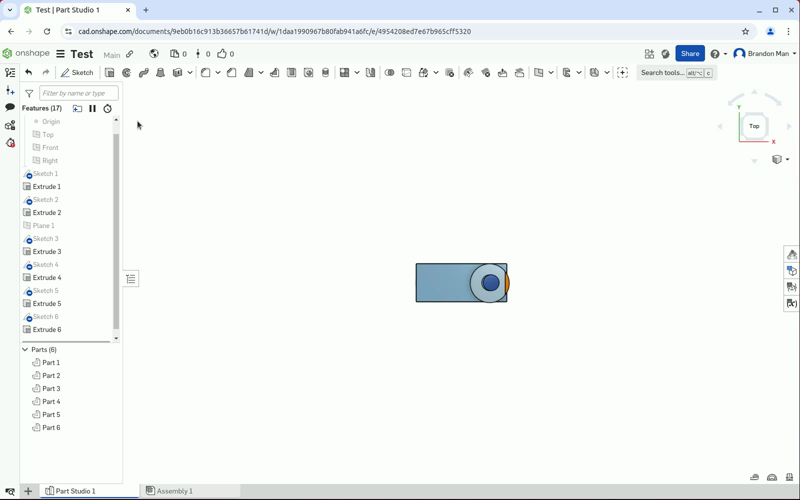
key(shift+h)
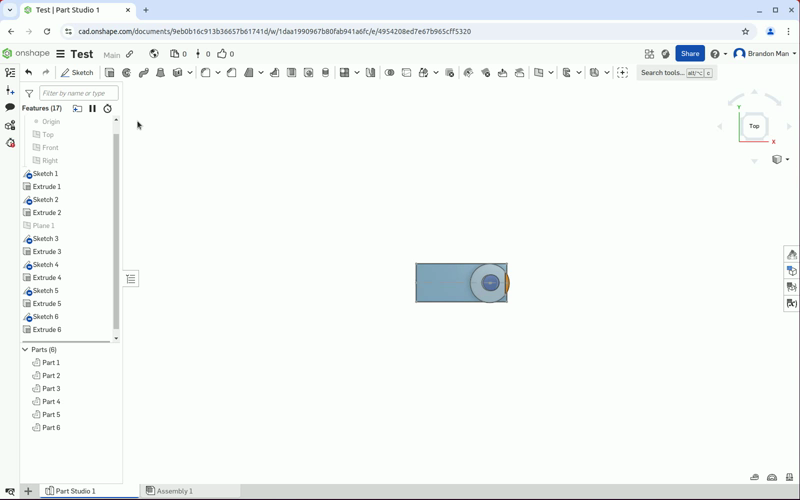
key(shift+h)
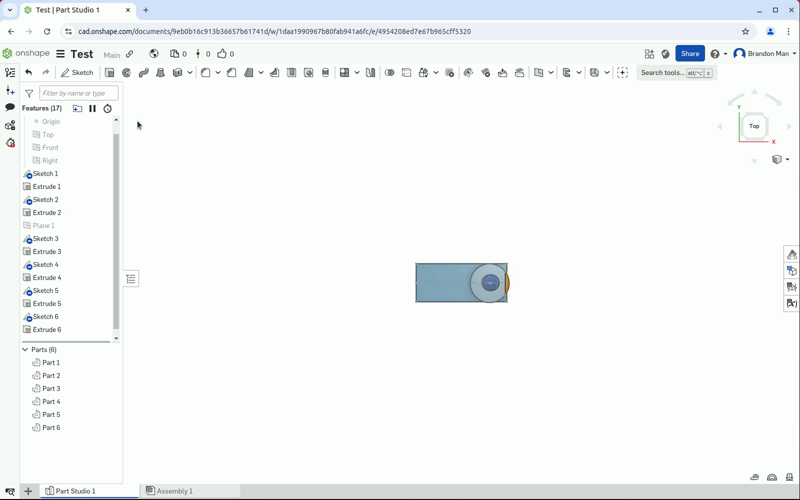
key(shift+7)
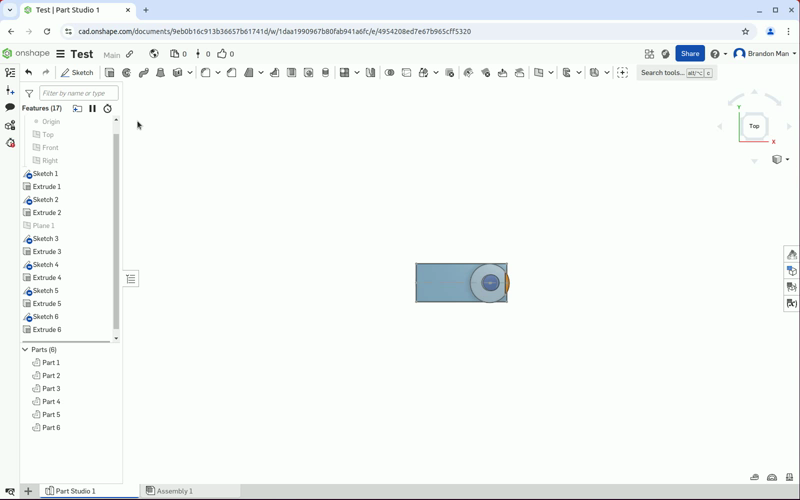
key(up, 3)
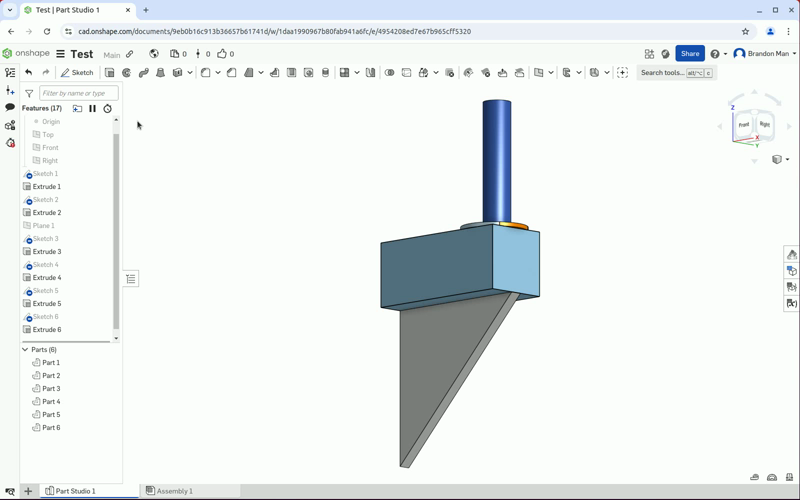
key(left, 3)
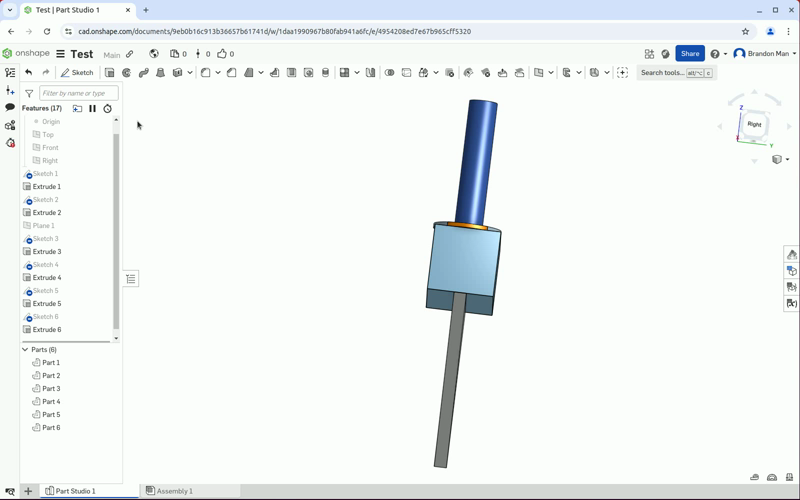
key(right, 3)
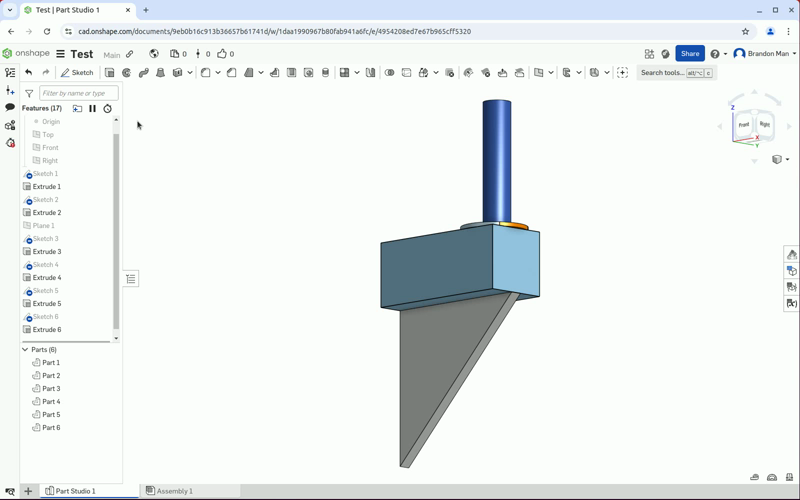
key(down, 3)
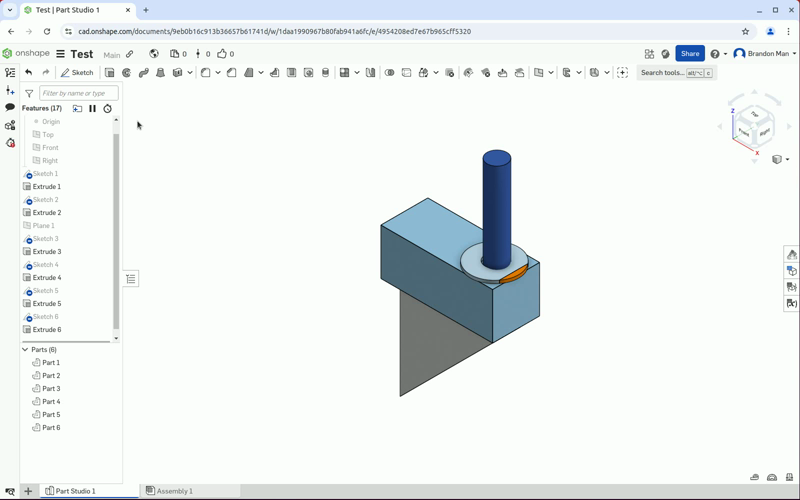
mouse_move(69, 176)
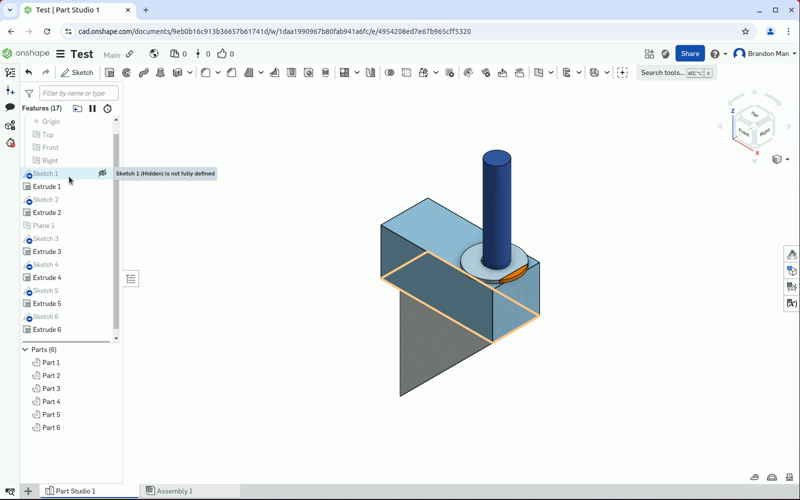
click(69, 176)